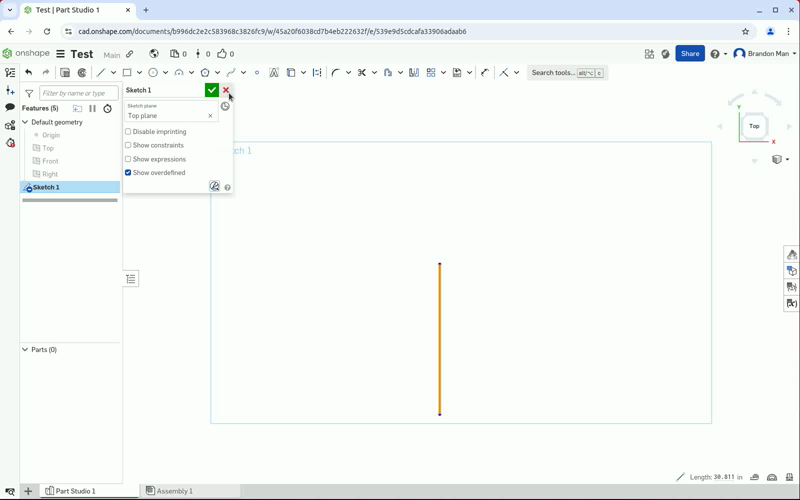
key(shift+h)
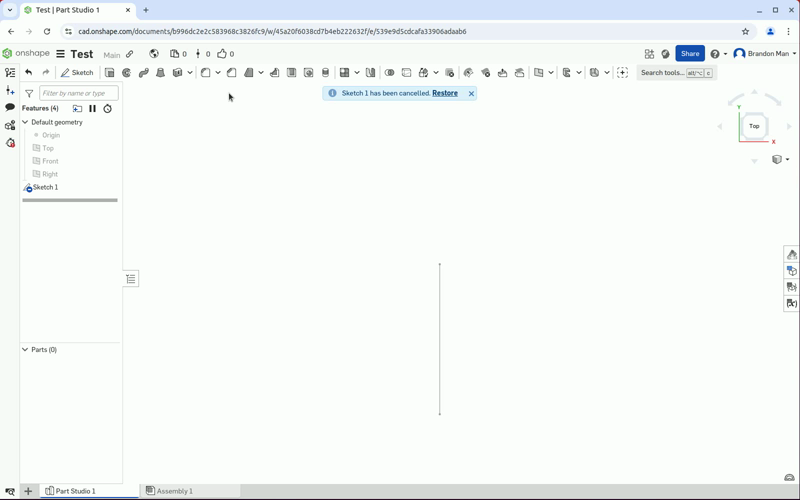
mouse_move(73, 352)
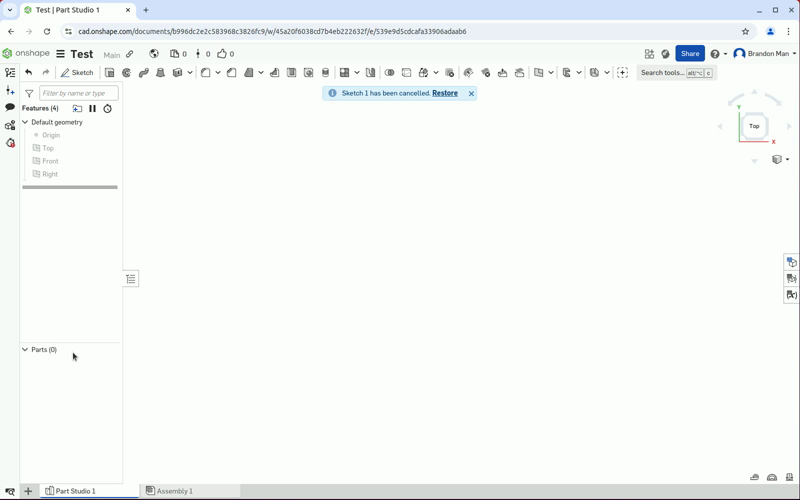
key(y)
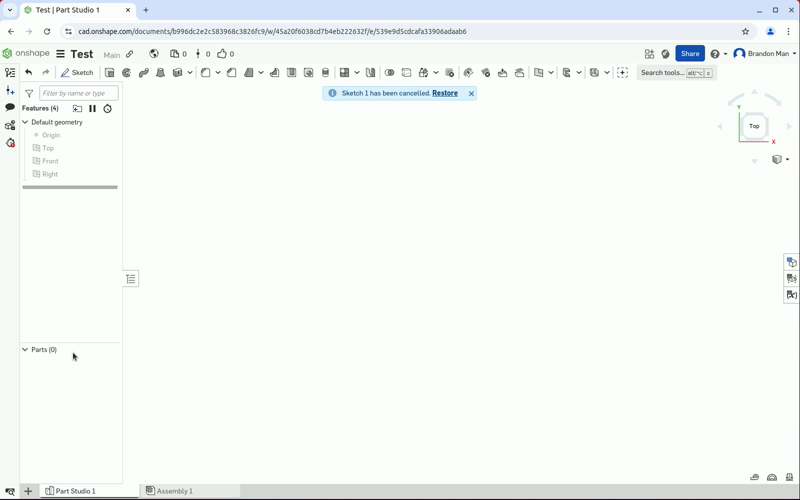
key(shift+p)
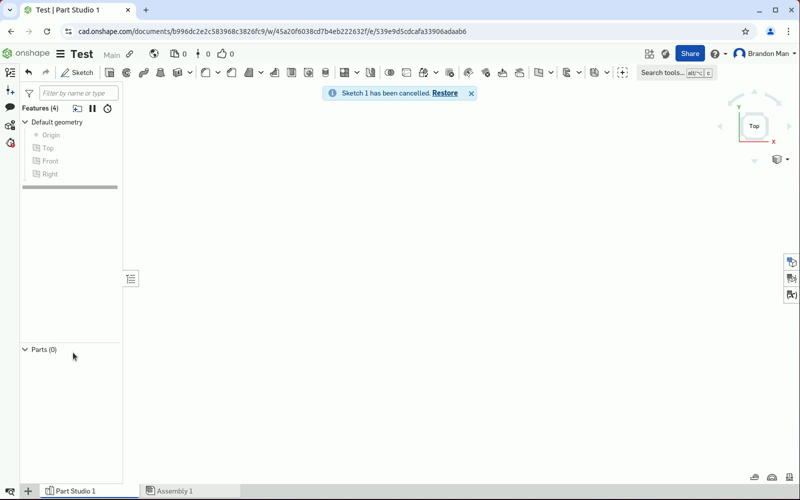
key(space)
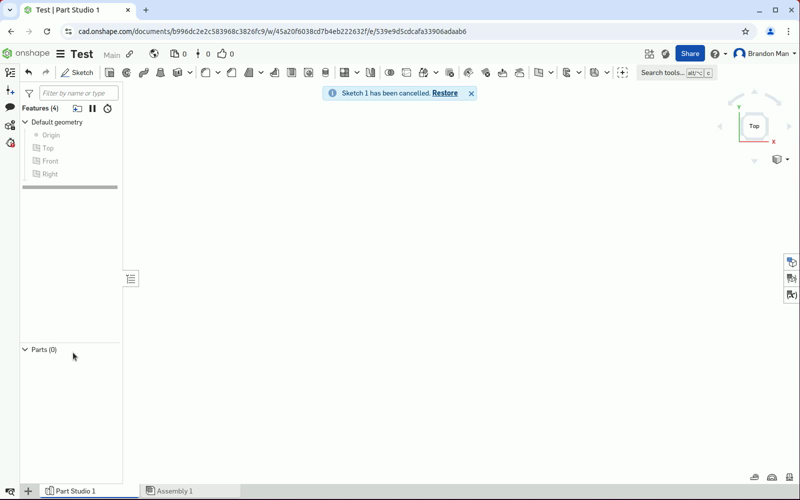
key_down(shift)
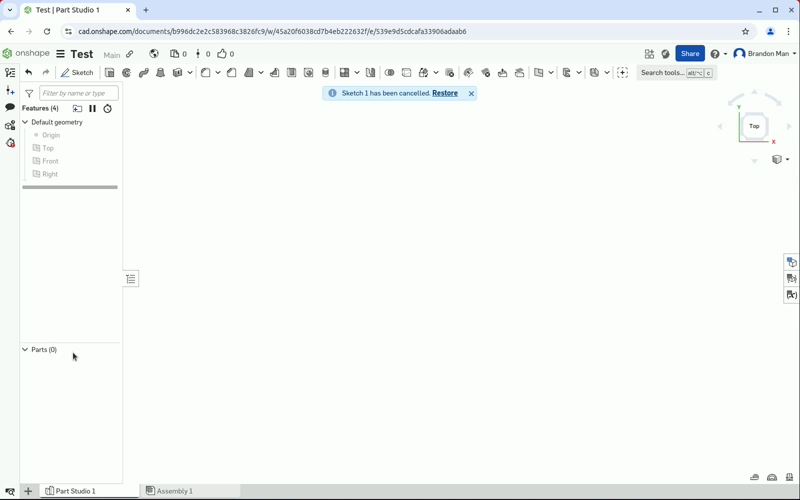
key(up)
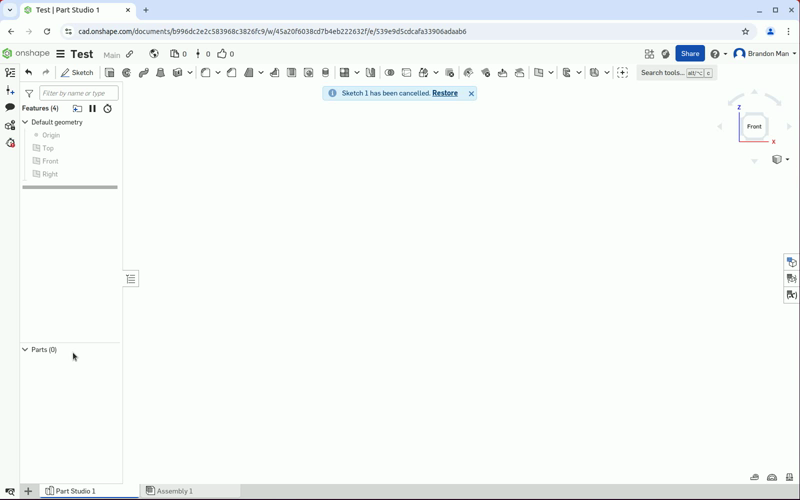
key_up(shift)
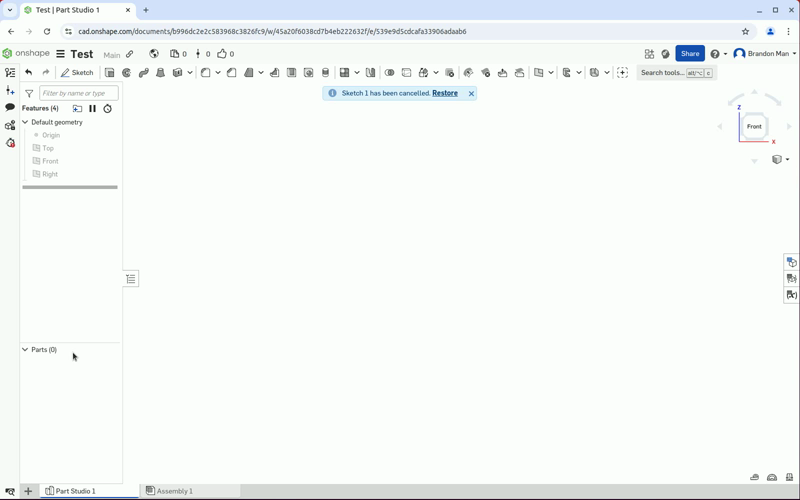
mouse_move(73, 352)
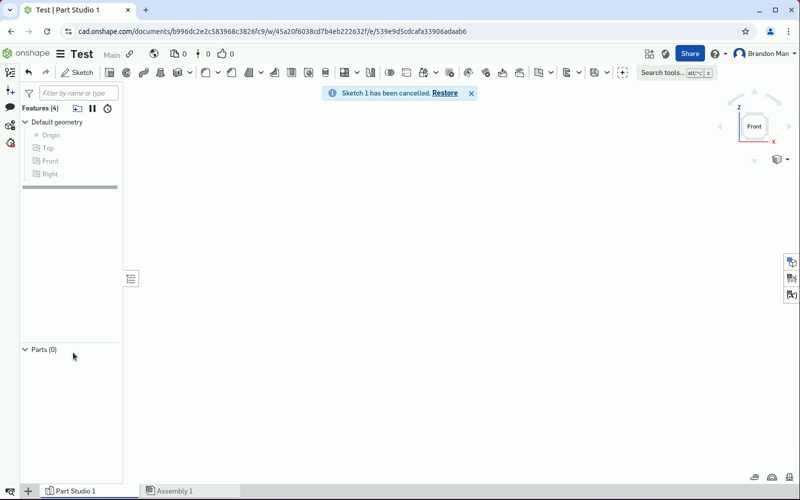
key(shift+y)
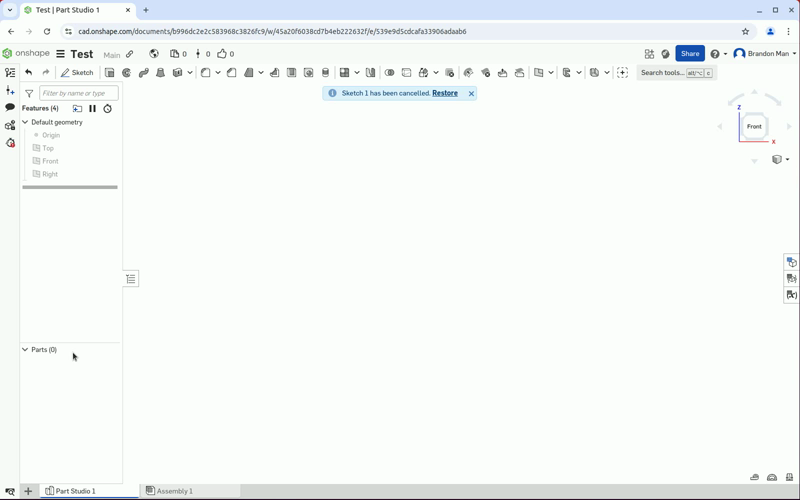
key(shift+s)
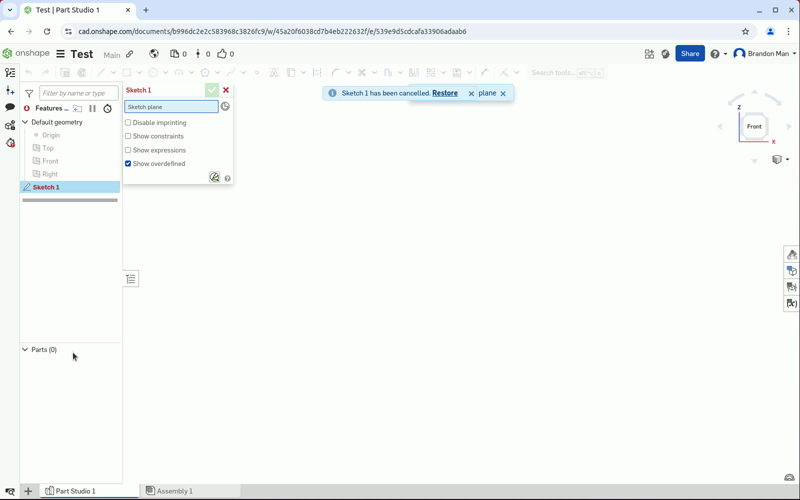
mouse_move(73, 163)
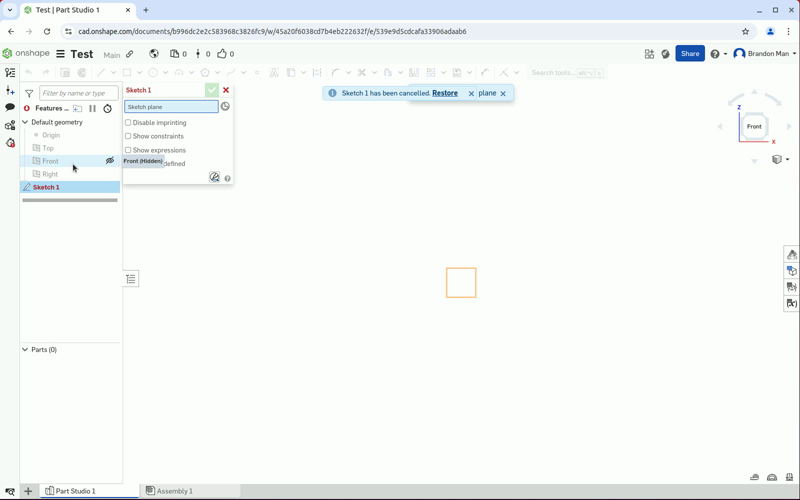
click(73, 163)
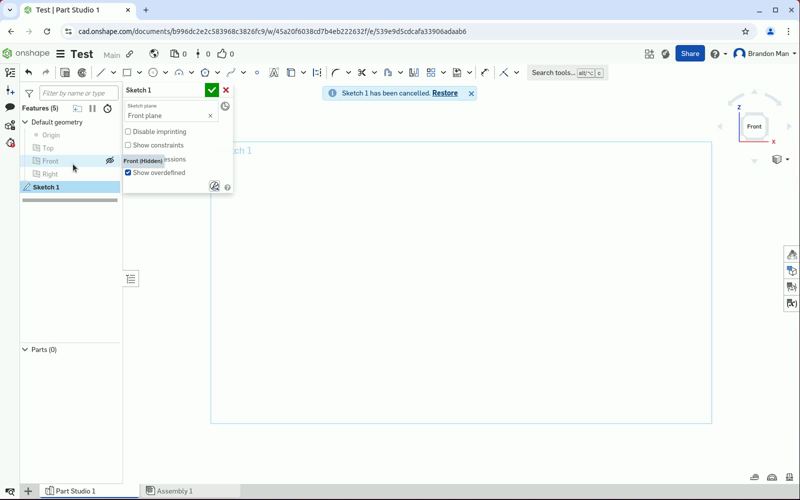
mouse_move(73, 352)
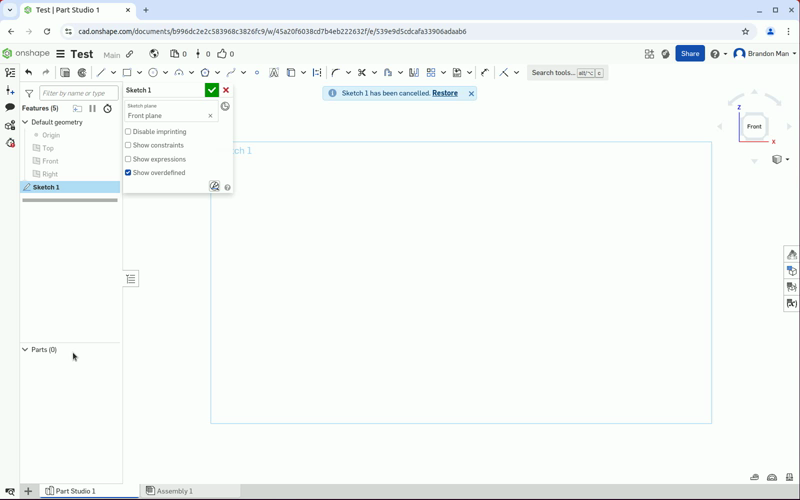
key(y)
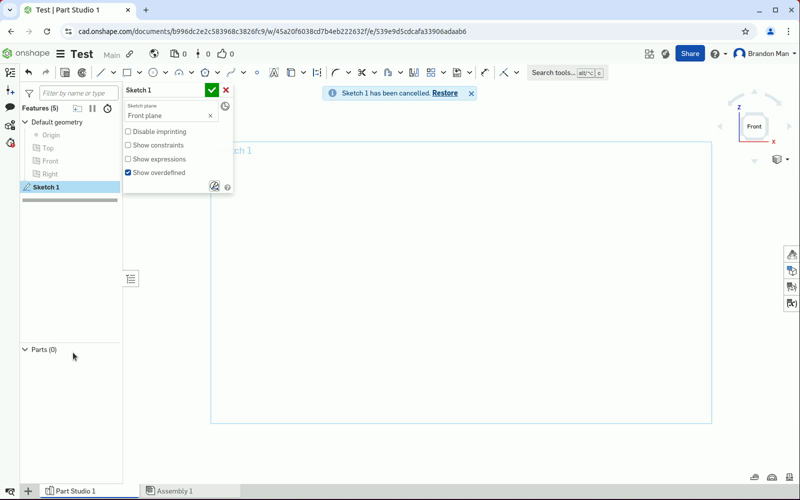
key(l)
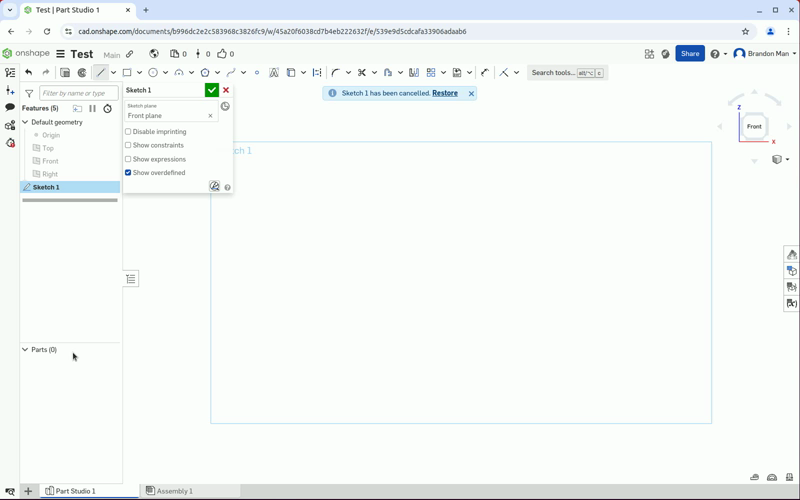
key_down(shift)
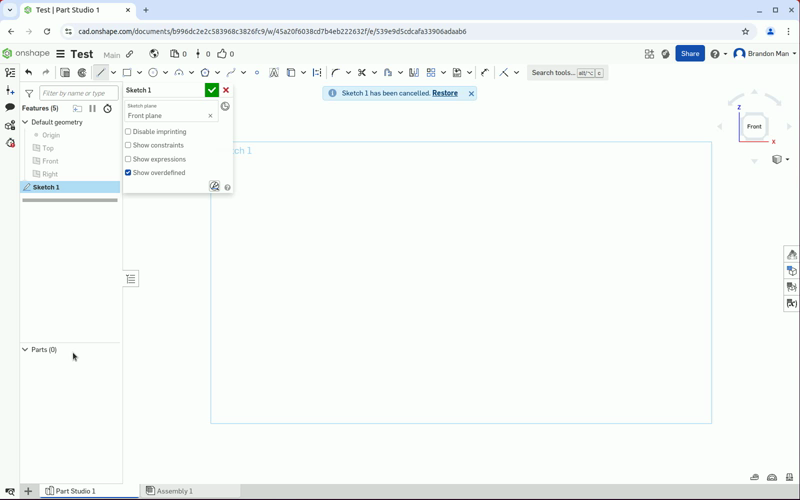
mouse_move(460, 316)
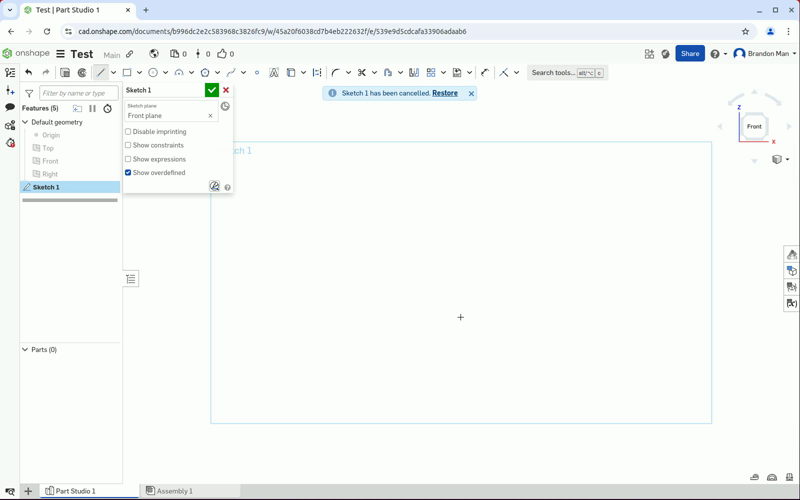
click(460, 316)
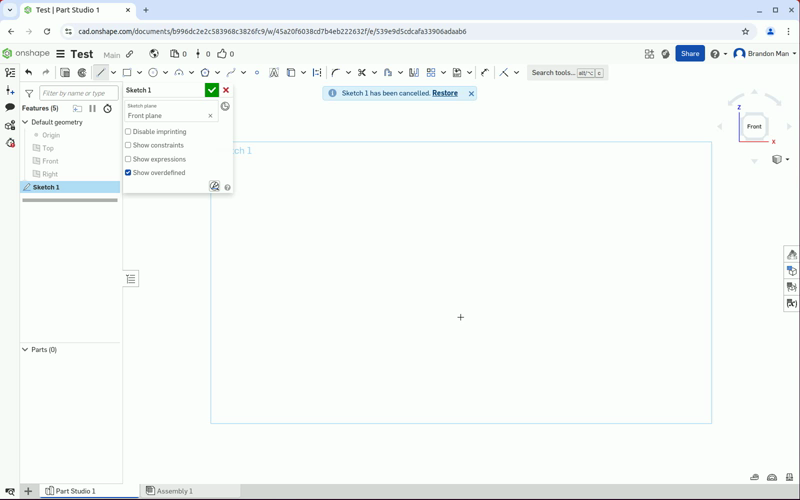
key_up(shift)
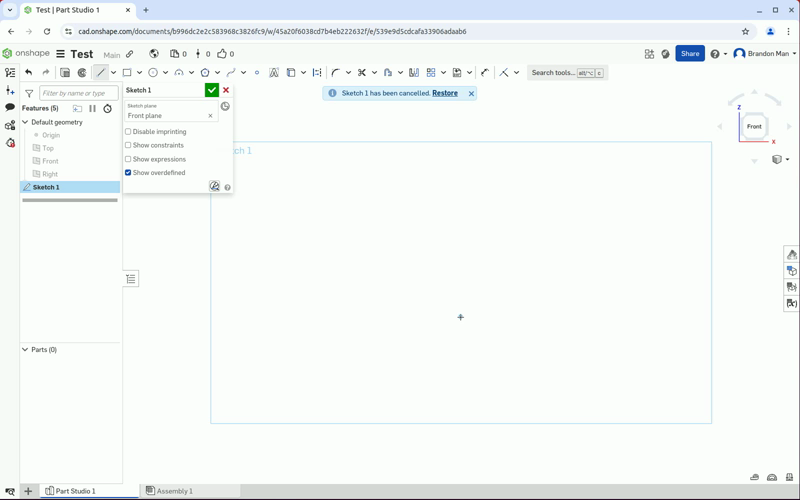
key_down(shift)
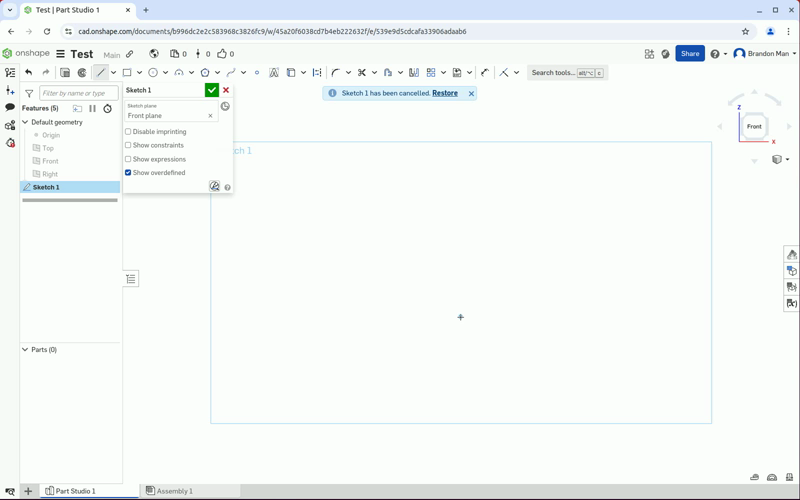
mouse_move(573, 317)
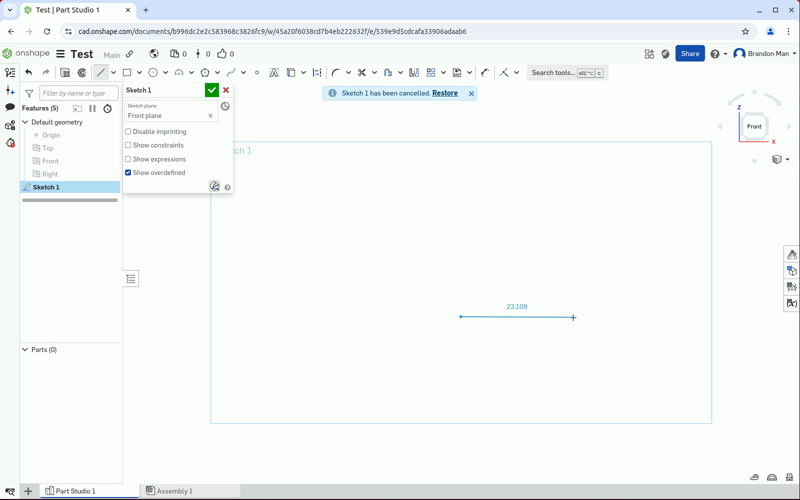
click(573, 317)
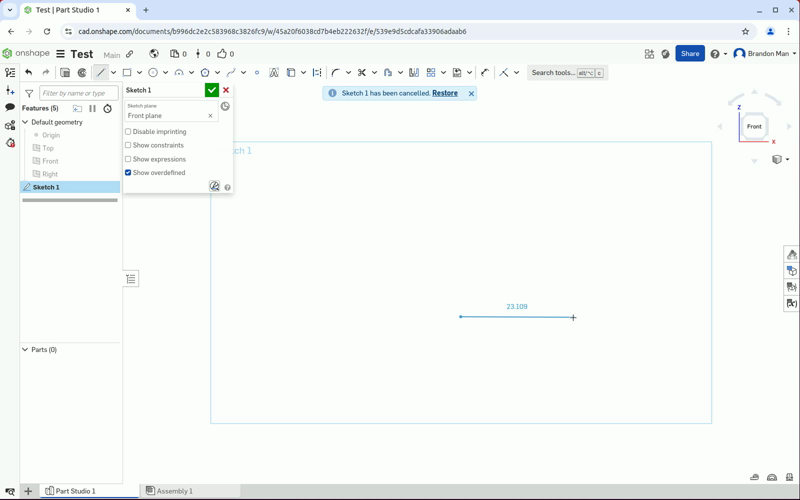
key_up(shift)
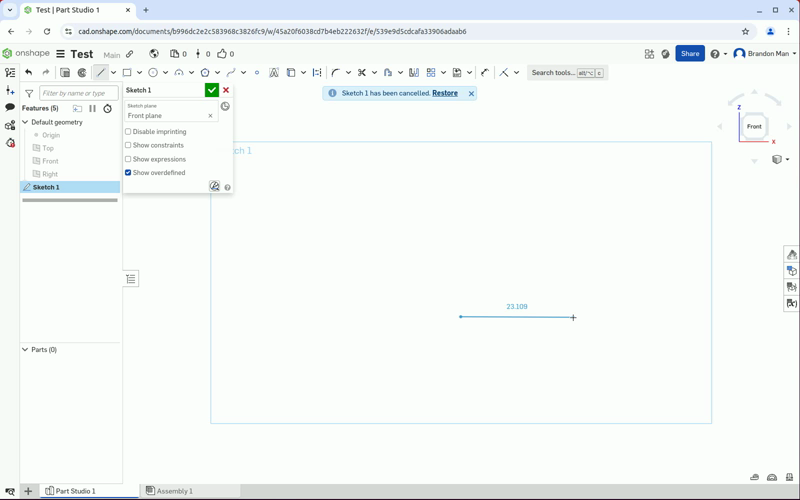
key_down(shift)
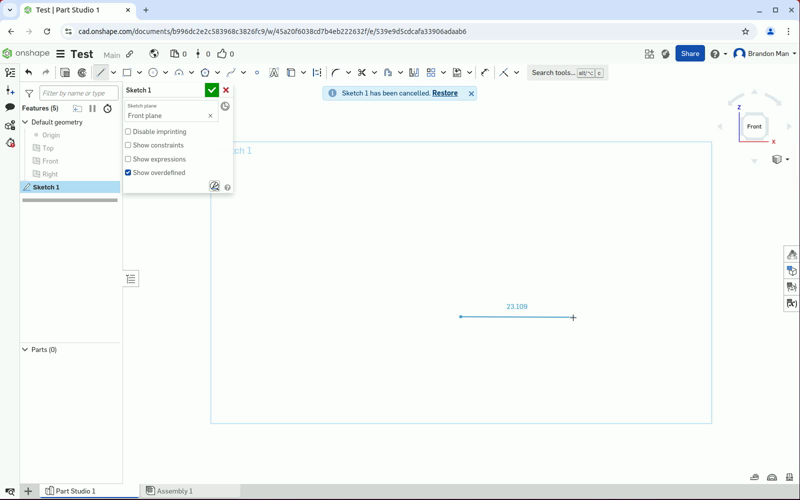
mouse_move(589, 317)
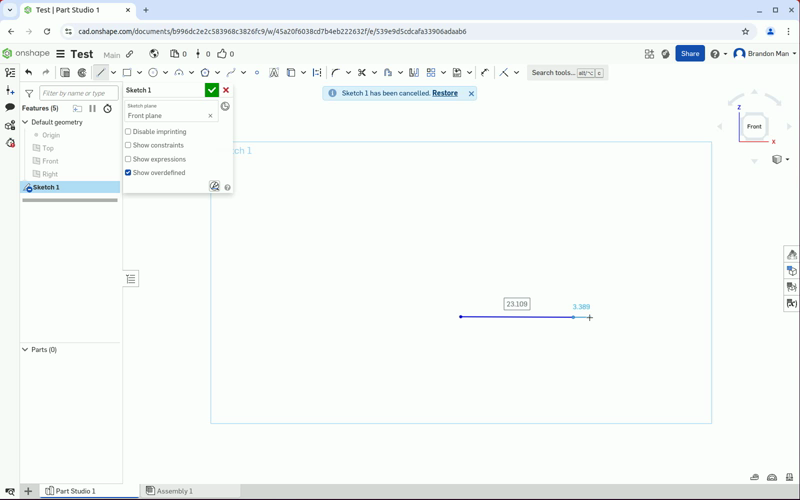
mouse_move(573, 283)
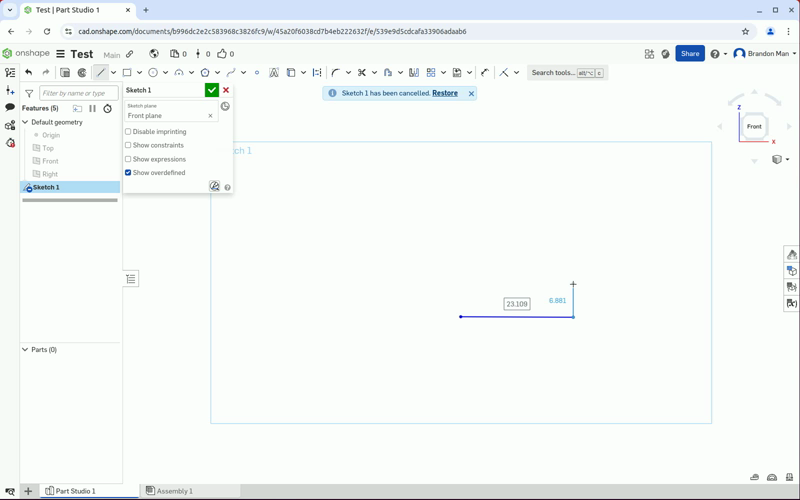
click(573, 283)
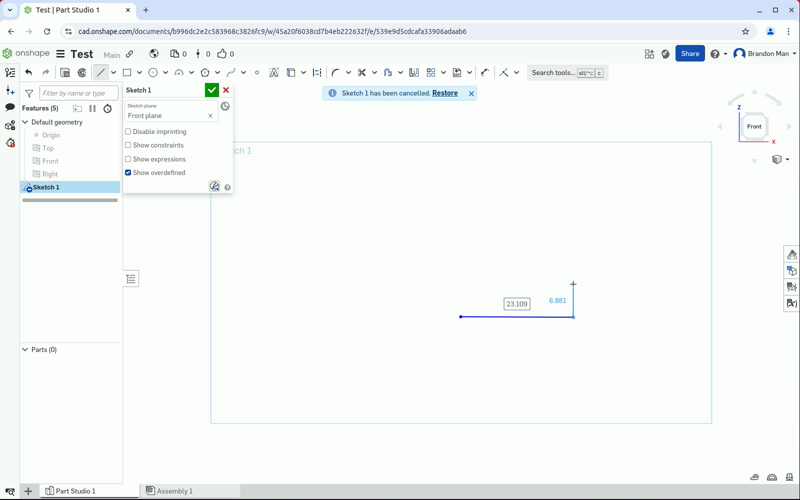
key_up(shift)
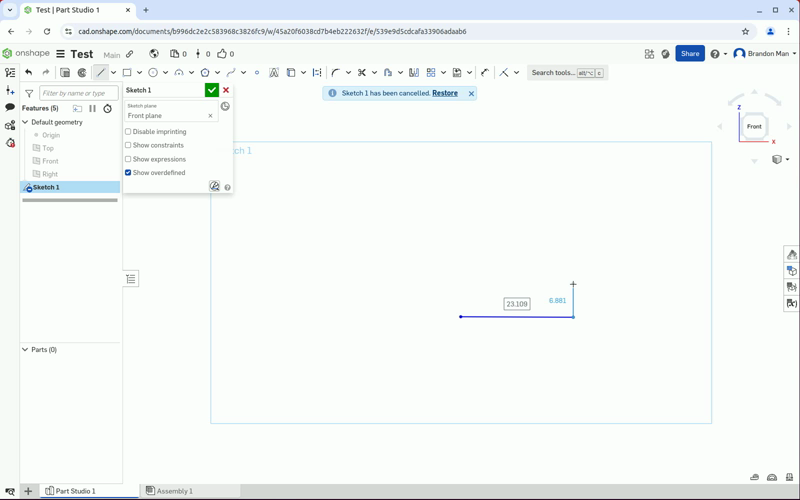
key_down(shift)
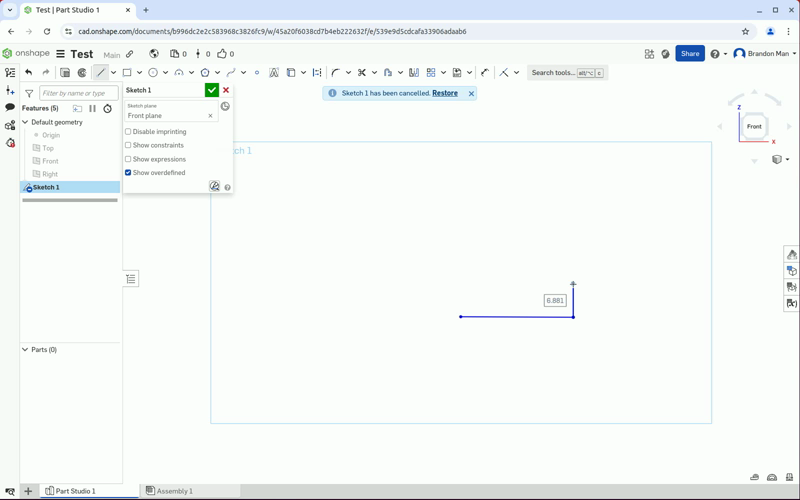
mouse_move(471, 250)
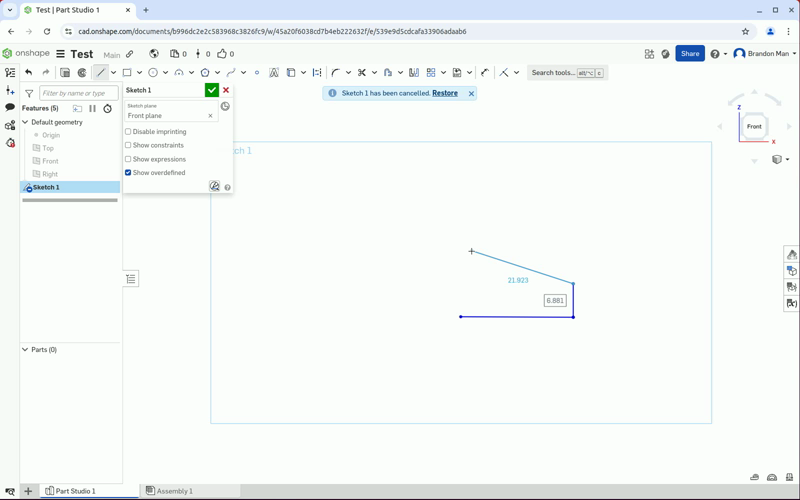
click(471, 250)
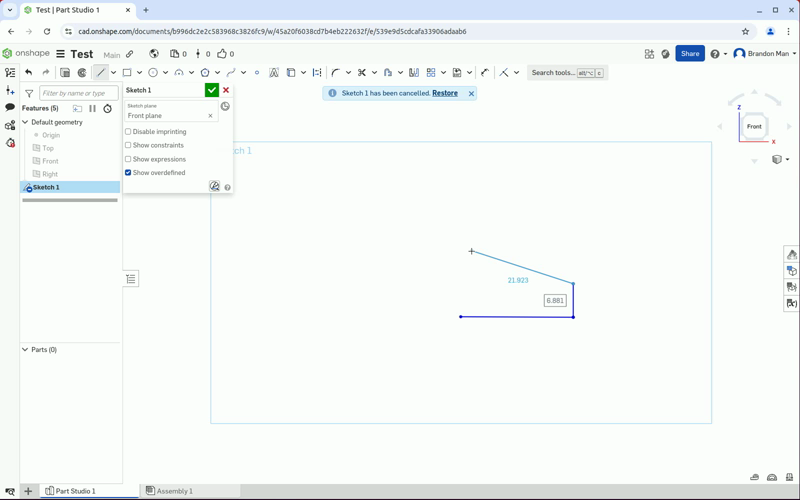
key_up(shift)
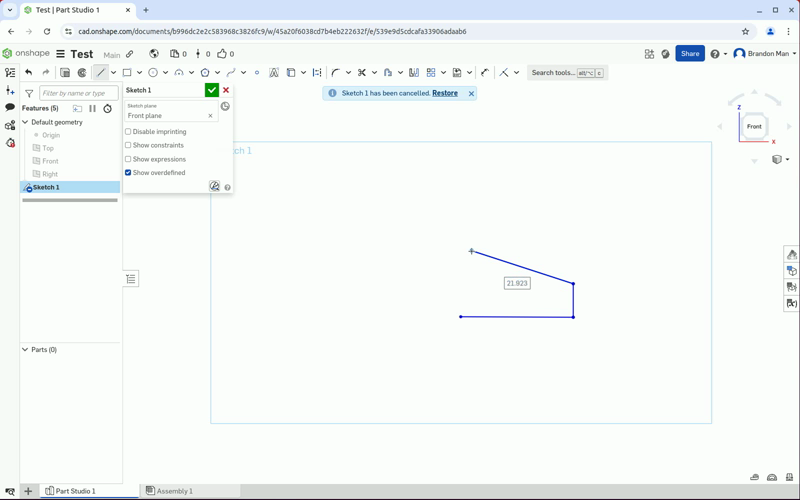
key(esc)
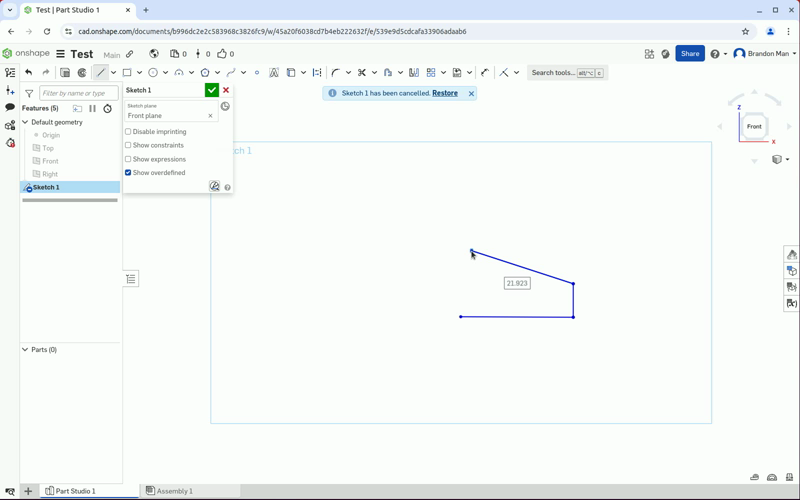
key(a)
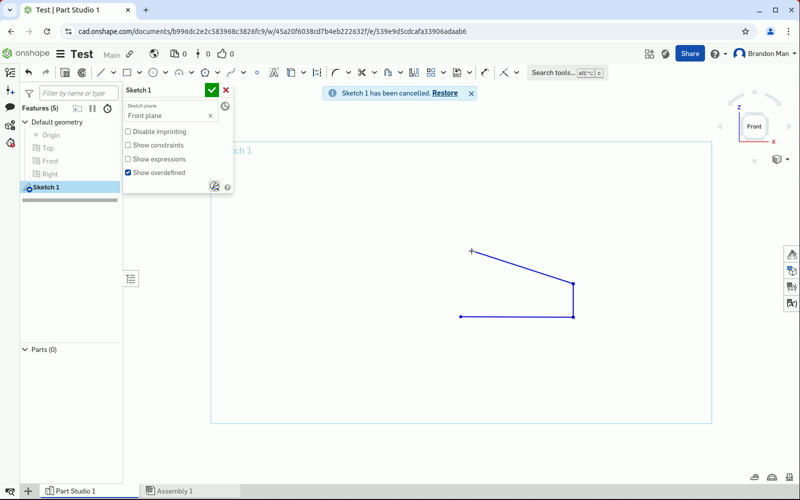
mouse_move(471, 250)
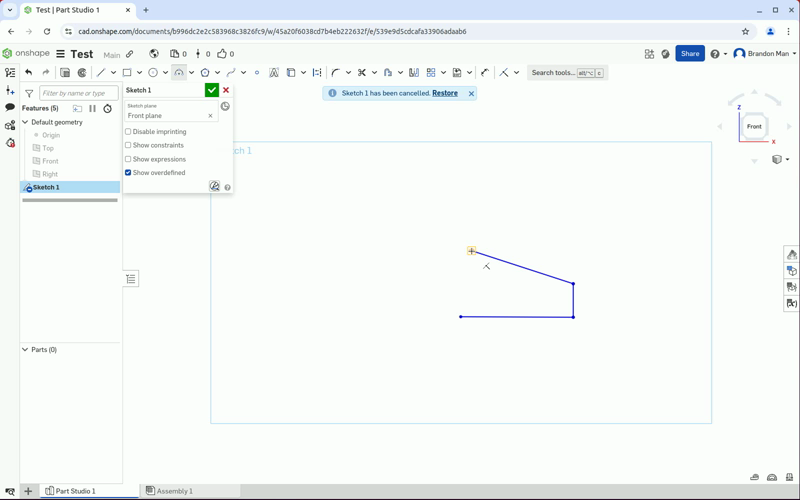
click(471, 250)
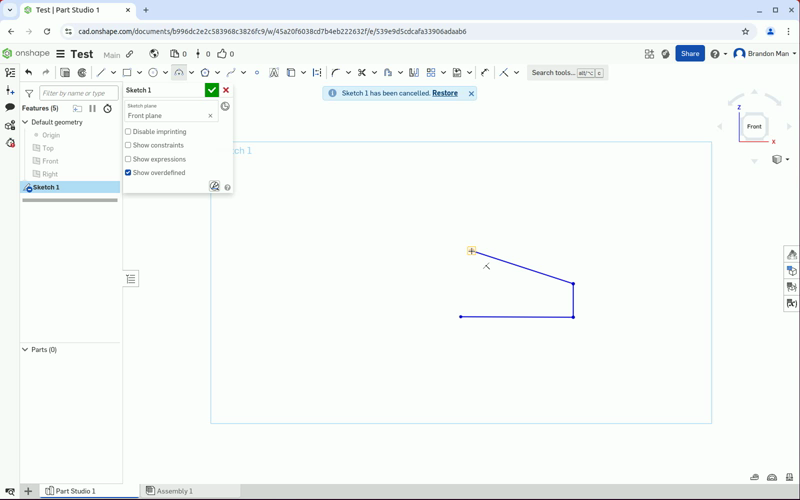
mouse_move(460, 316)
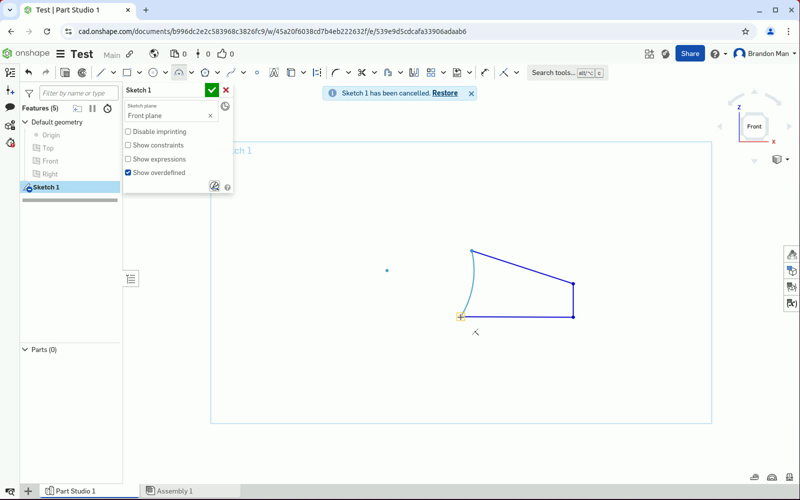
click(460, 316)
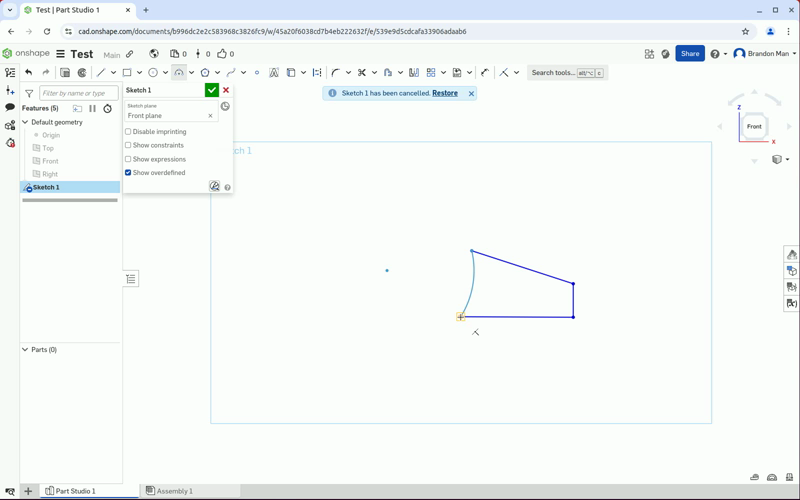
key_down(shift)
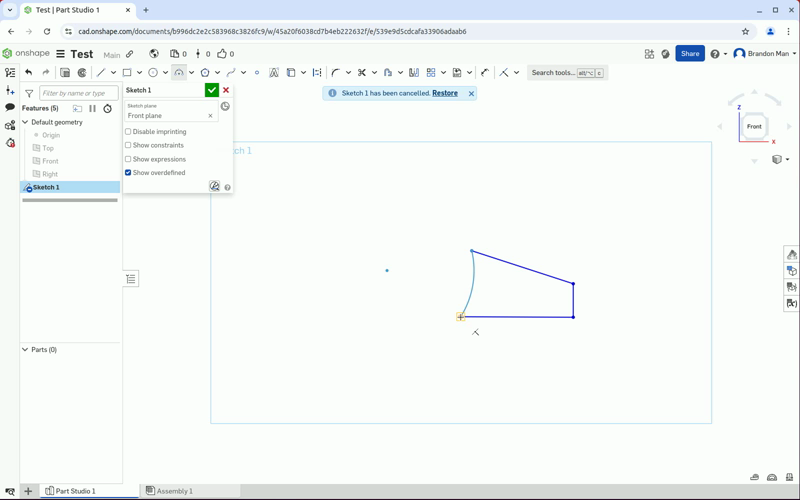
mouse_move(494, 288)
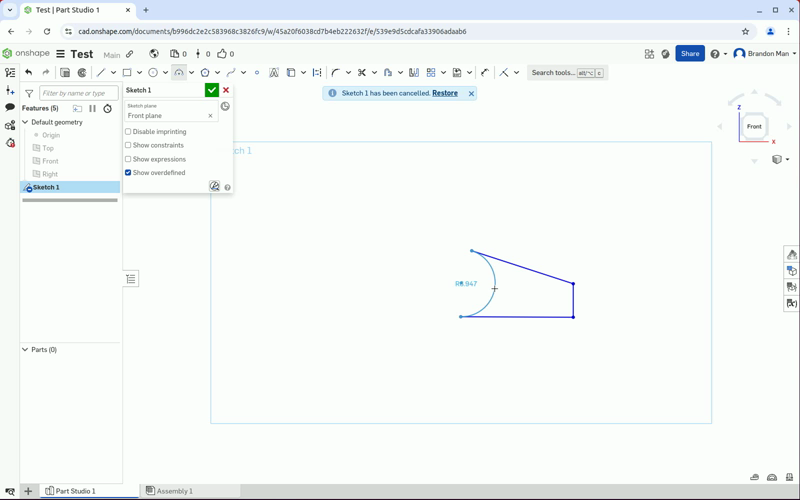
click(494, 288)
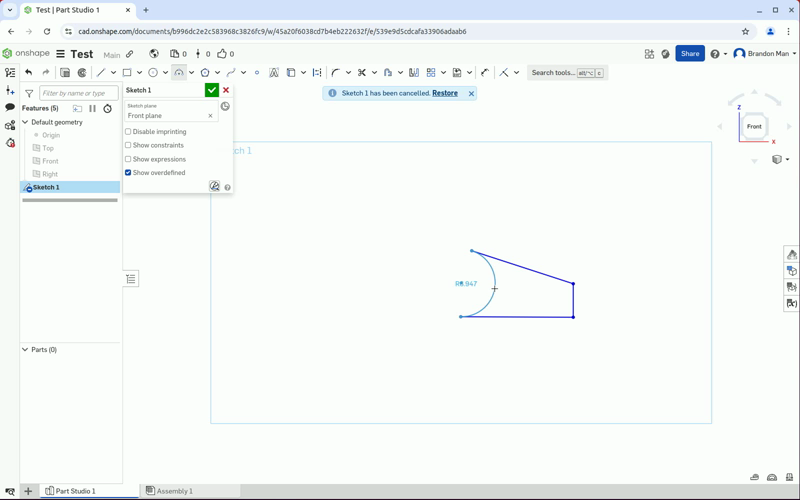
key_up(shift)
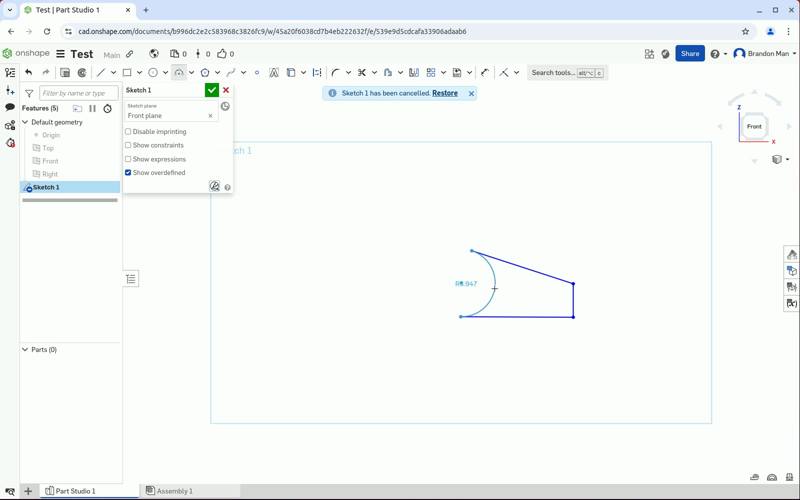
key(esc)
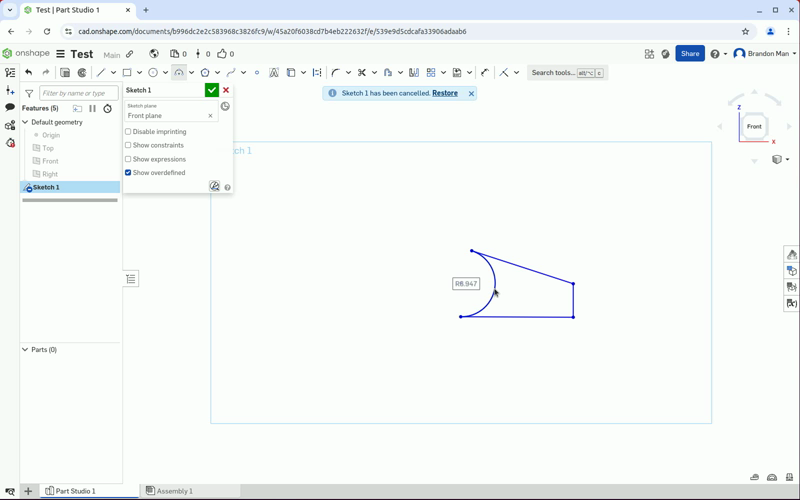
mouse_move(540, 292)
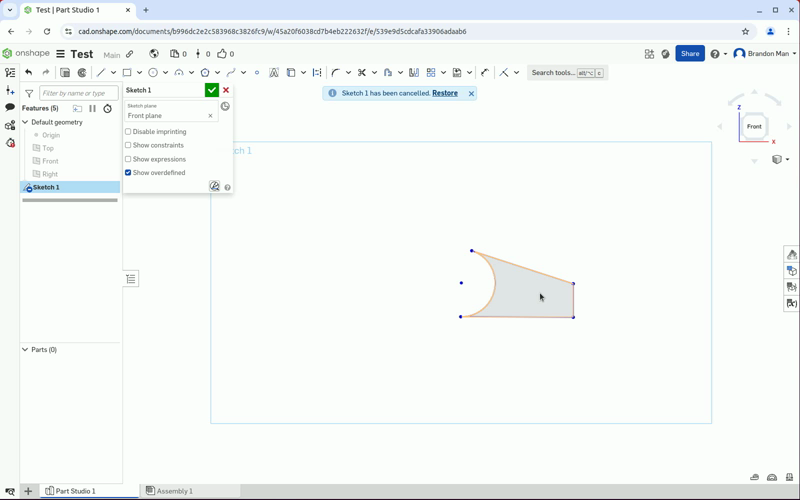
click(540, 292)
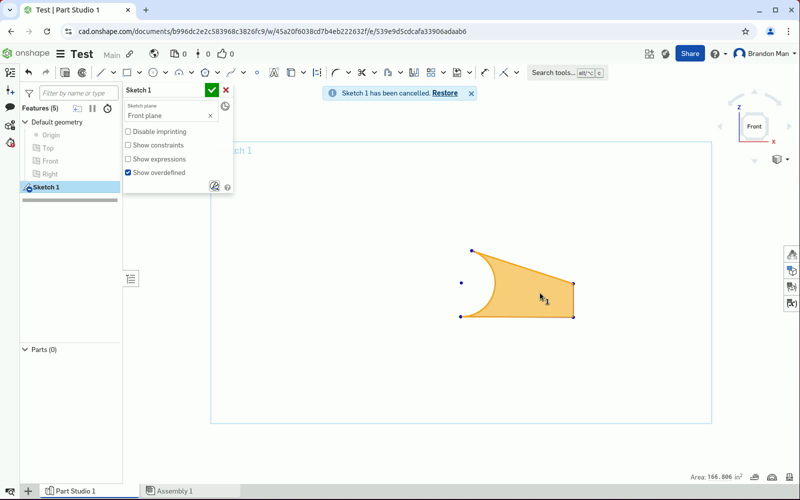
mouse_move(73, 352)
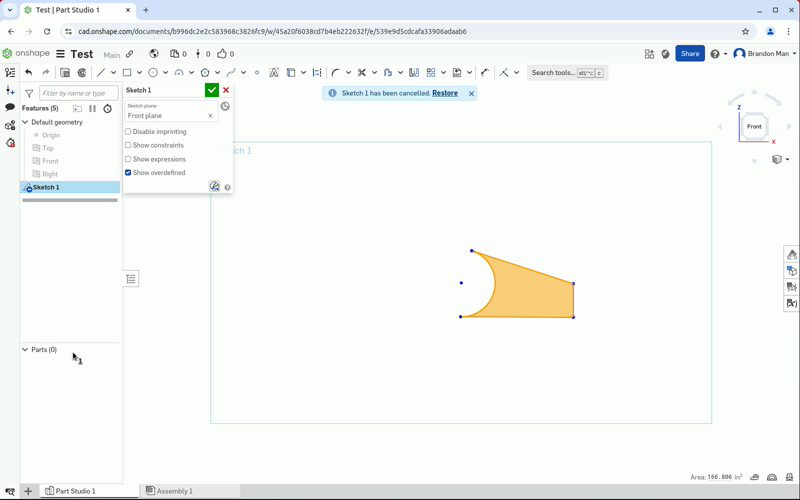
key(shift+y)
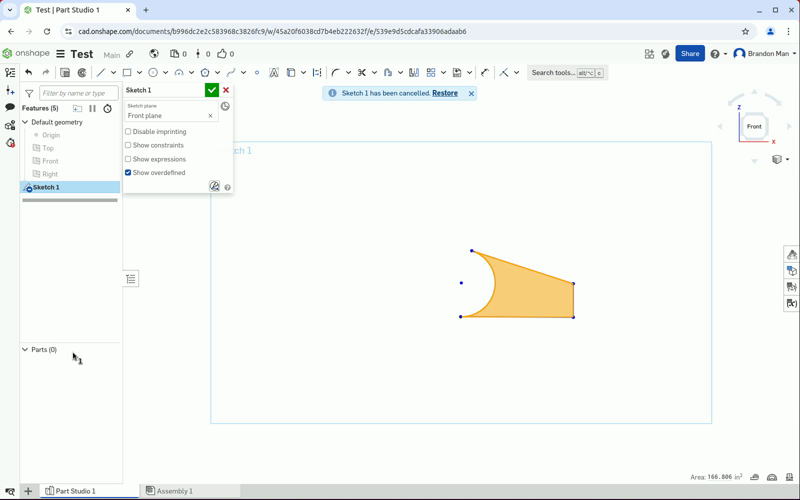
key(shift+e)
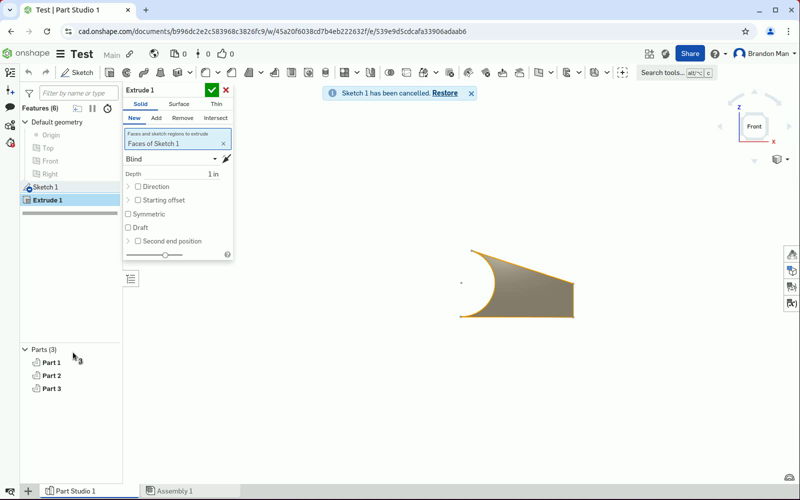
mouse_move(143, 106)
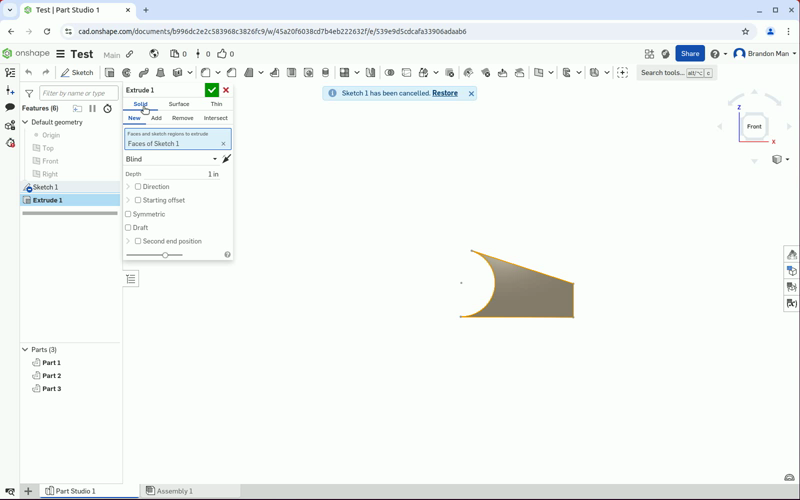
click(143, 106)
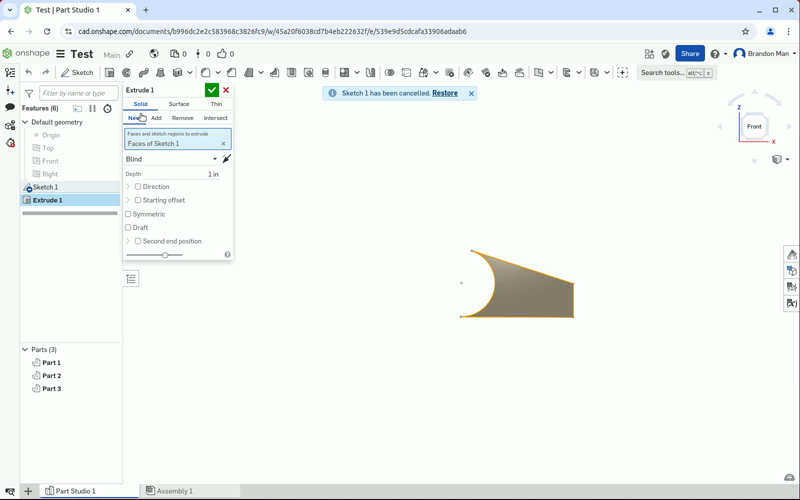
mouse_move(137, 120)
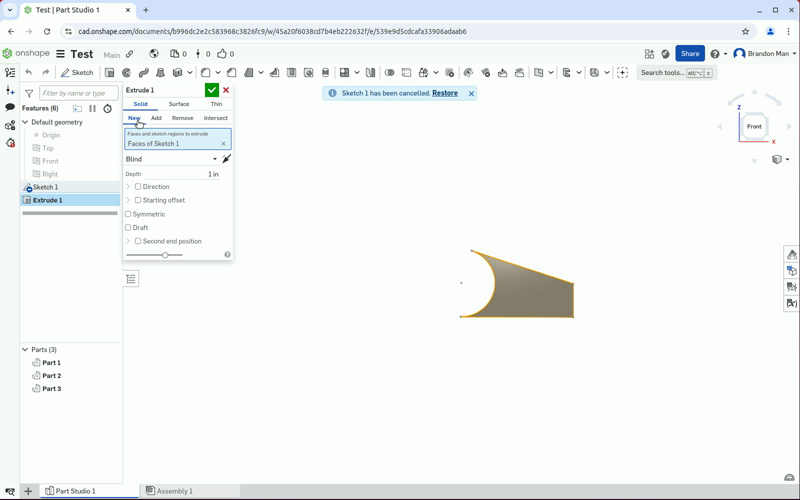
click(137, 120)
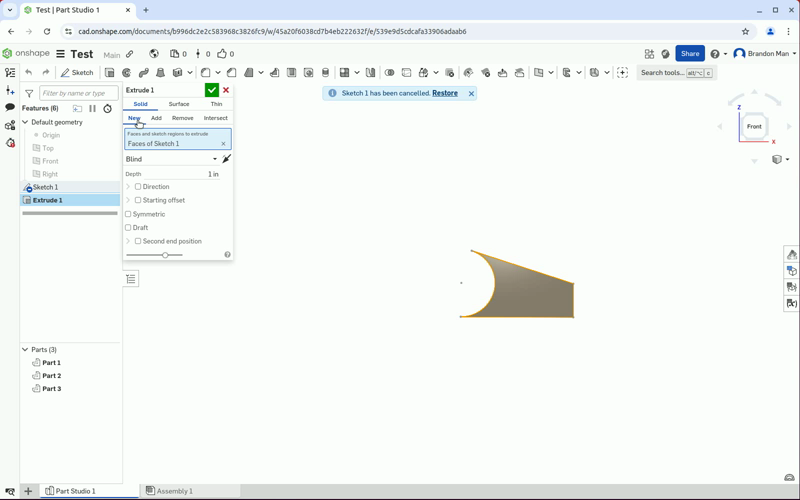
key(tab, 4)
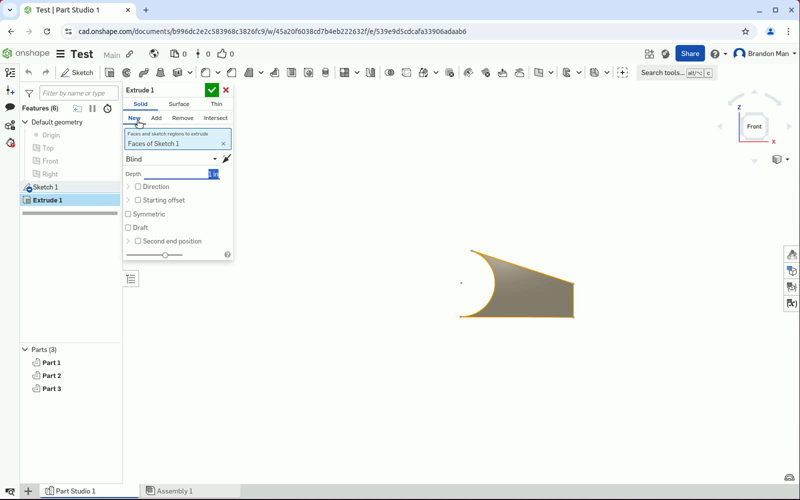
text(4.574)
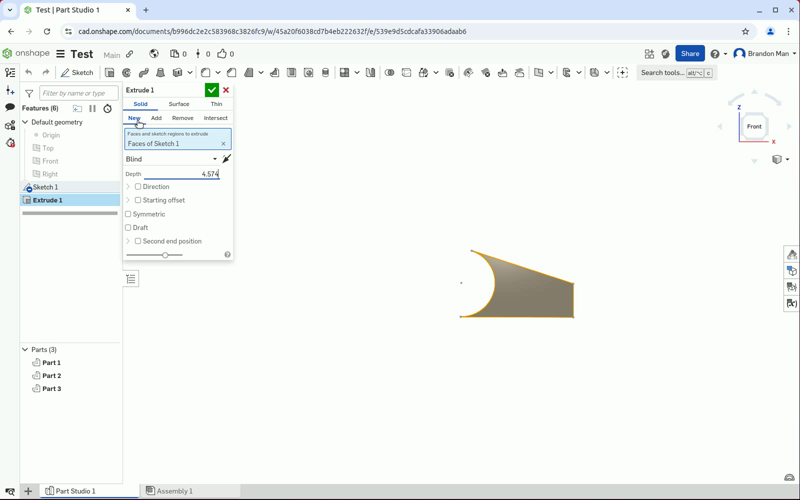
key(enter)
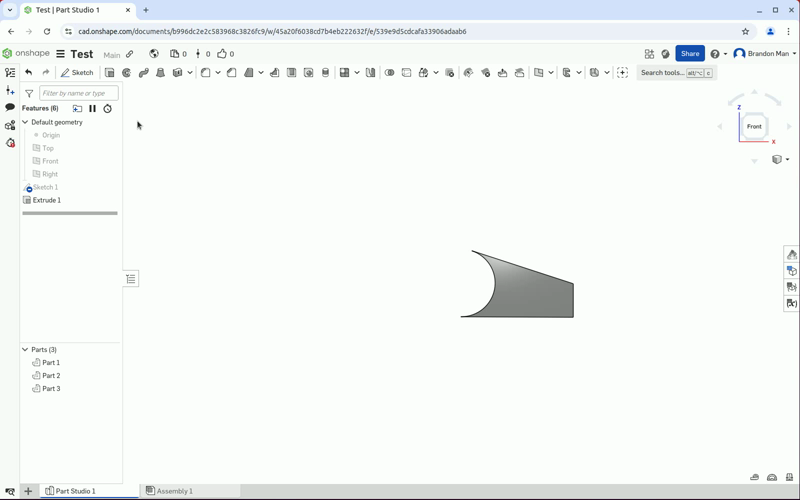
key(shift+h)
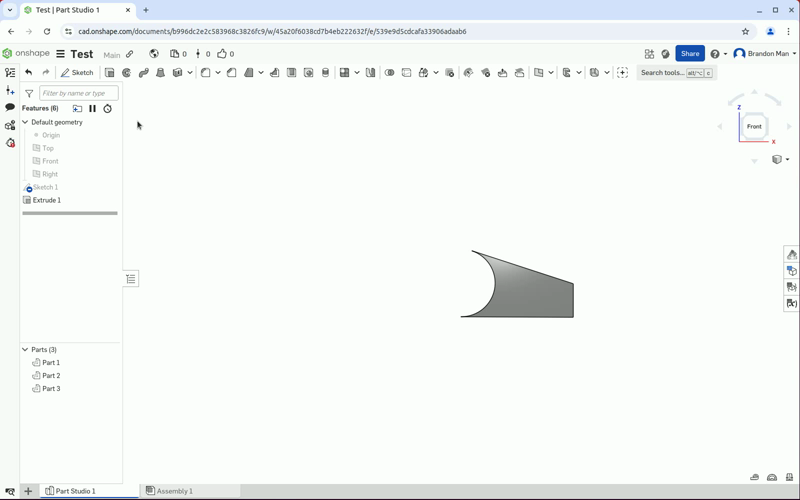
key(shift+h)
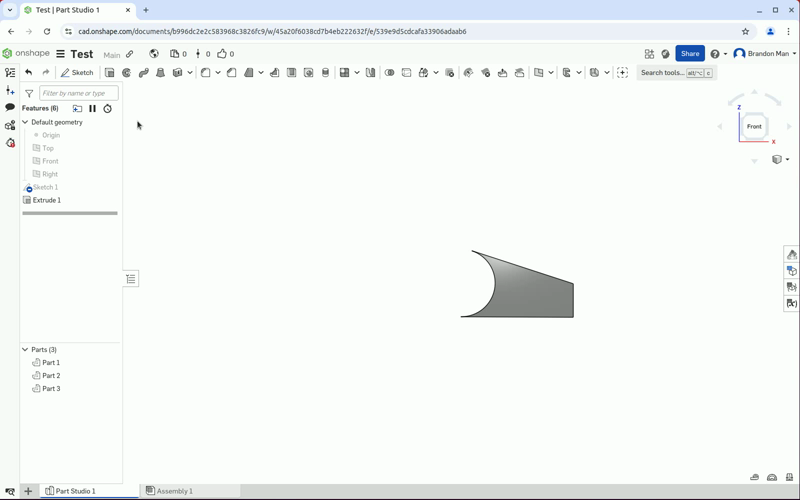
mouse_move(73, 189)
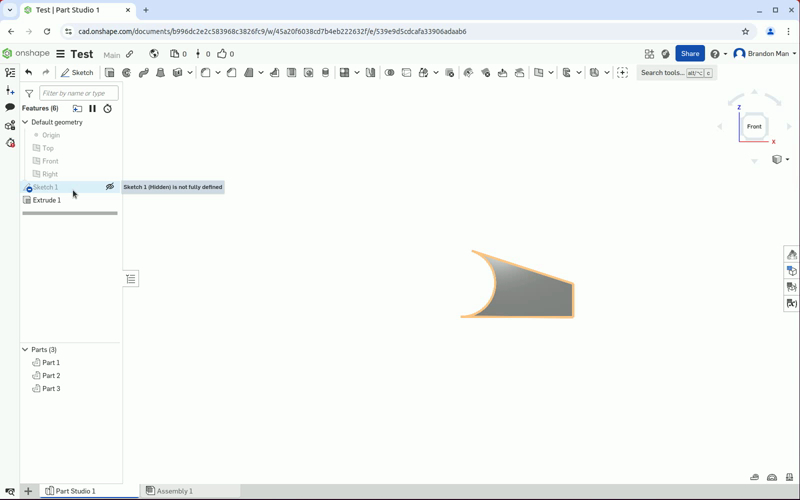
click(73, 189)
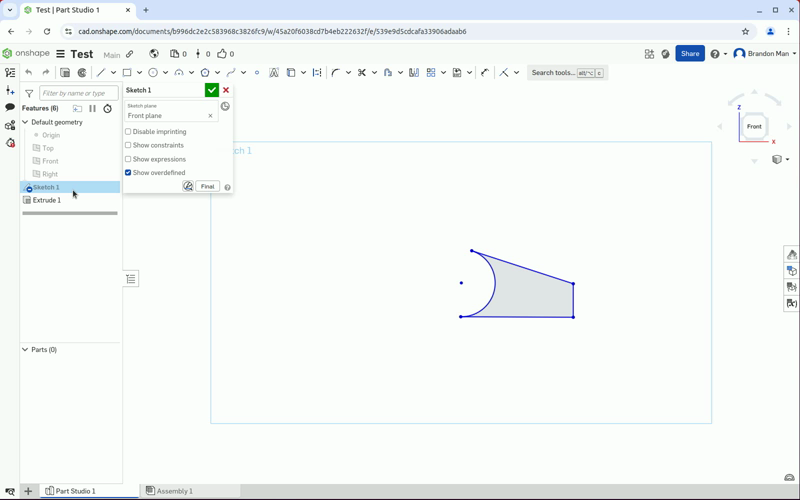
mouse_move(229, 92)
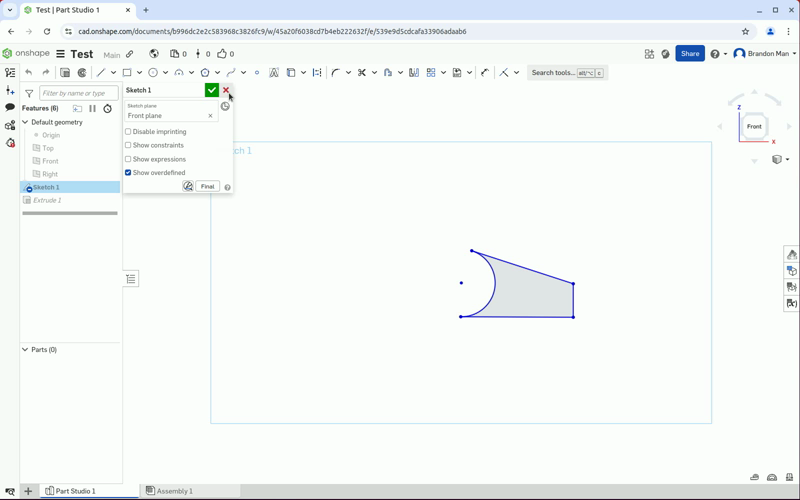
click(229, 92)
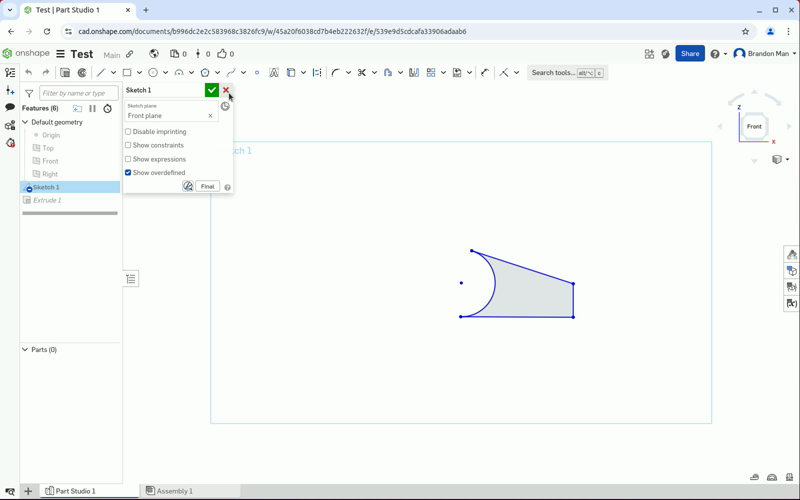
key(shift+s)
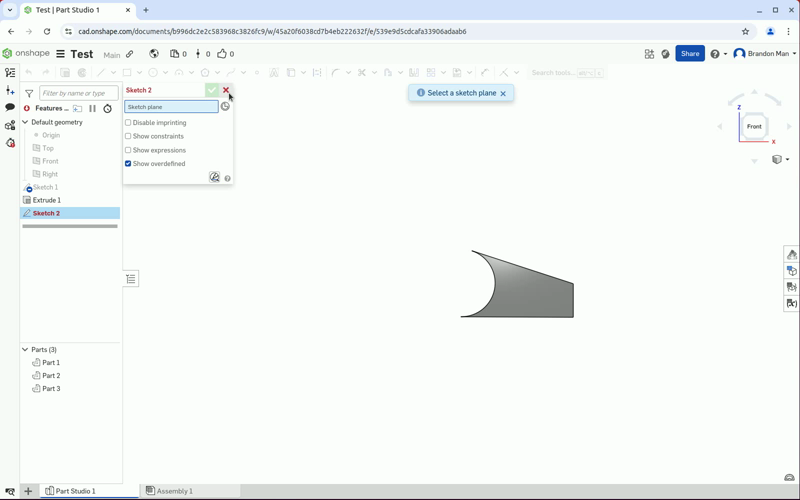
mouse_move(73, 163)
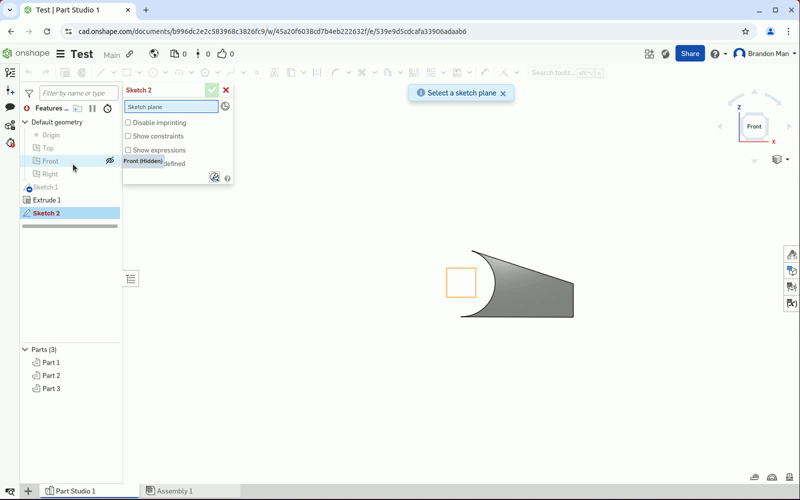
click(73, 163)
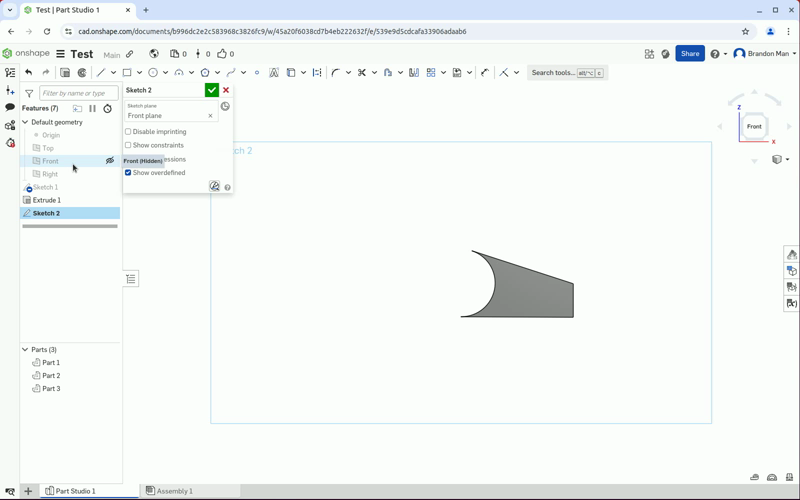
mouse_move(73, 352)
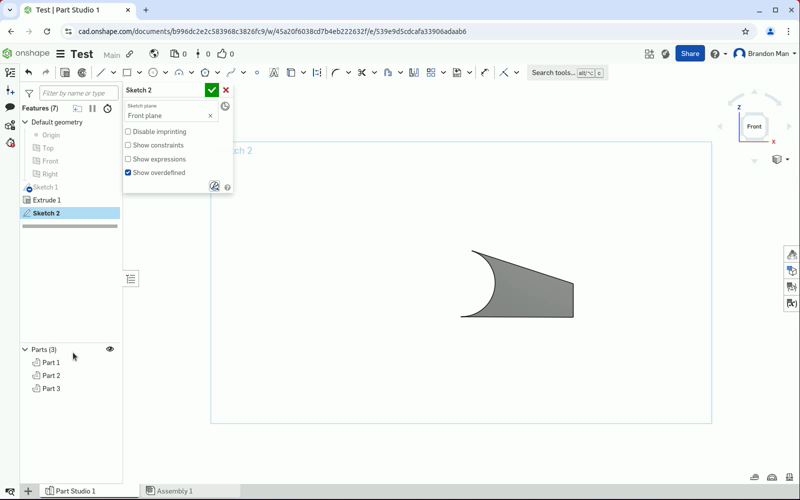
key(y)
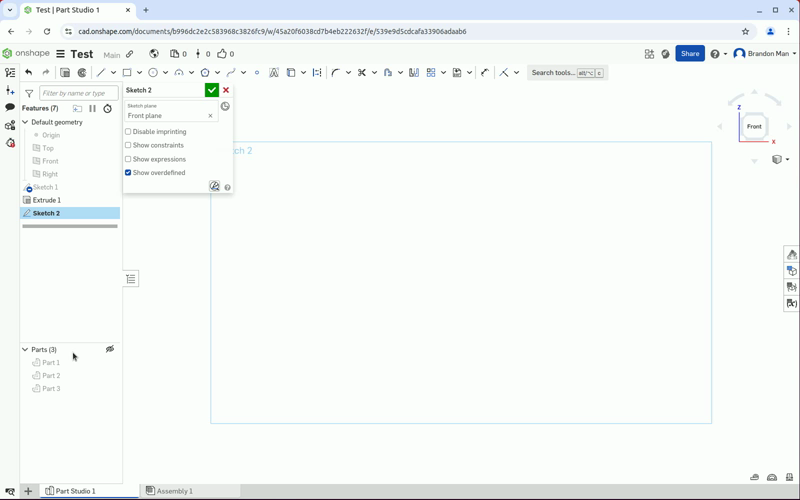
key(c)
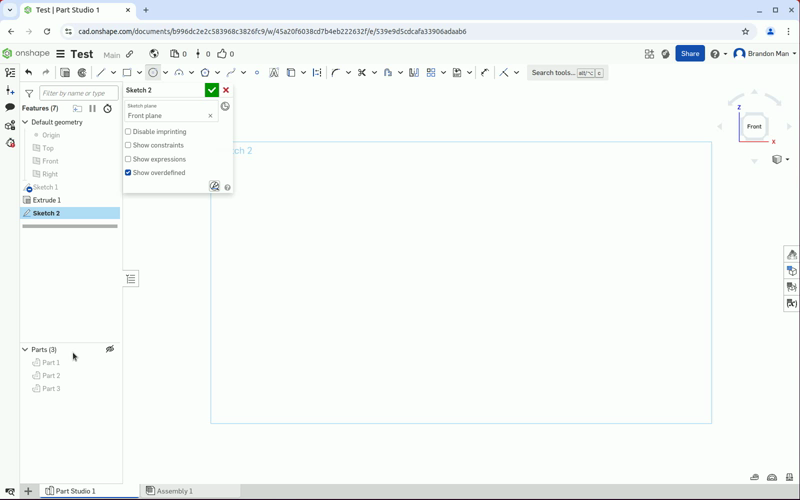
key_down(shift)
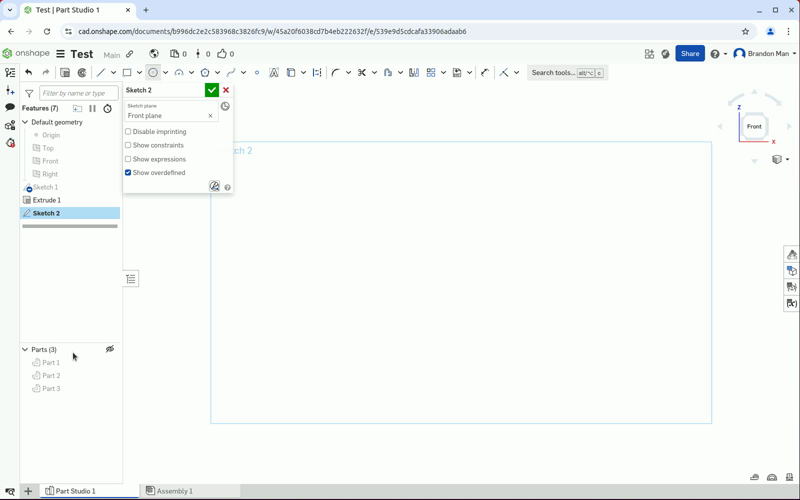
mouse_move(461, 282)
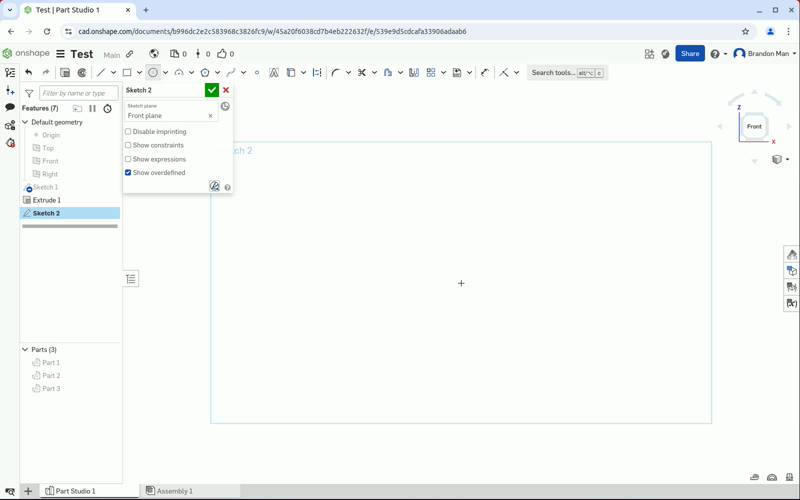
click(461, 282)
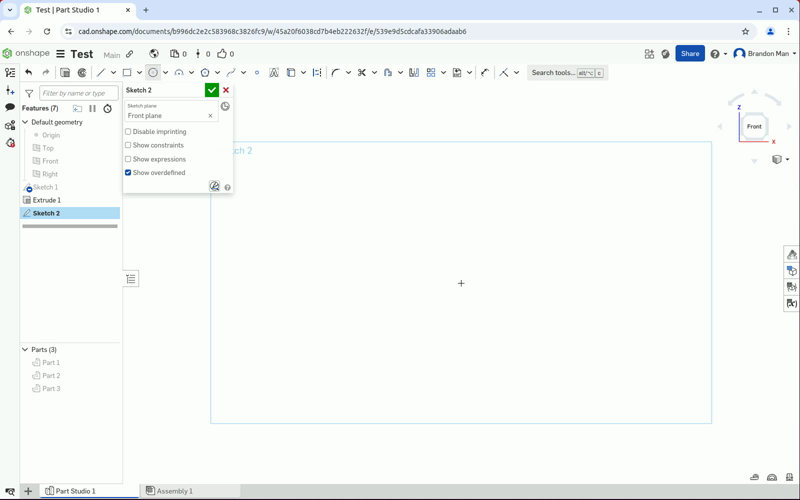
key_up(shift)
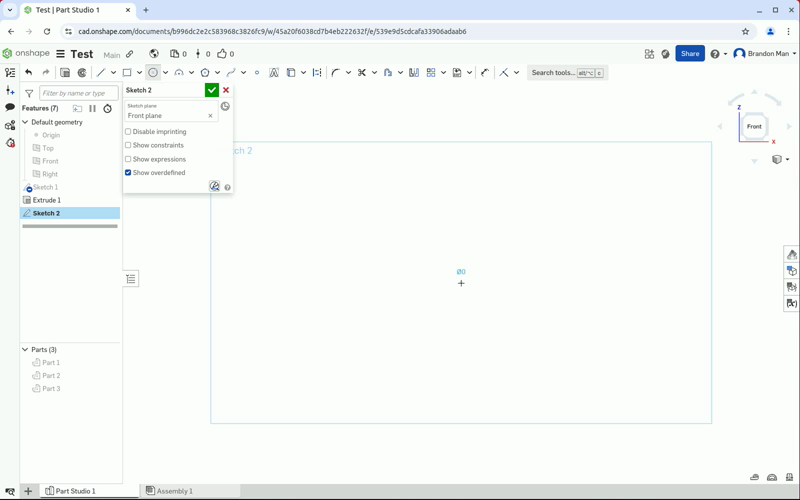
mouse_move(495, 282)
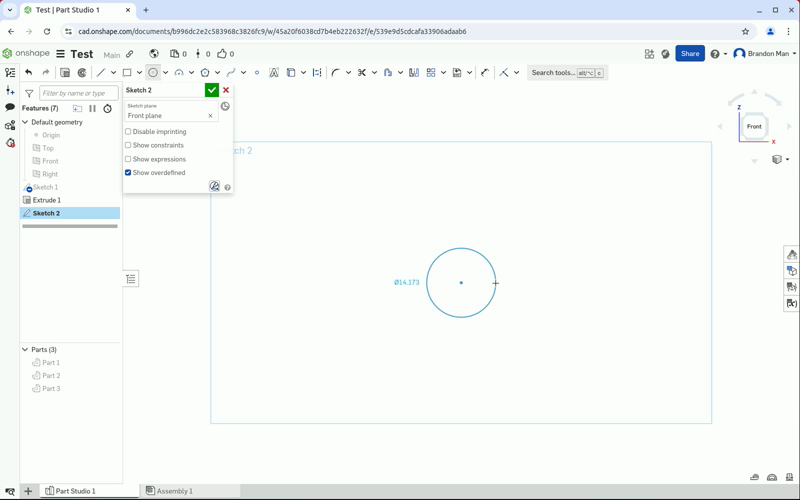
click(495, 282)
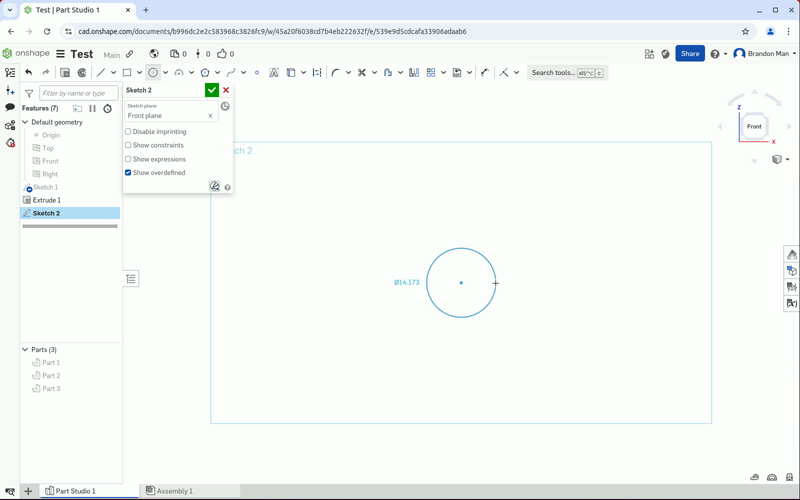
key(esc)
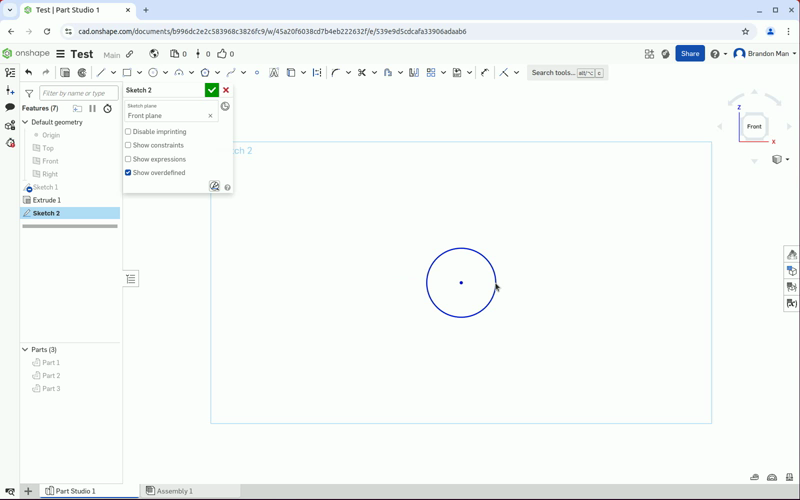
key(c)
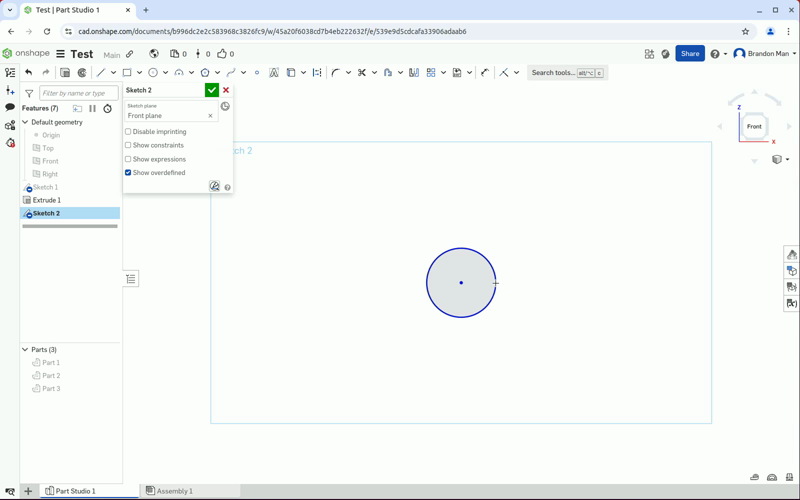
key_down(shift)
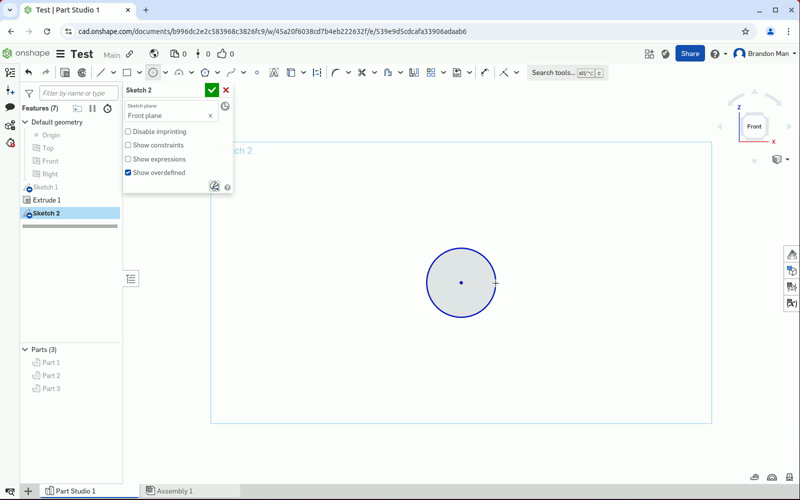
mouse_move(461, 282)
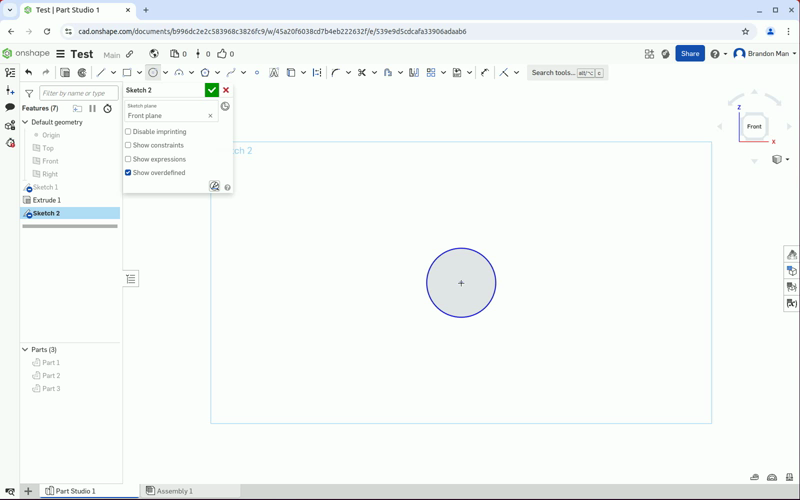
click(461, 282)
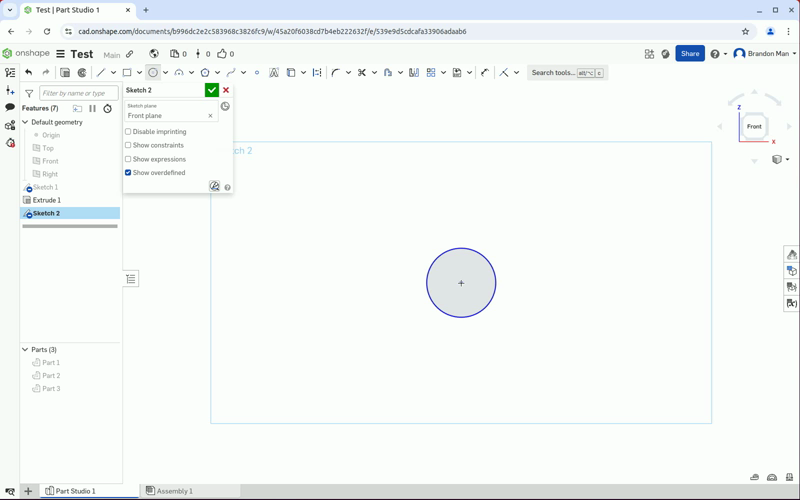
key_up(shift)
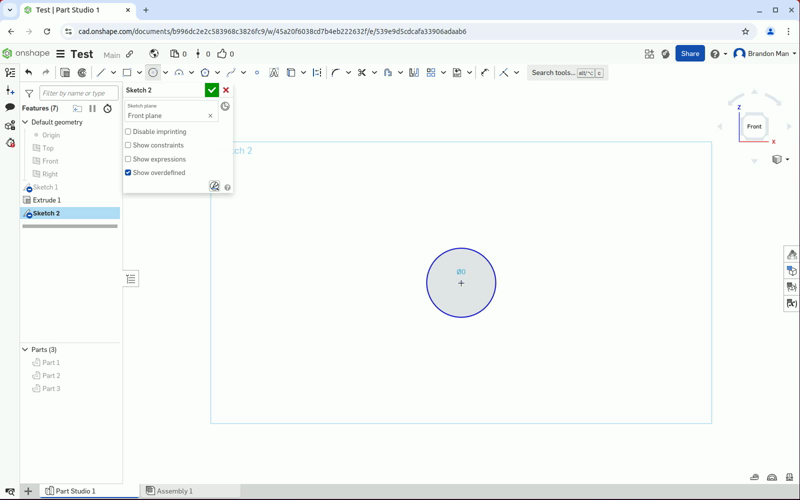
mouse_move(478, 282)
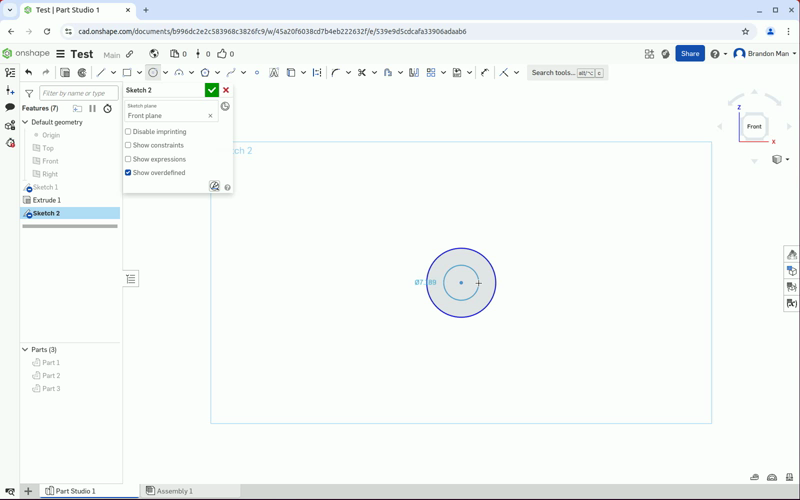
click(478, 282)
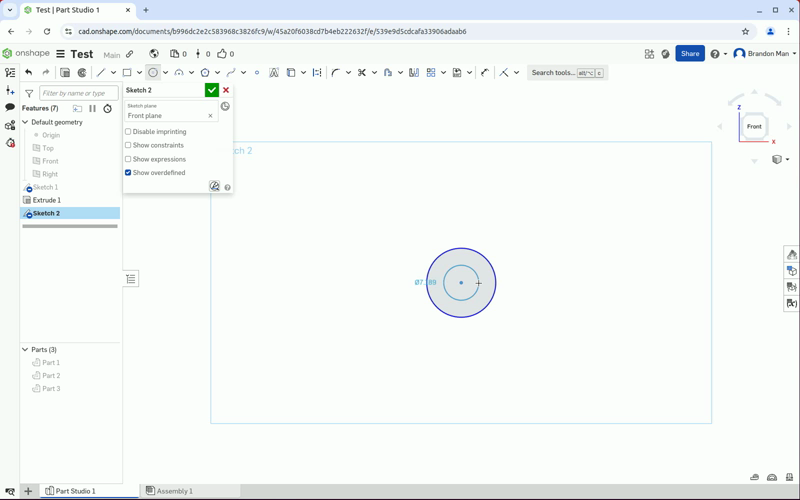
key(esc)
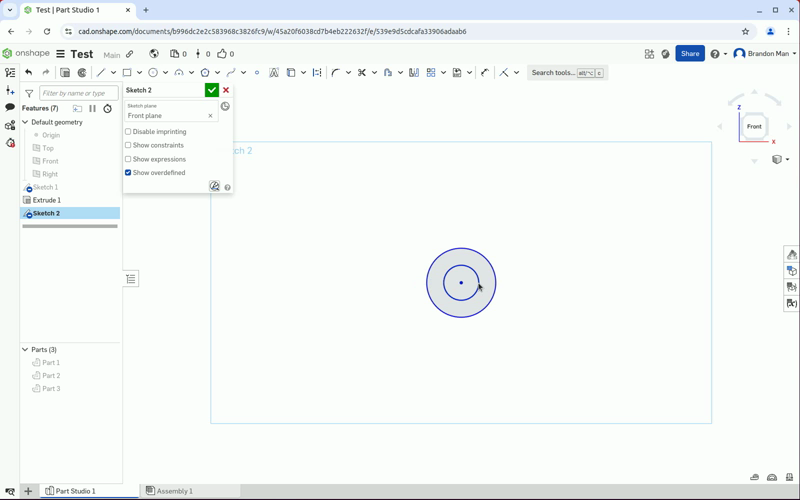
mouse_move(477, 306)
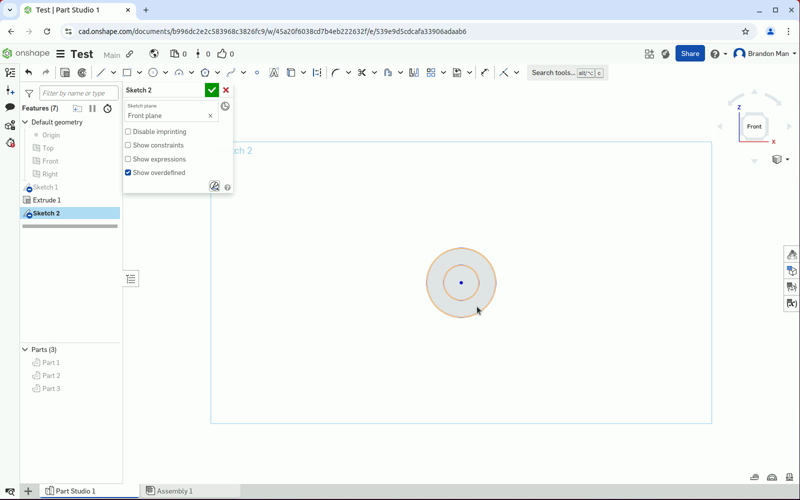
click(477, 306)
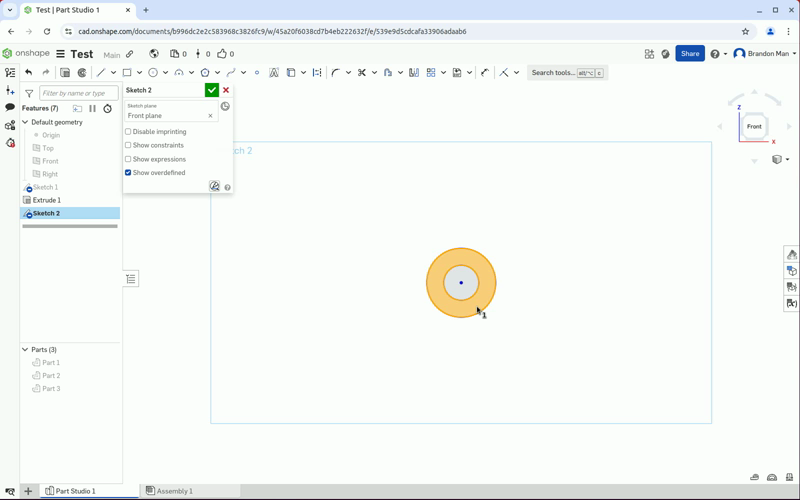
mouse_move(73, 352)
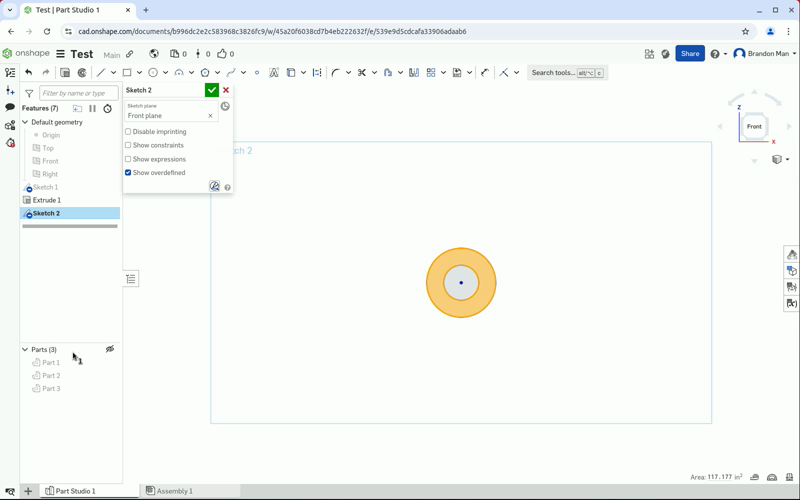
key(shift+y)
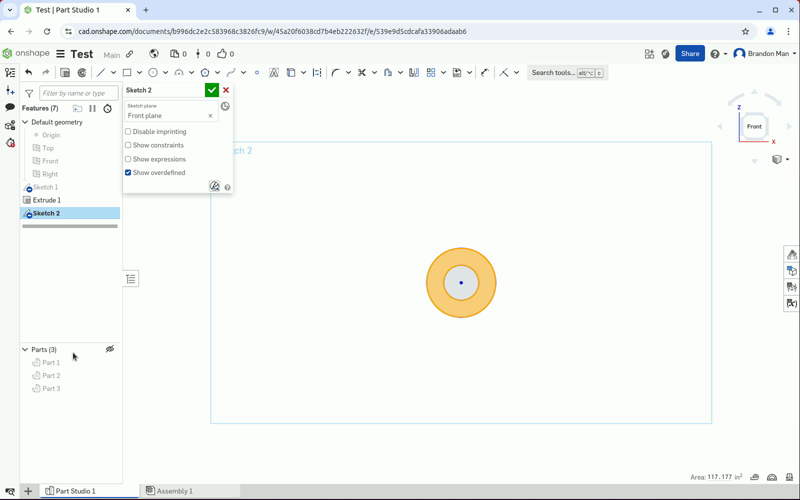
key(shift+e)
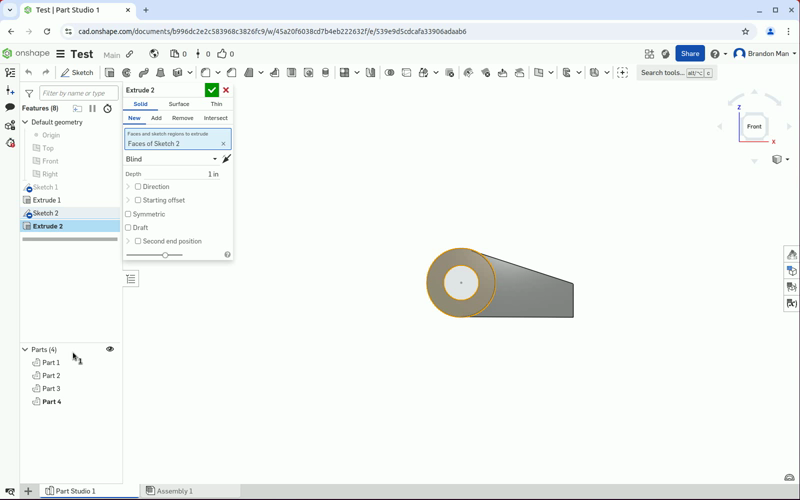
mouse_move(143, 106)
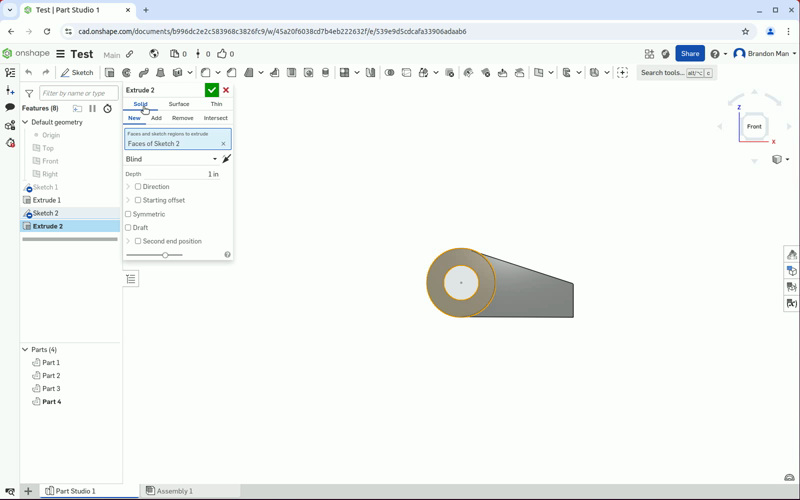
click(143, 106)
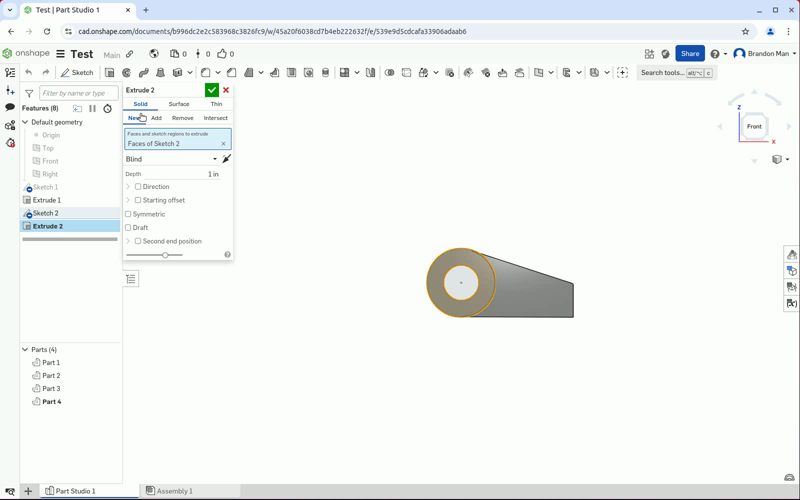
mouse_move(137, 120)
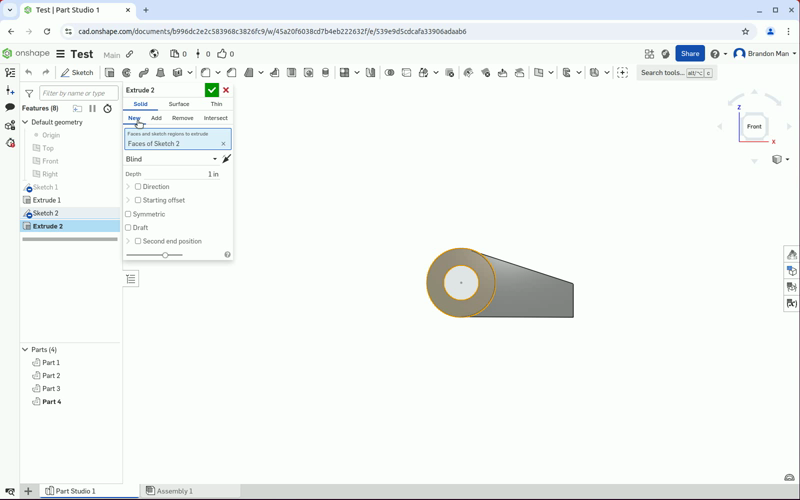
click(137, 120)
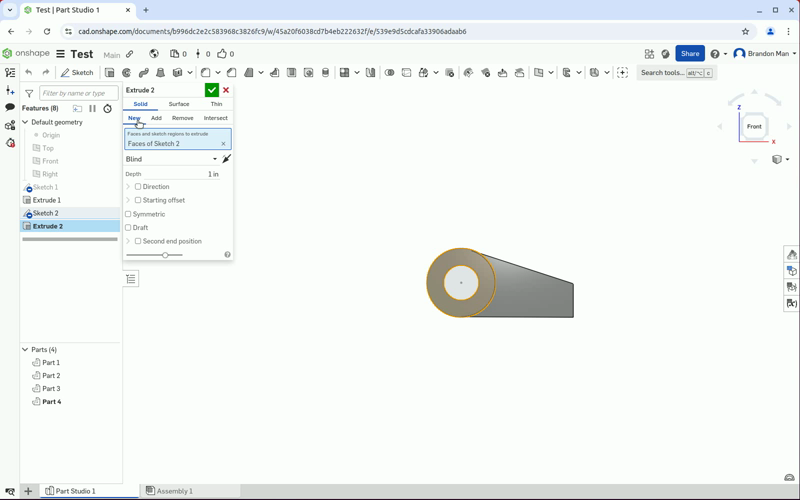
key(tab, 4)
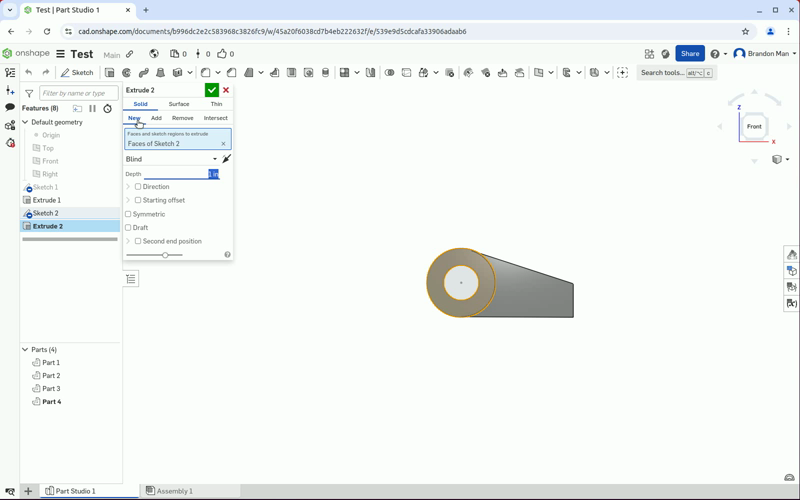
text(4.574)
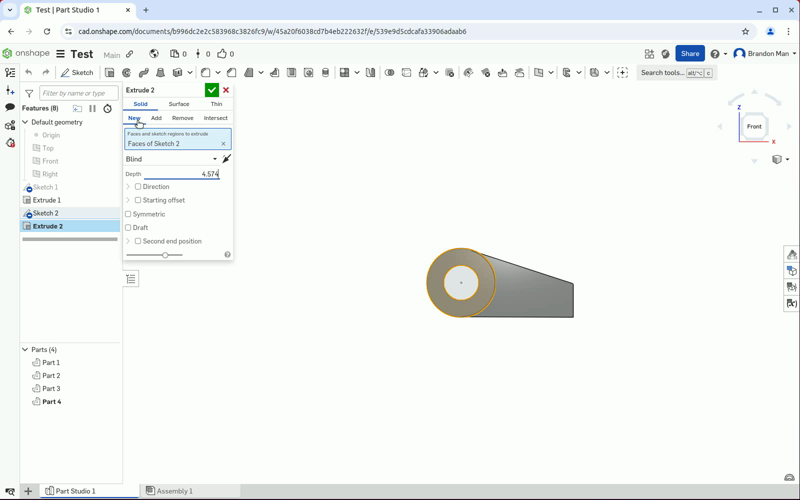
key(enter)
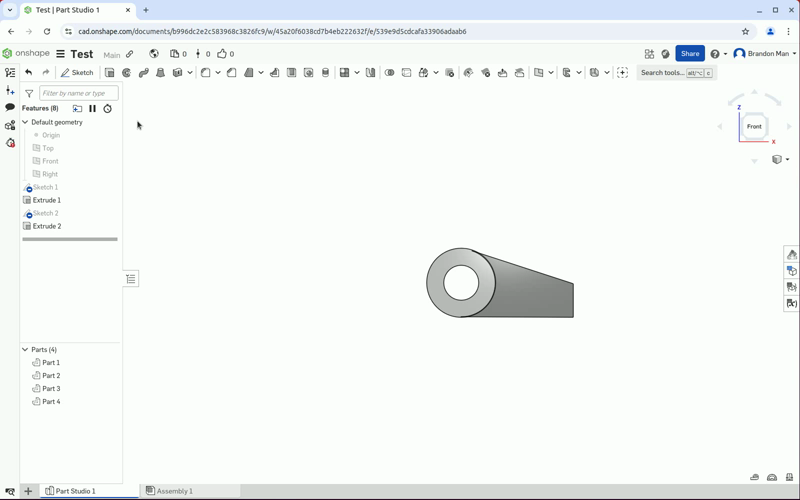
key(shift+h)
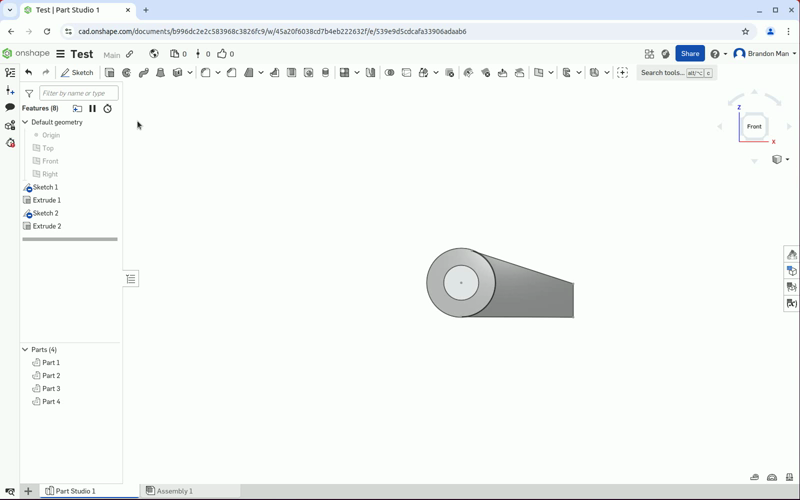
key(shift+h)
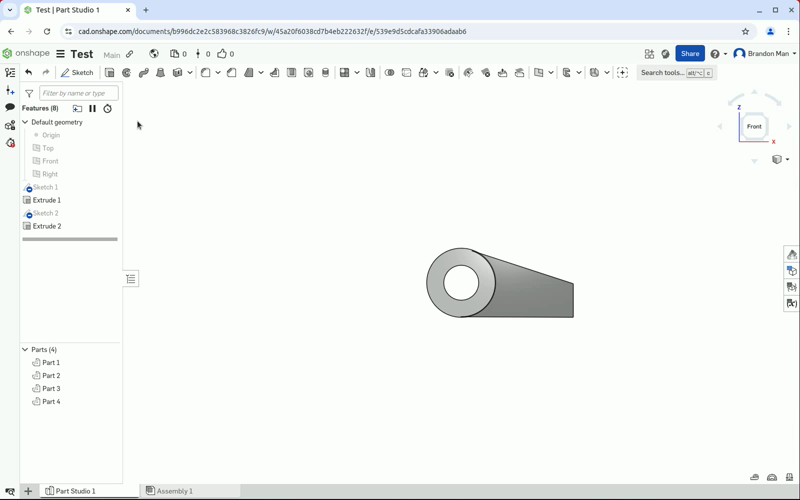
mouse_move(73, 189)
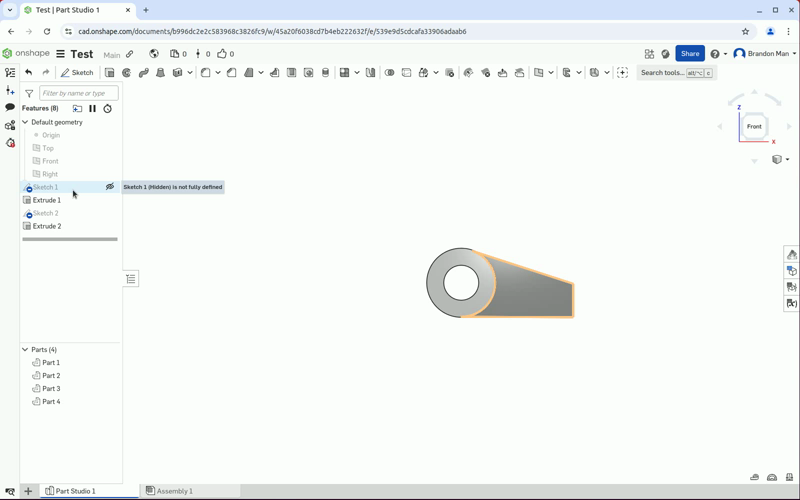
click(73, 189)
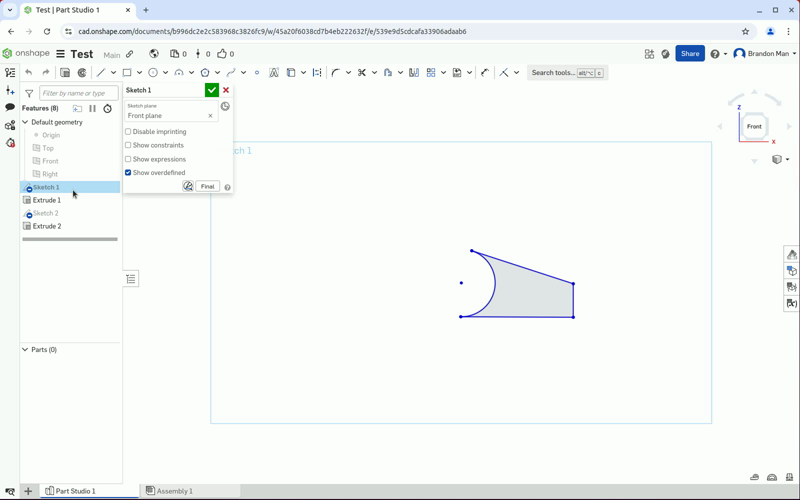
mouse_move(229, 92)
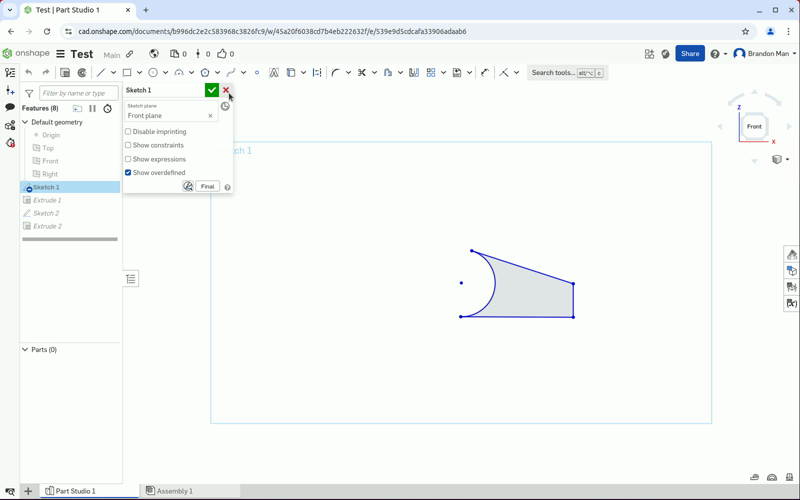
click(229, 92)
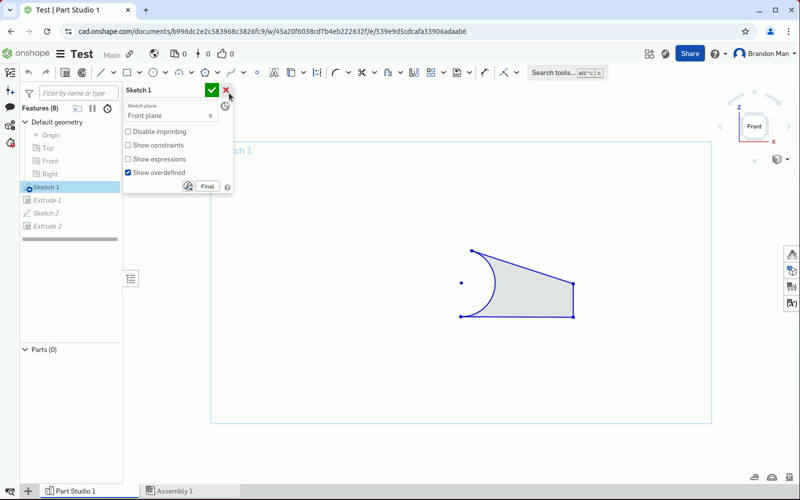
key(shift+s)
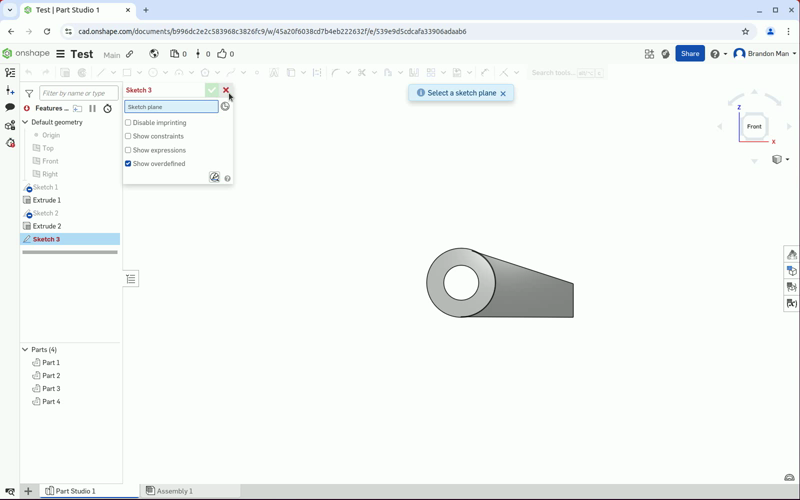
mouse_move(73, 163)
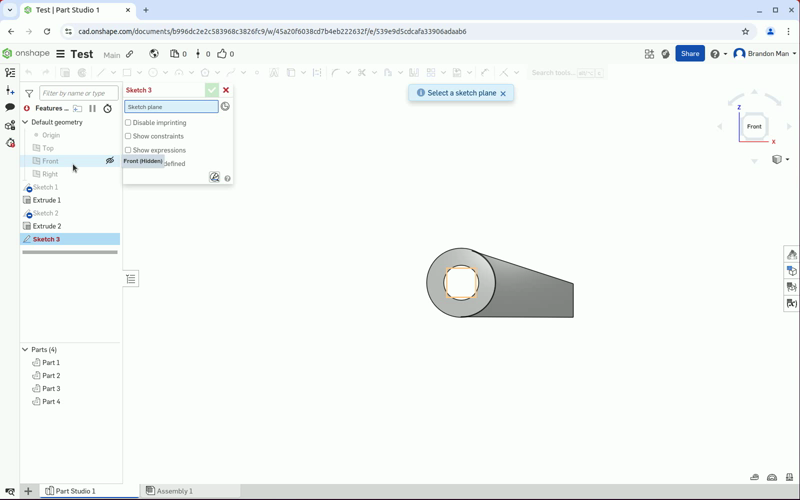
click(73, 163)
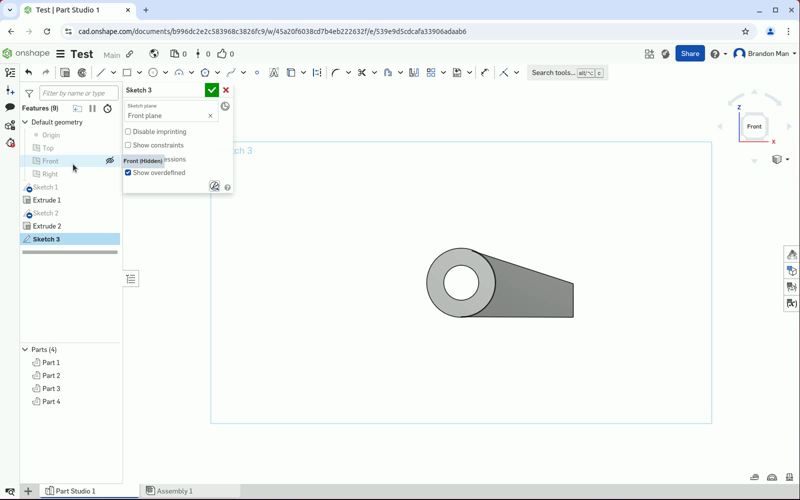
mouse_move(73, 352)
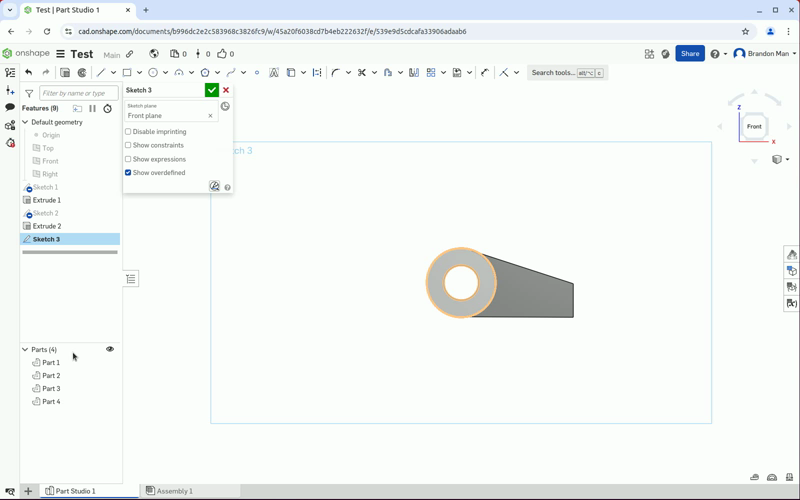
key(y)
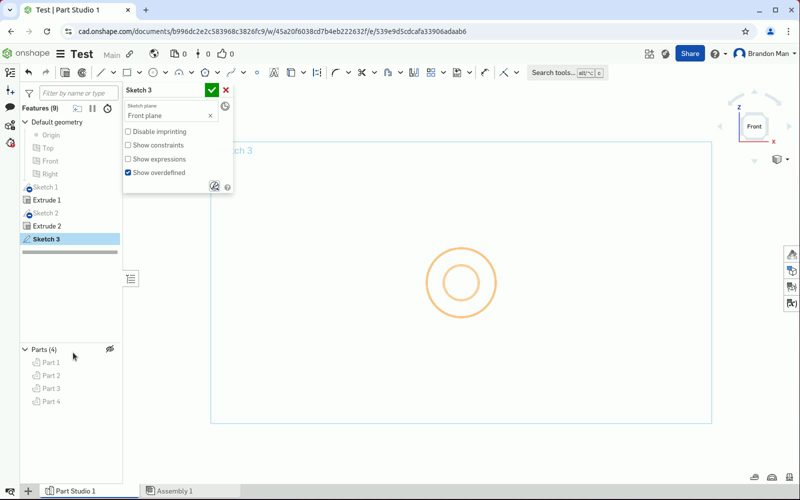
key(c)
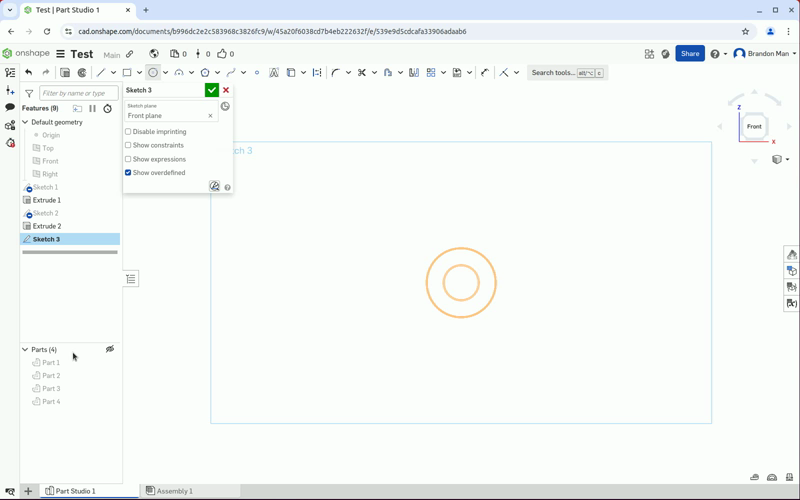
key_down(shift)
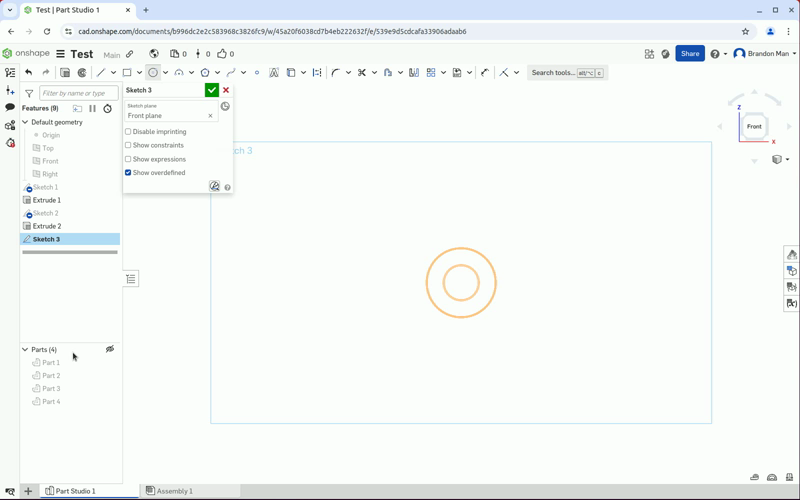
mouse_move(461, 282)
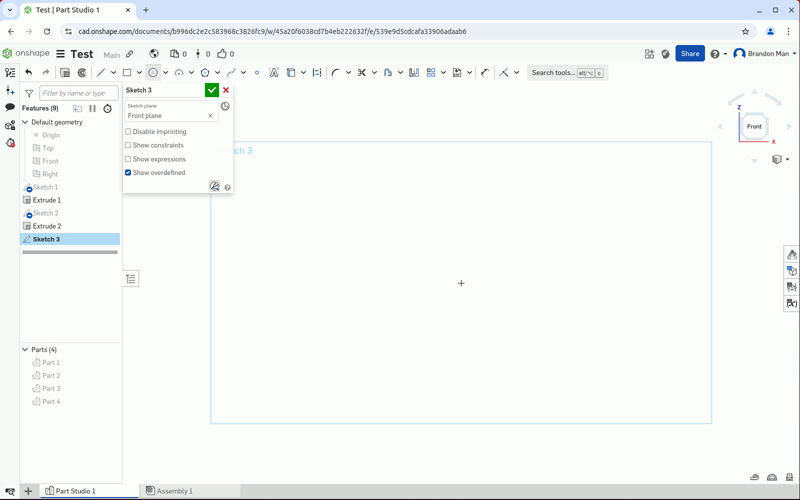
click(461, 282)
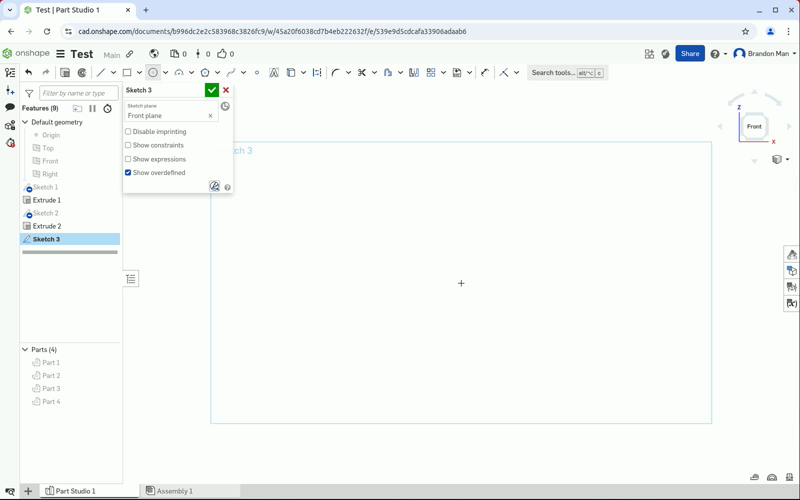
key_up(shift)
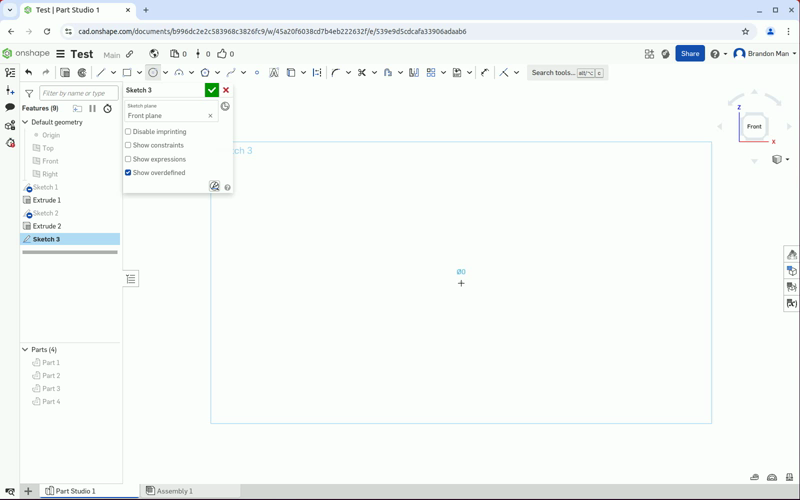
mouse_move(495, 282)
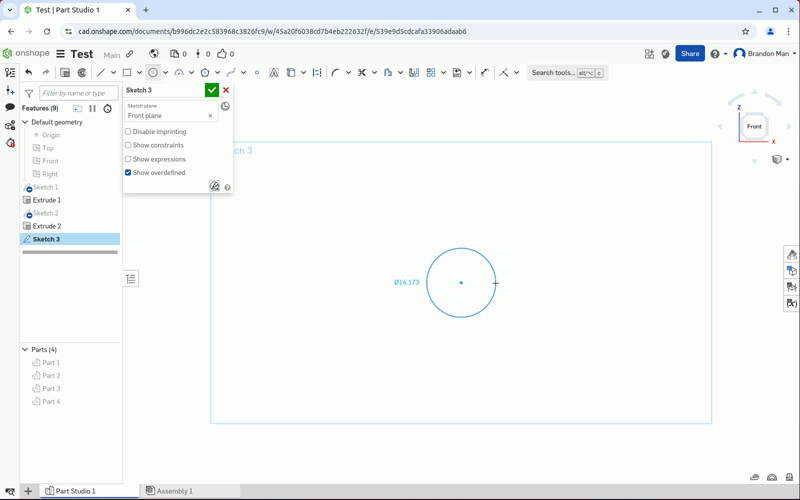
click(495, 282)
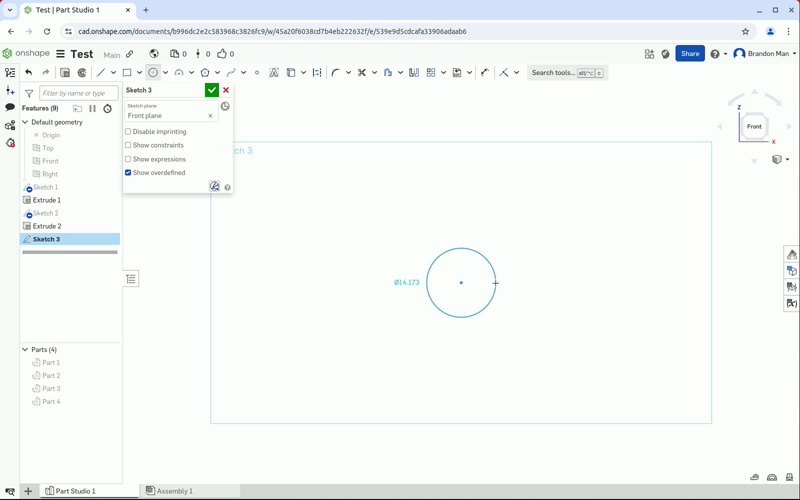
key(esc)
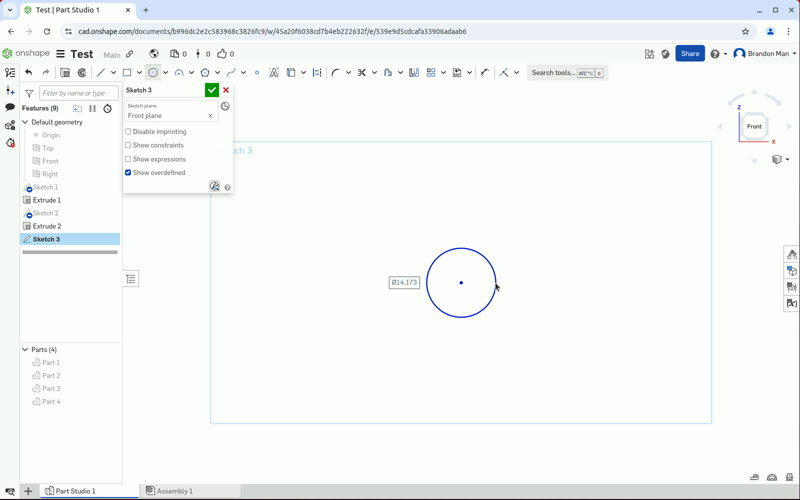
key(c)
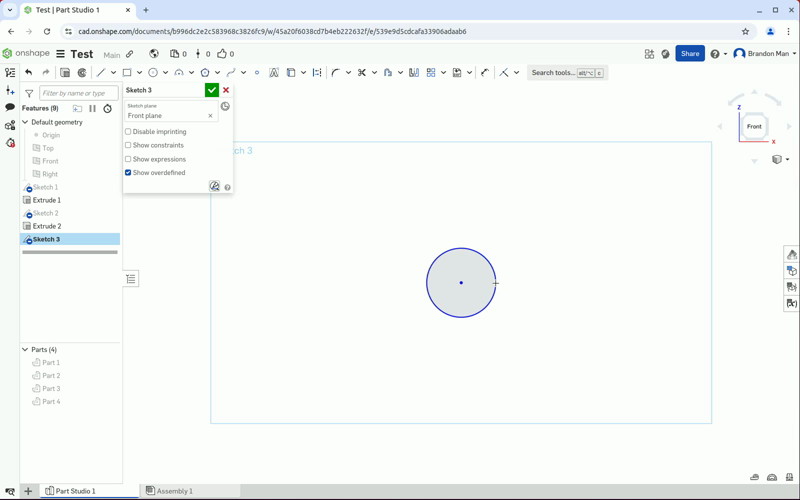
key_down(shift)
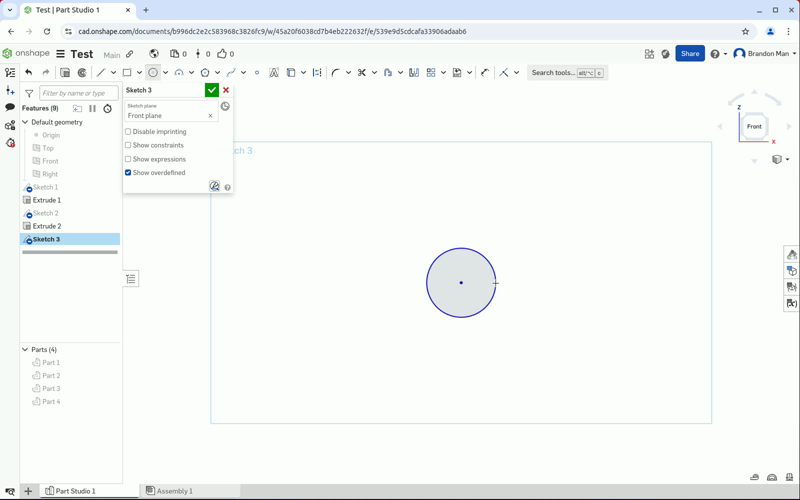
mouse_move(461, 282)
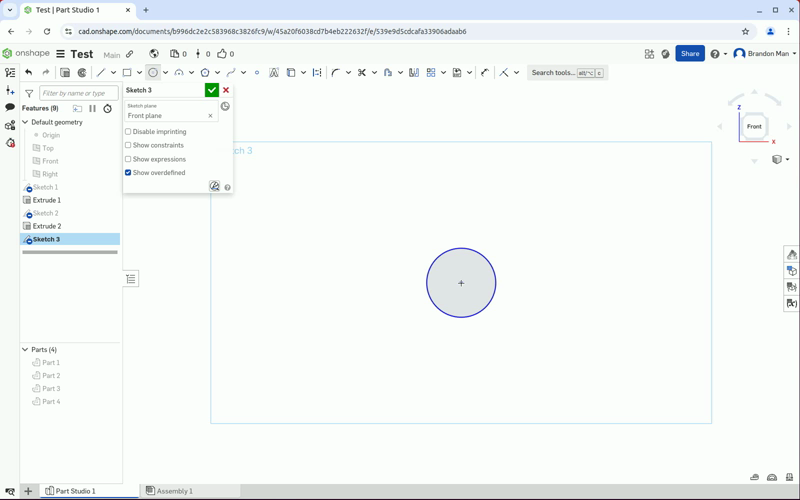
click(461, 282)
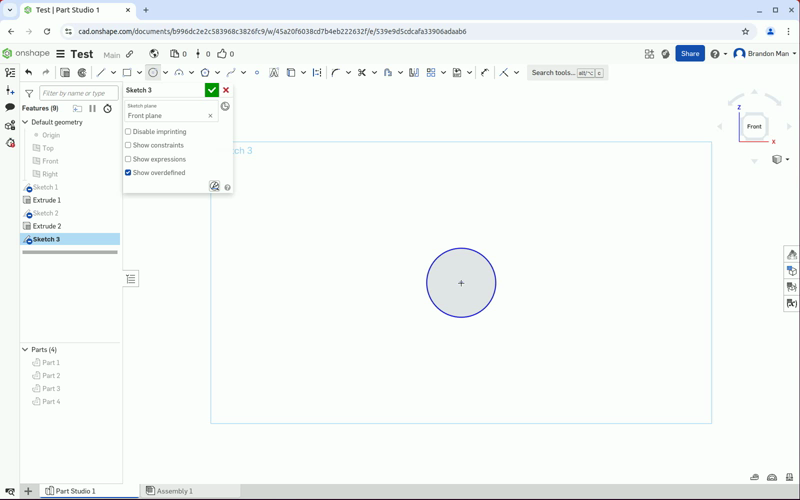
key_up(shift)
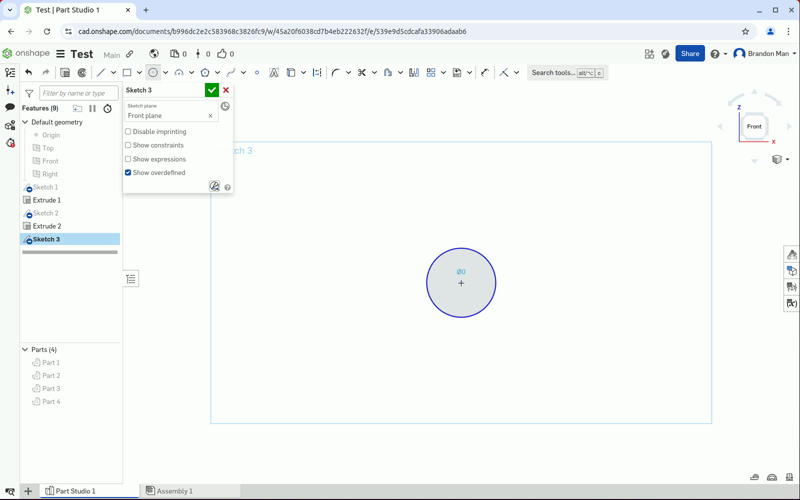
mouse_move(478, 282)
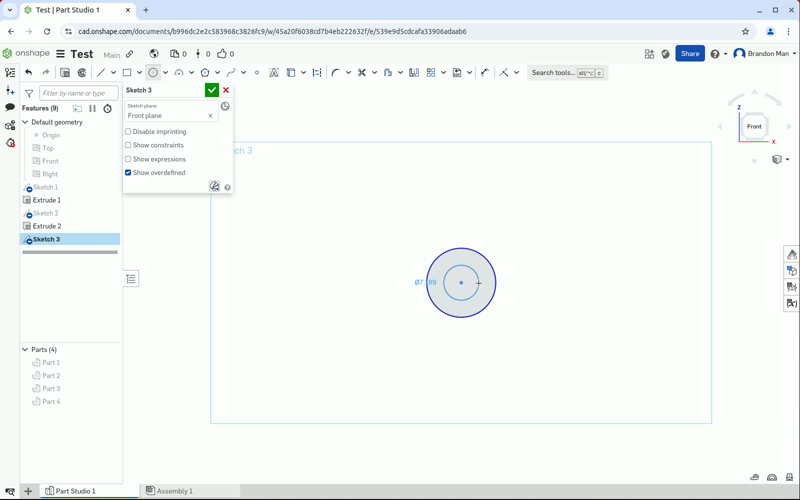
click(478, 282)
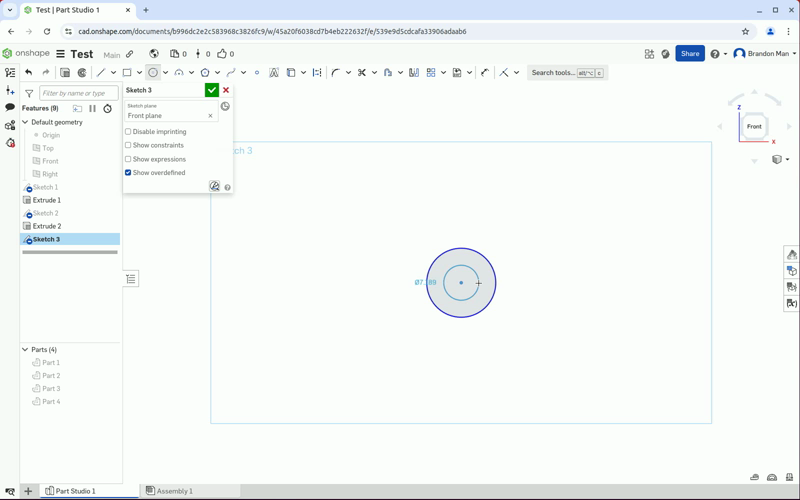
key(esc)
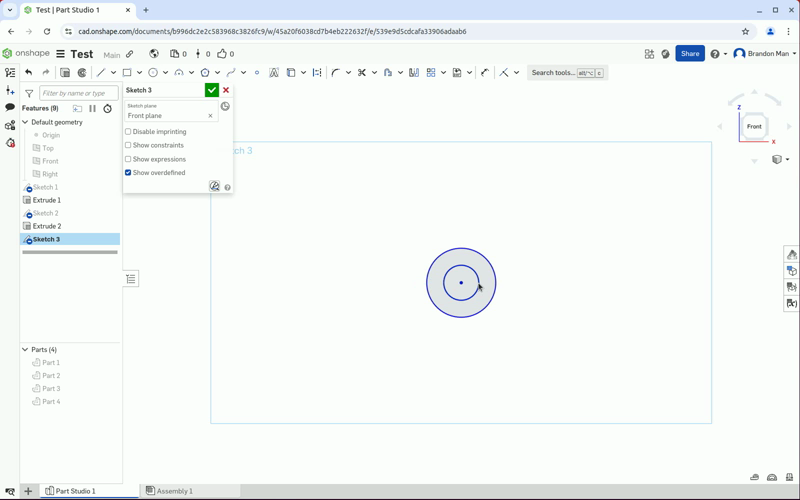
mouse_move(468, 304)
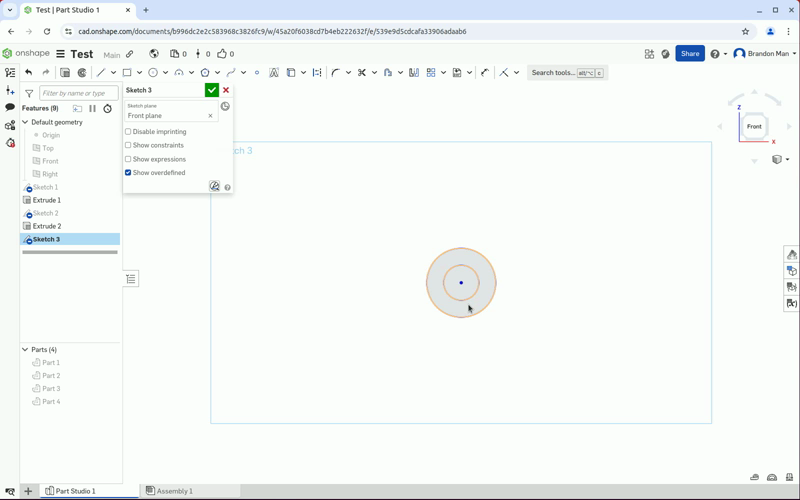
click(468, 304)
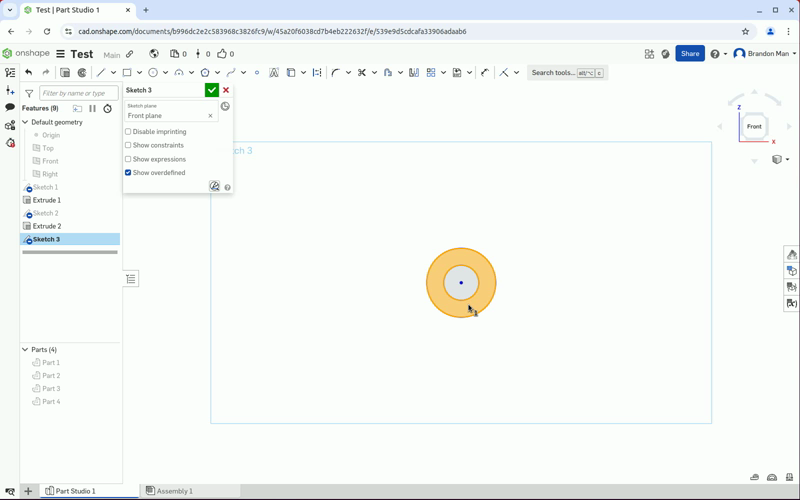
mouse_move(73, 352)
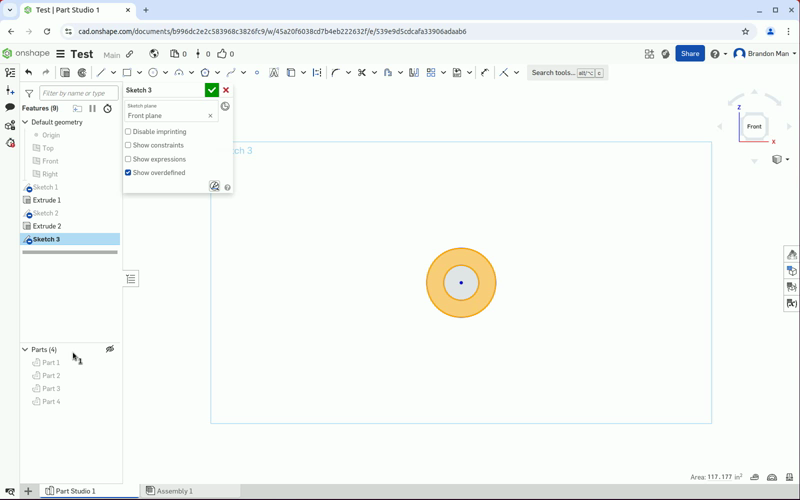
key(shift+y)
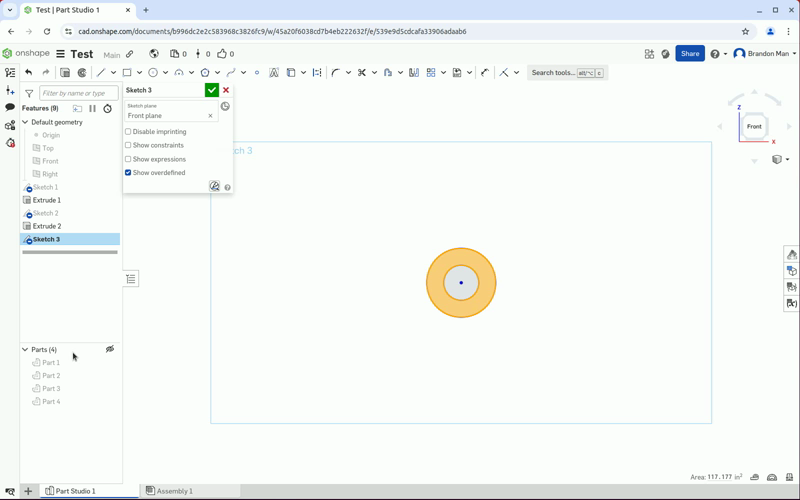
key(shift+e)
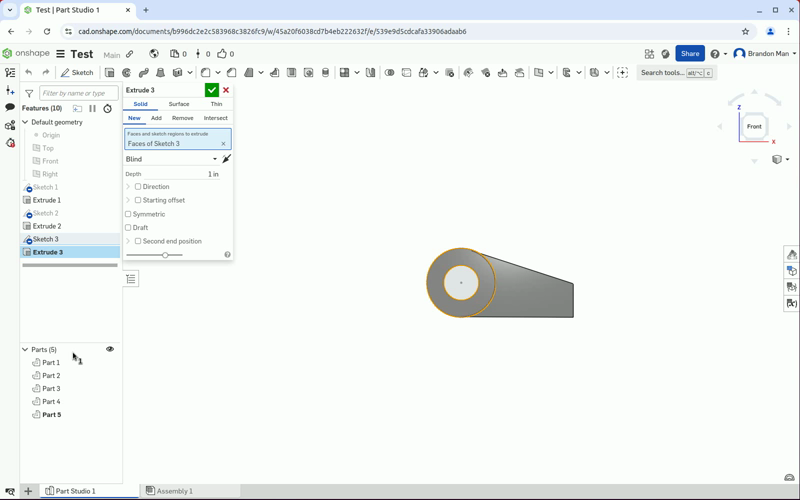
mouse_move(143, 106)
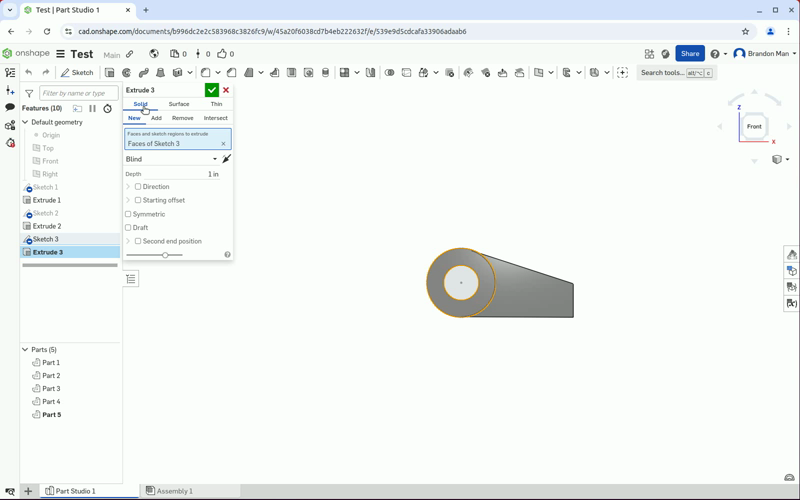
click(143, 106)
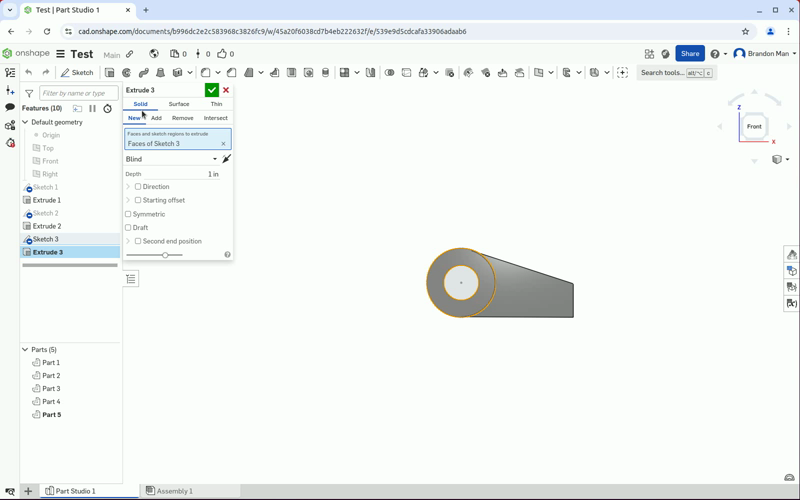
mouse_move(137, 120)
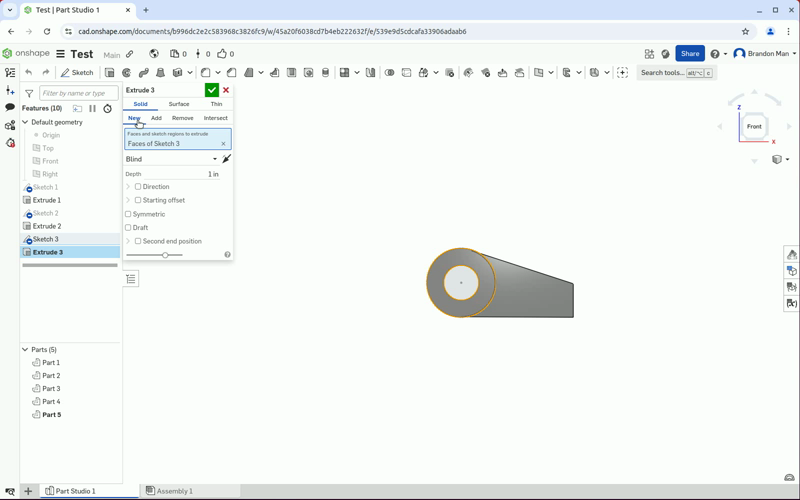
click(137, 120)
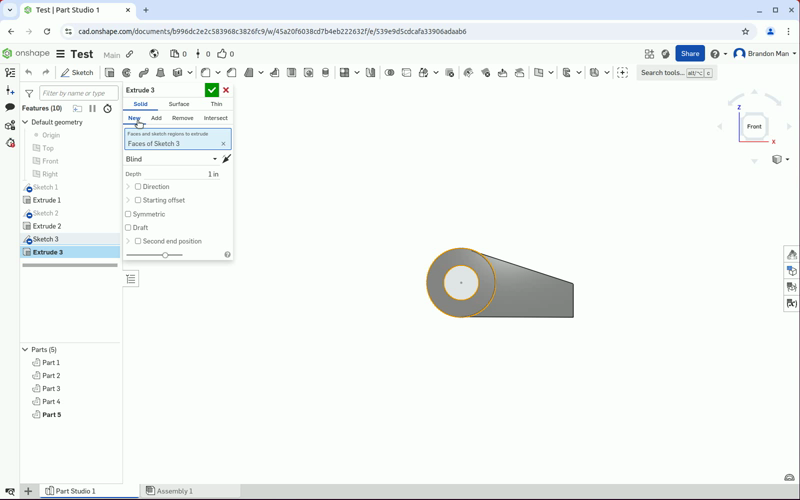
key(tab, 4)
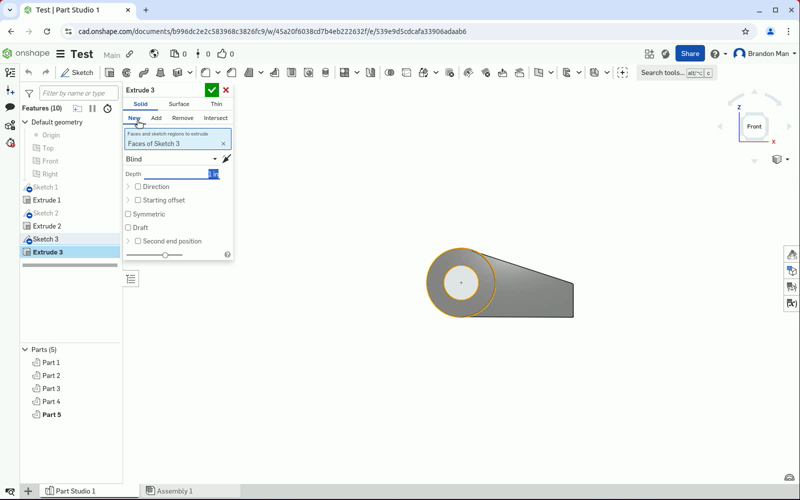
text(9.147)
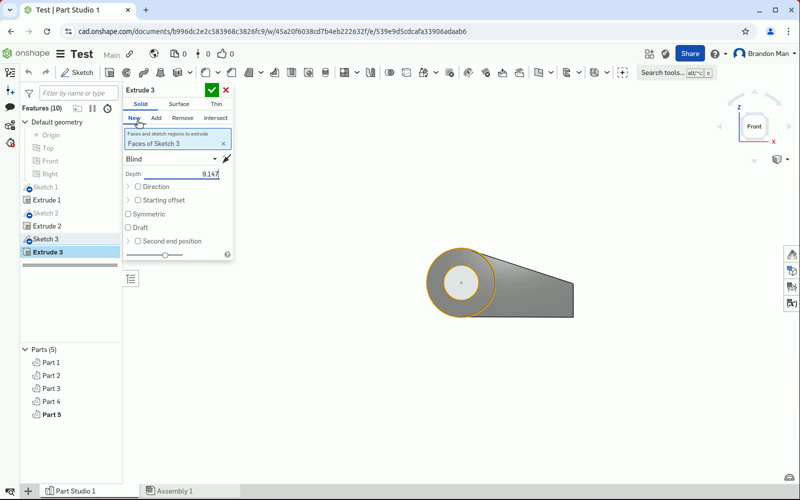
key(enter)
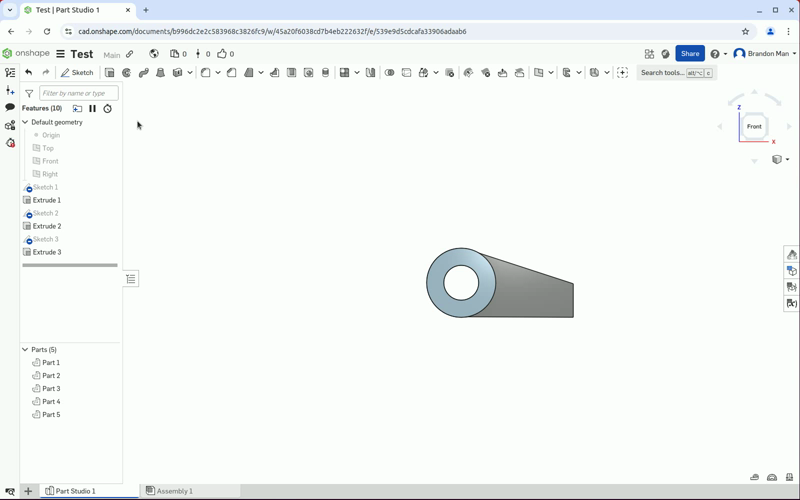
key(shift+h)
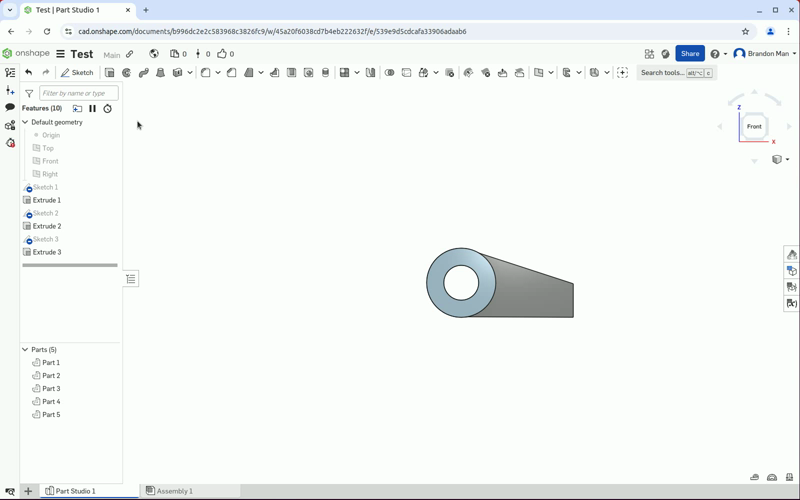
key(shift+h)
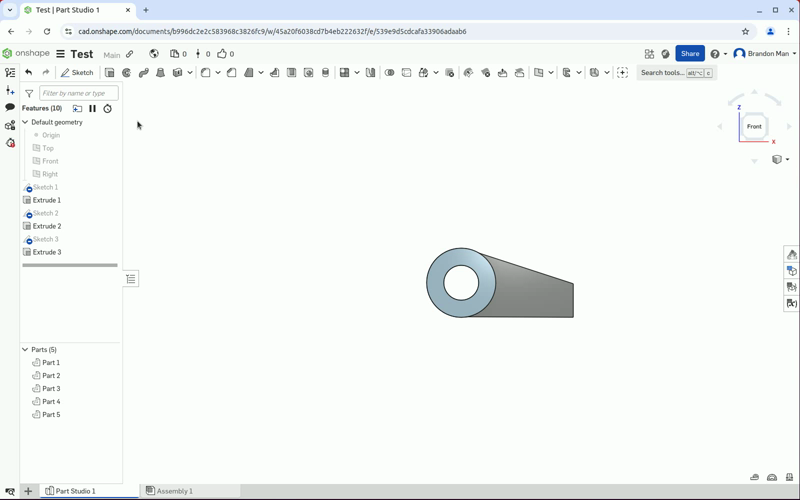
mouse_move(73, 189)
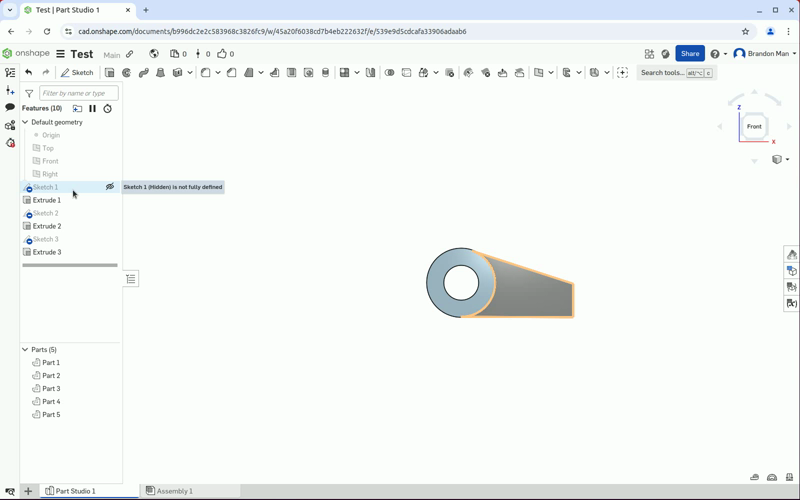
click(73, 189)
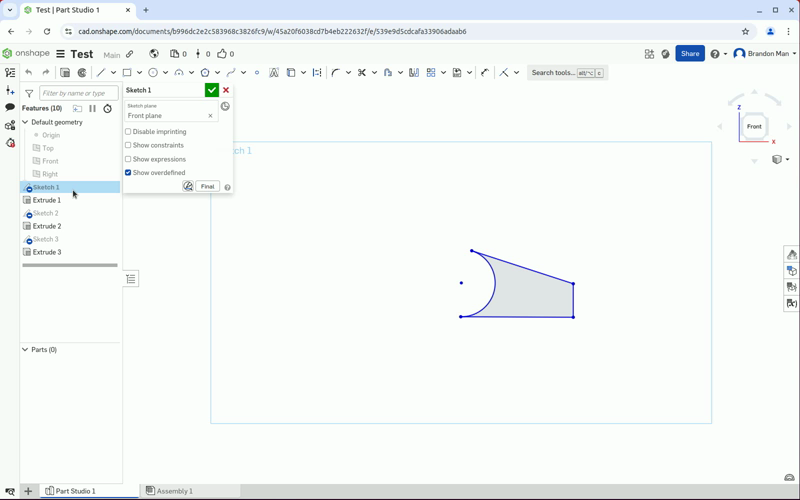
mouse_move(229, 92)
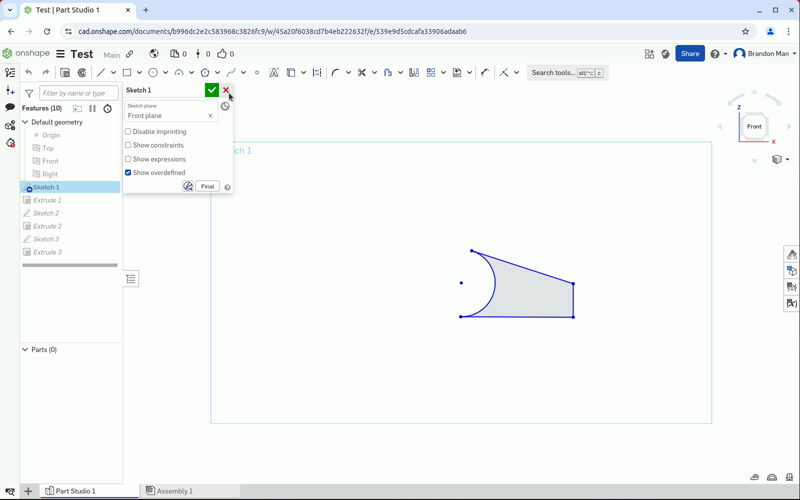
click(229, 92)
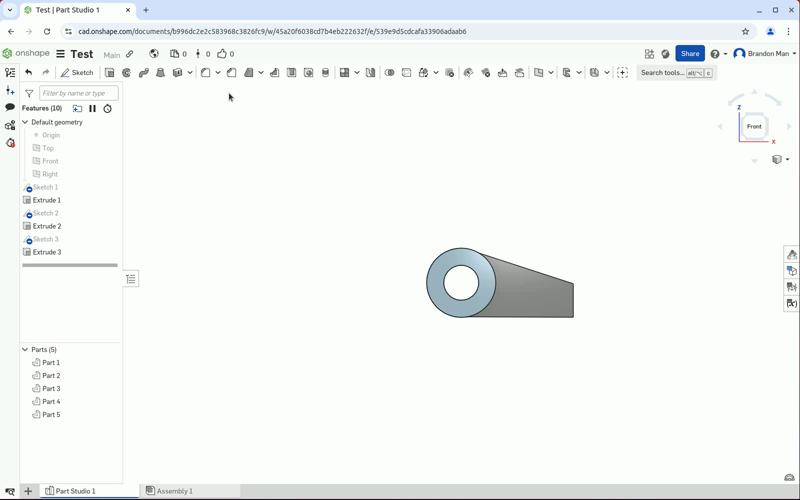
mouse_move(73, 352)
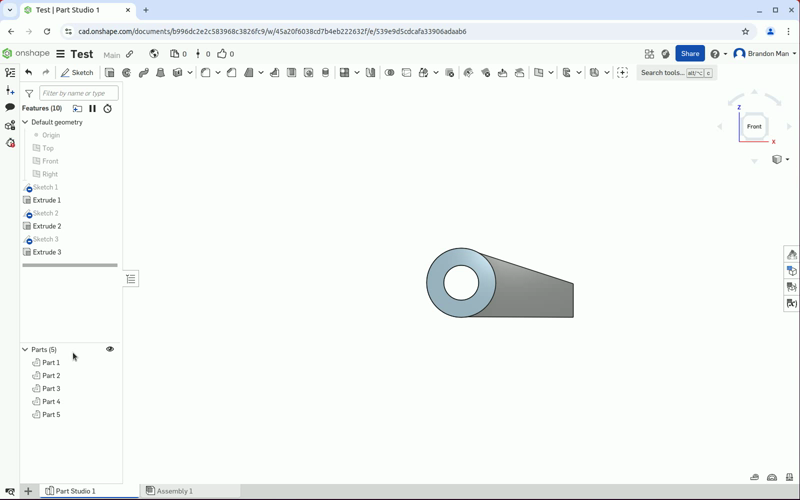
key(y)
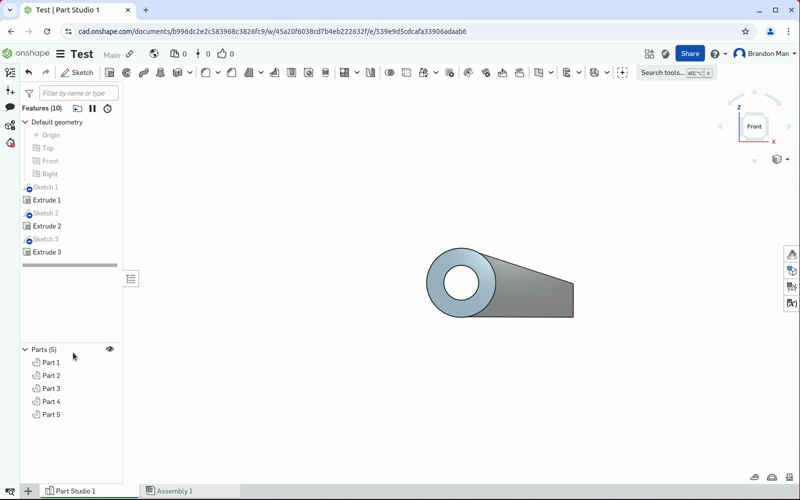
key(shift+p)
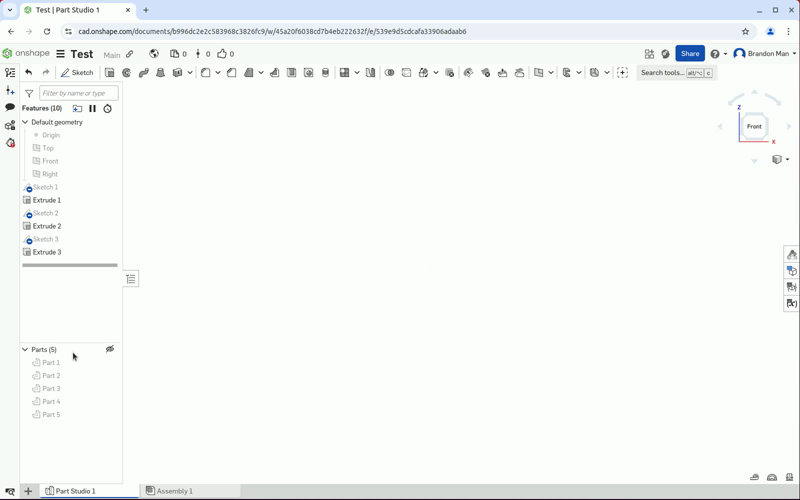
key(space)
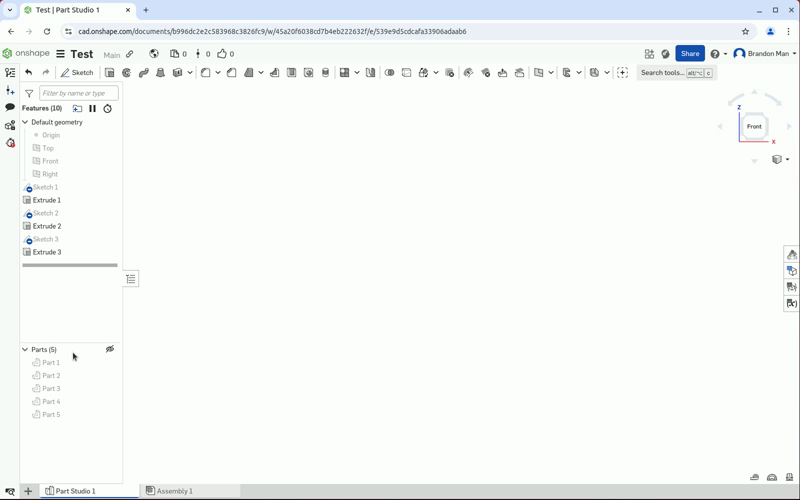
key_down(shift)
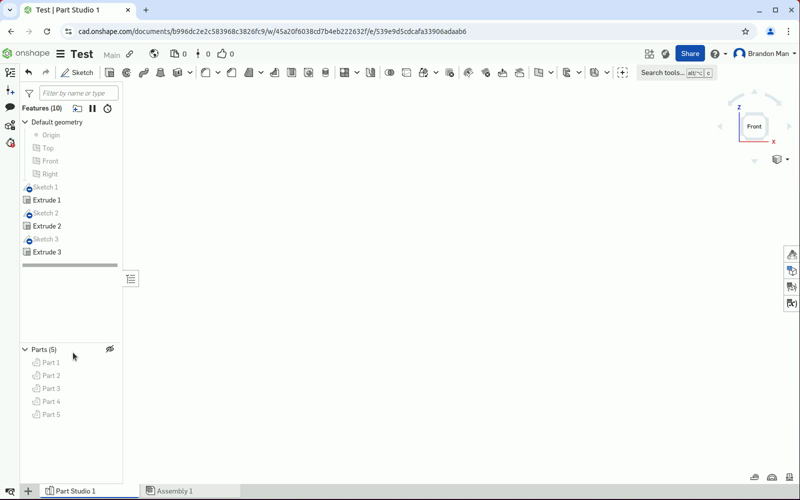
key(left)
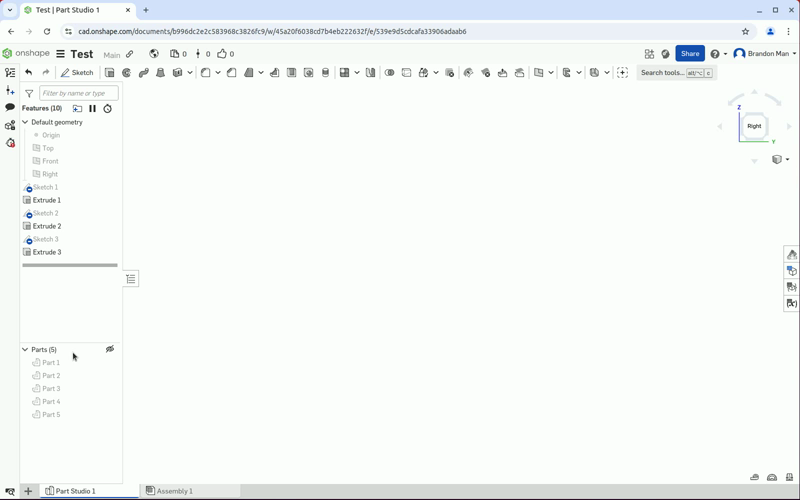
key_up(shift)
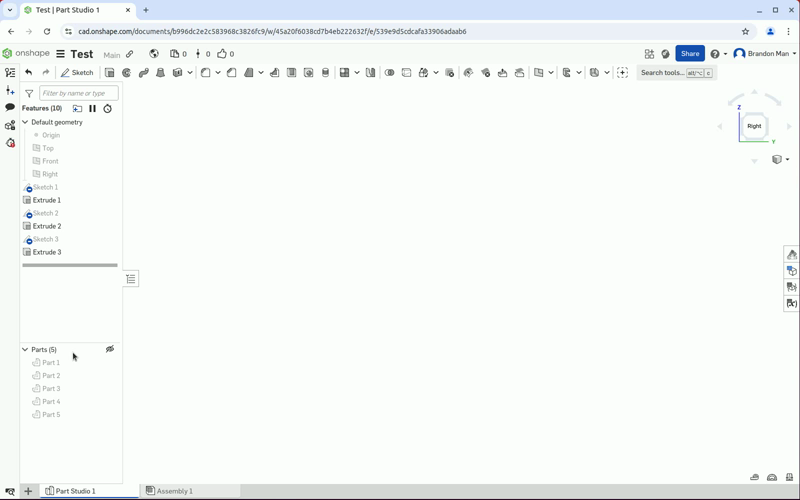
mouse_move(73, 352)
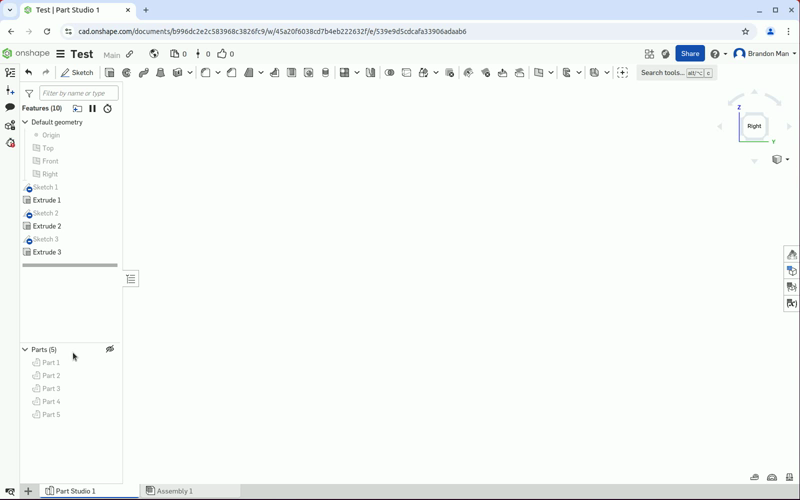
key(shift+y)
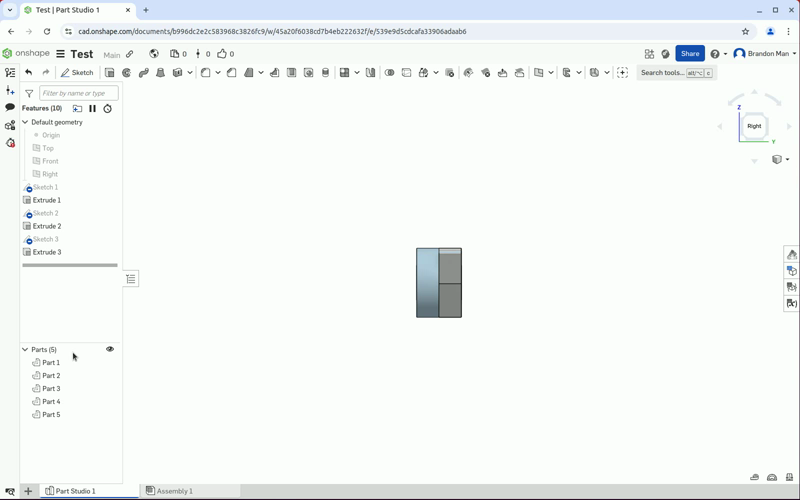
mouse_move(541, 75)
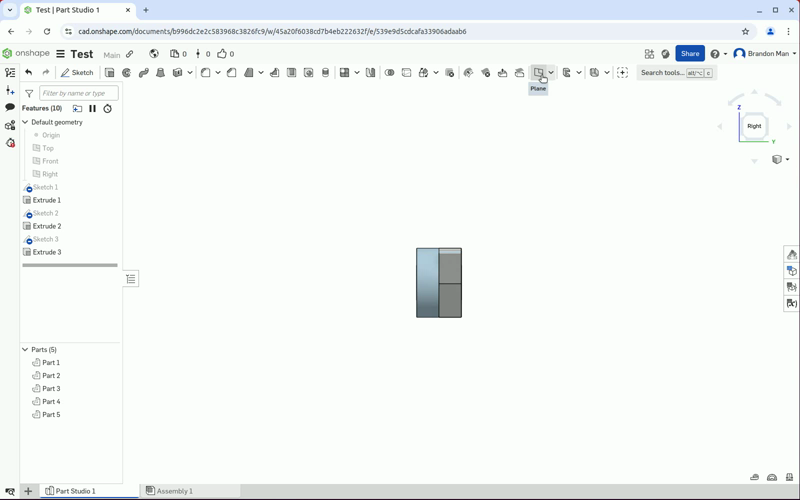
click(541, 75)
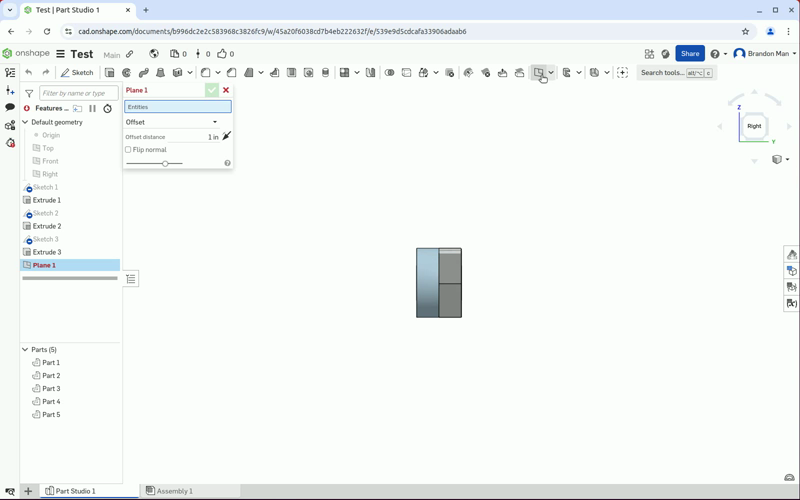
mouse_move(73, 176)
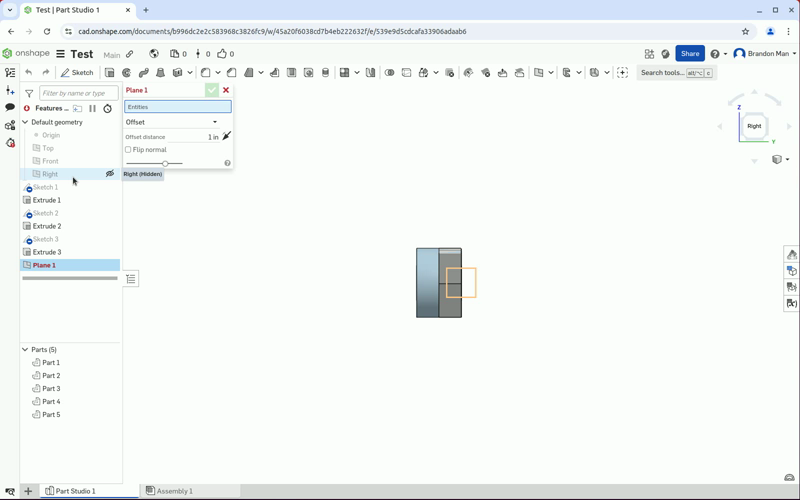
click(73, 176)
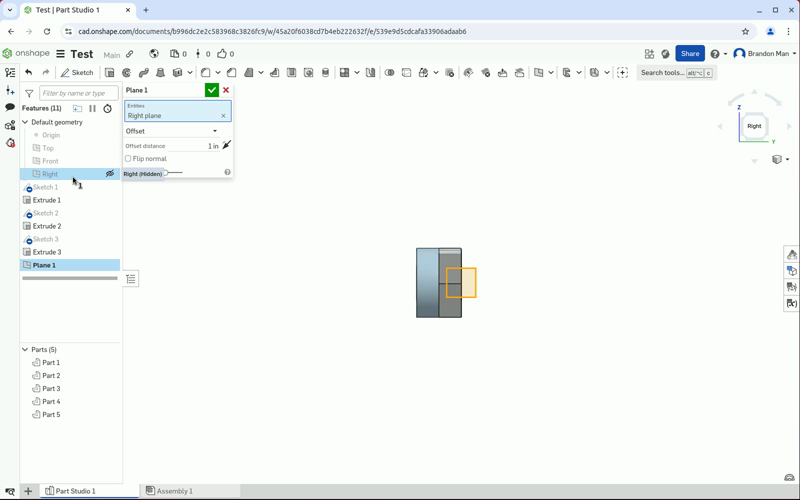
key(tab, 2)
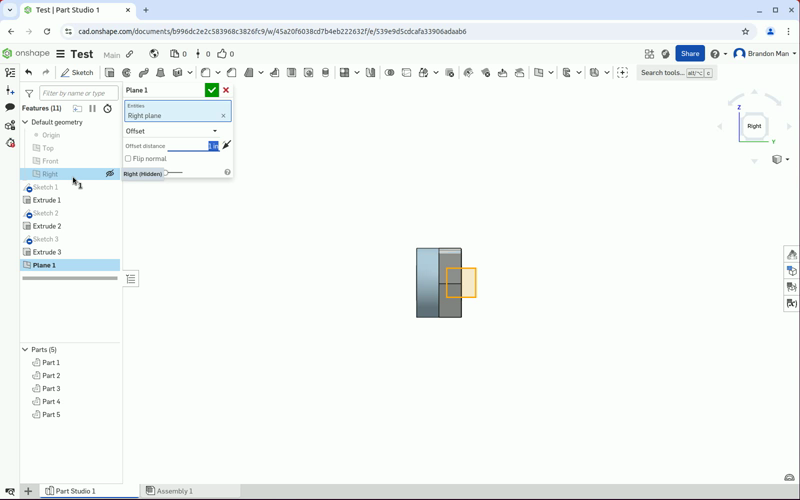
text(23.108)
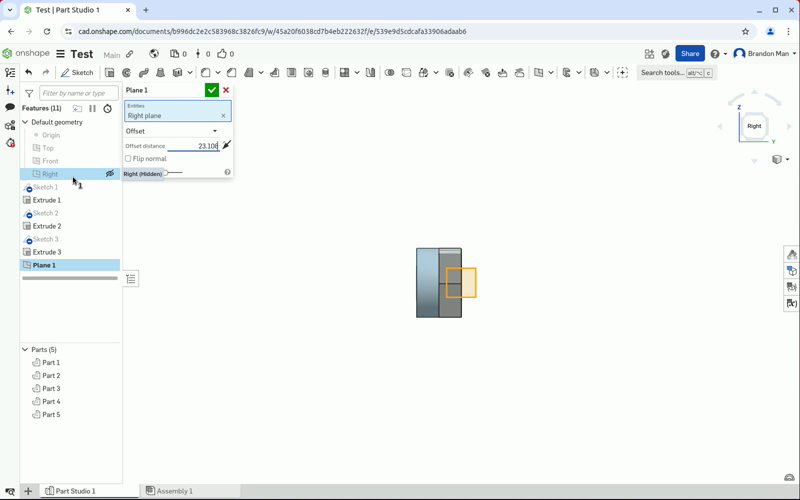
key(enter, 2)
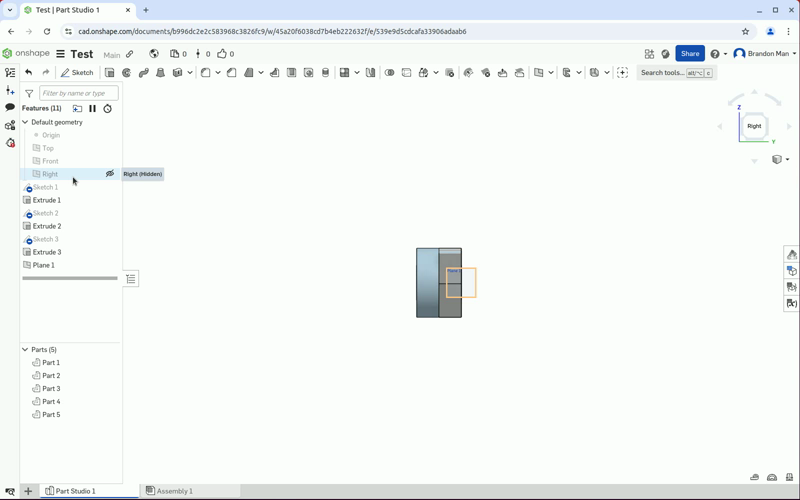
key(shift+s)
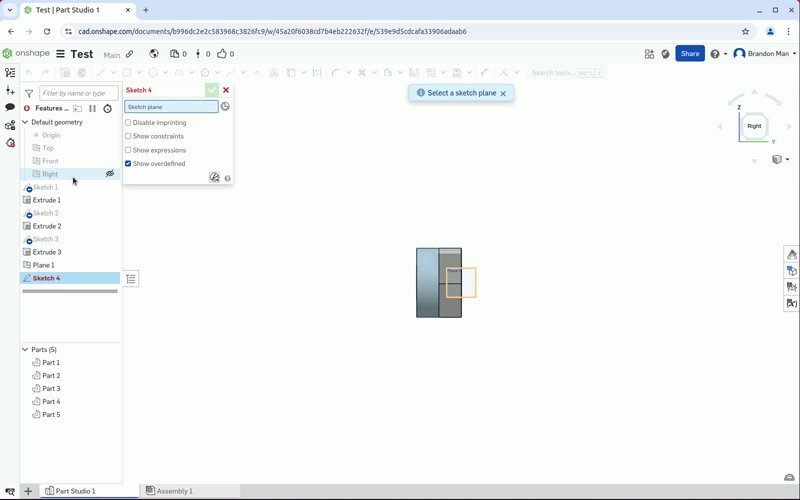
mouse_move(73, 267)
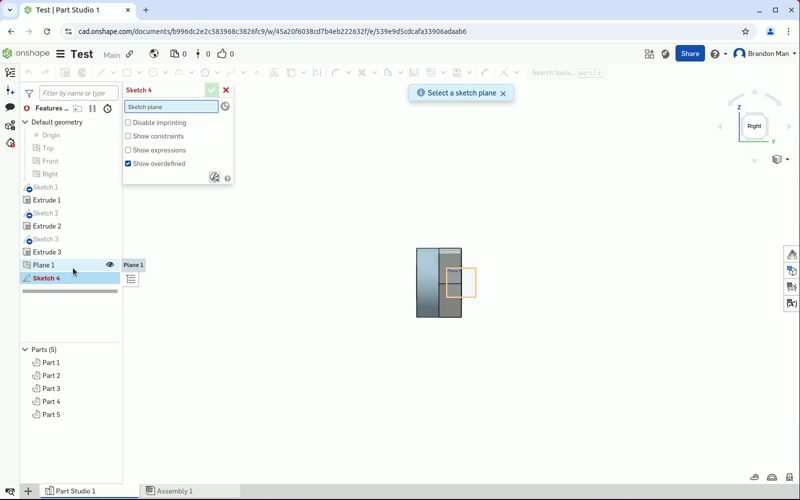
click(73, 267)
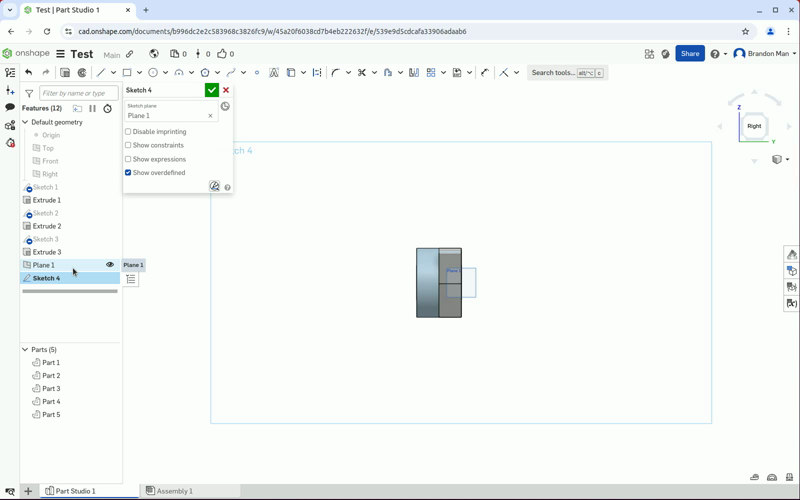
mouse_move(73, 352)
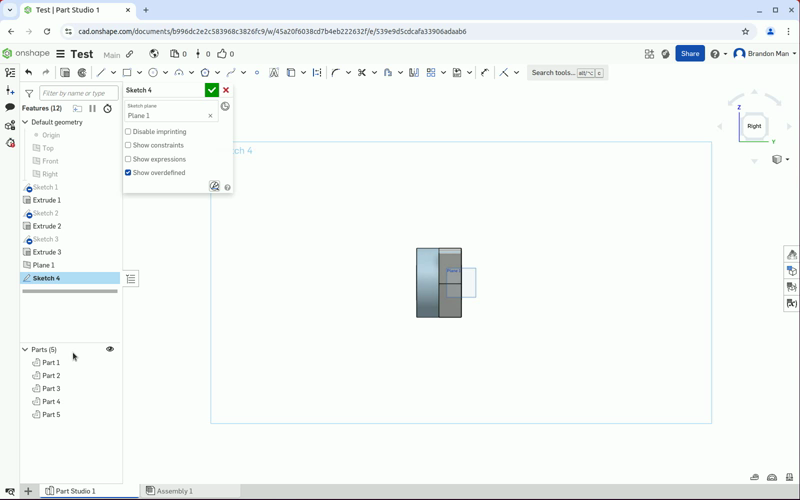
key(y)
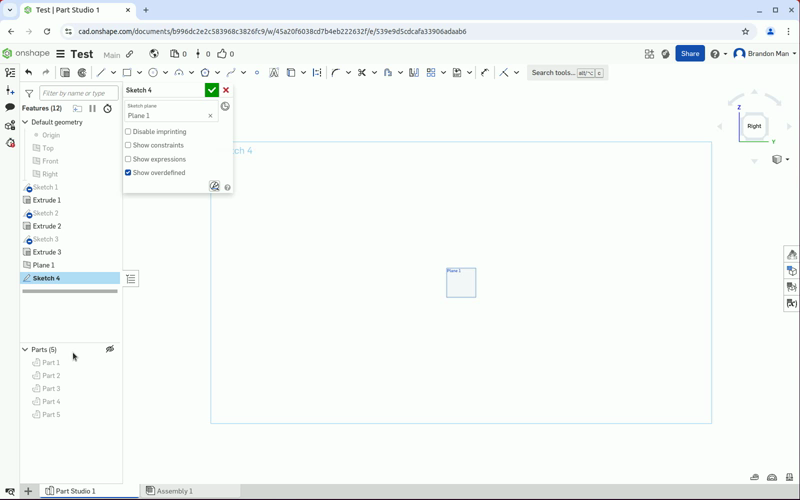
key(l)
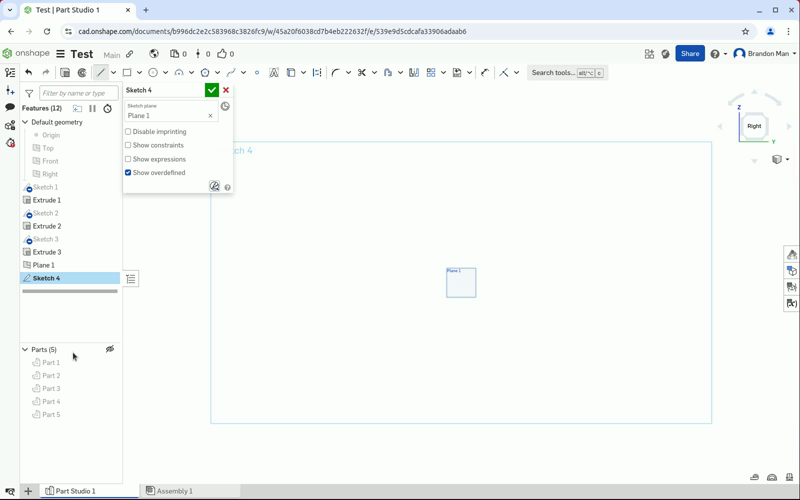
key_down(shift)
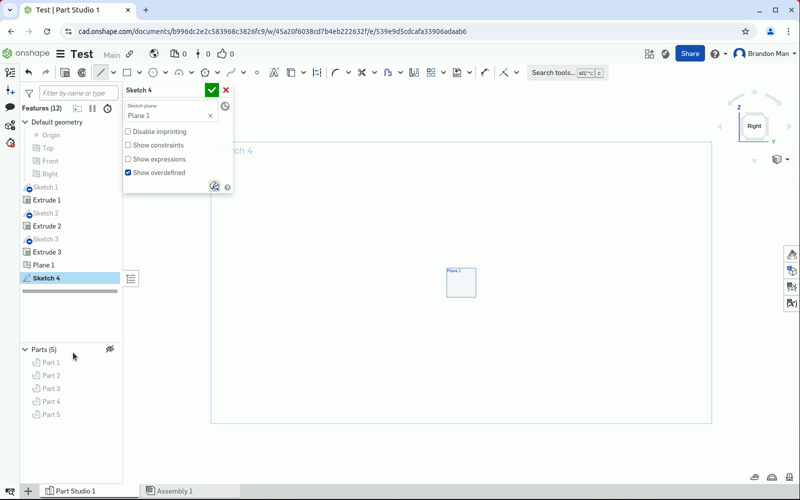
mouse_move(438, 316)
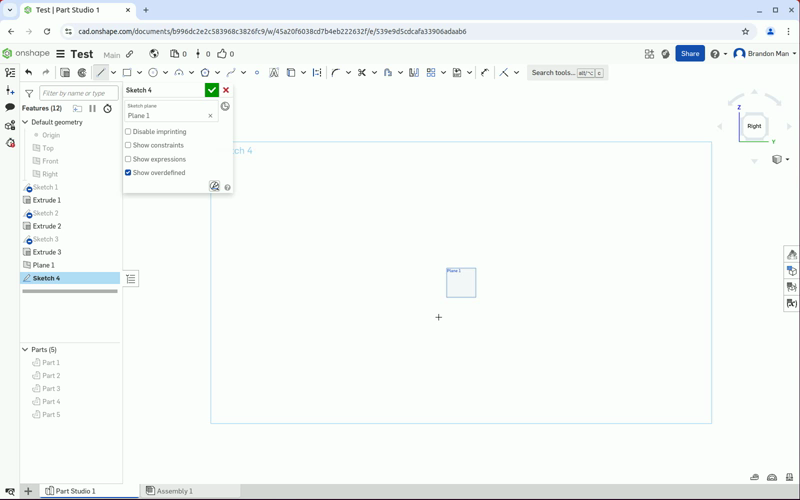
click(438, 316)
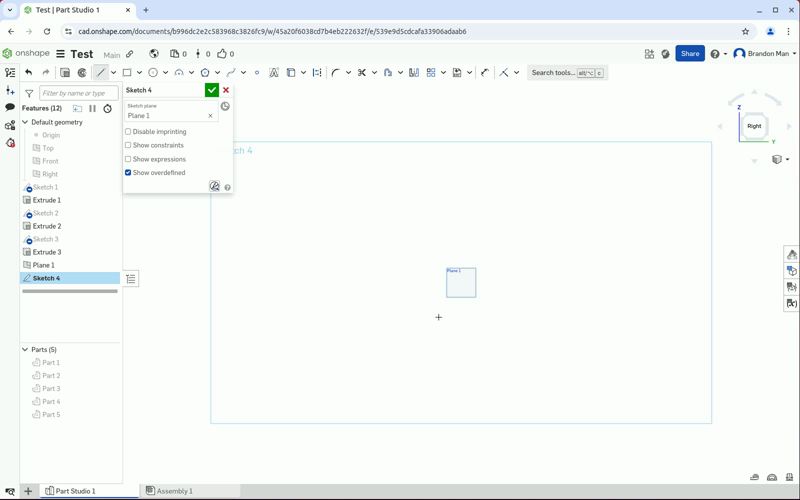
key_up(shift)
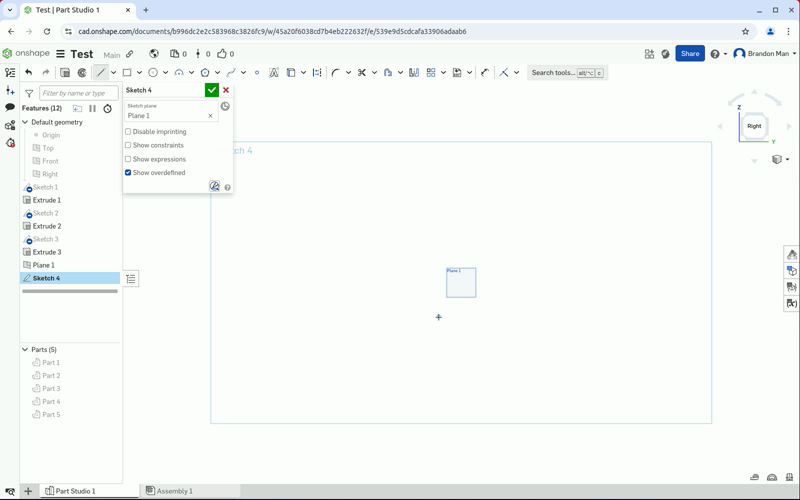
key_down(shift)
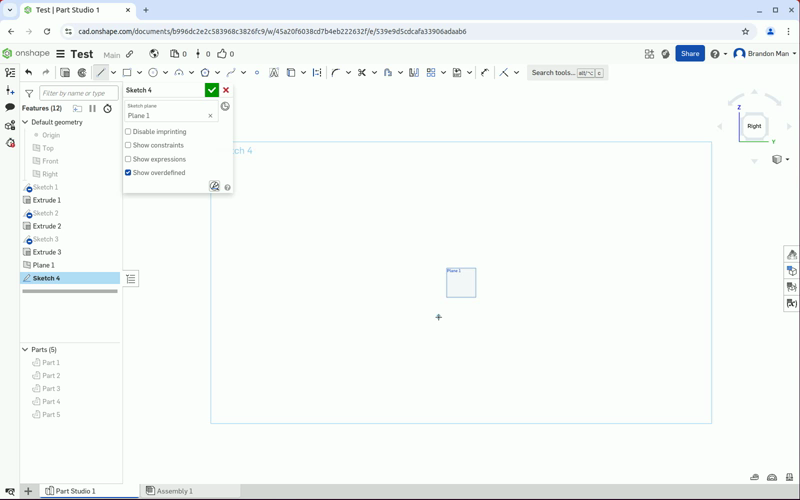
mouse_move(468, 316)
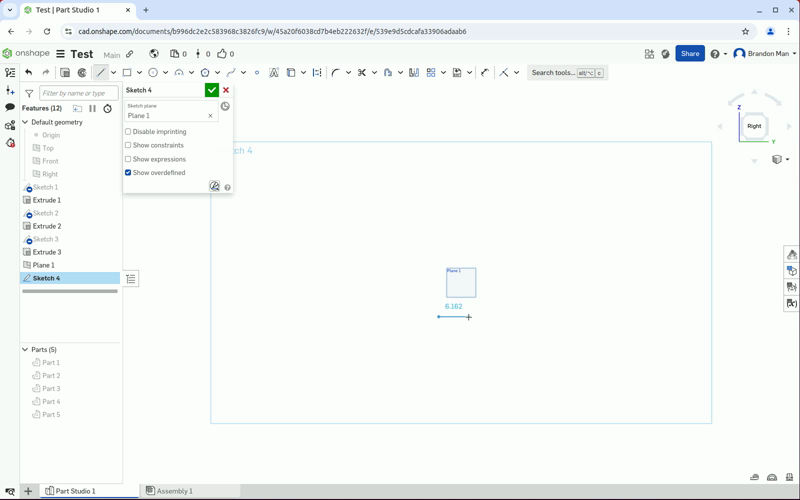
mouse_move(461, 316)
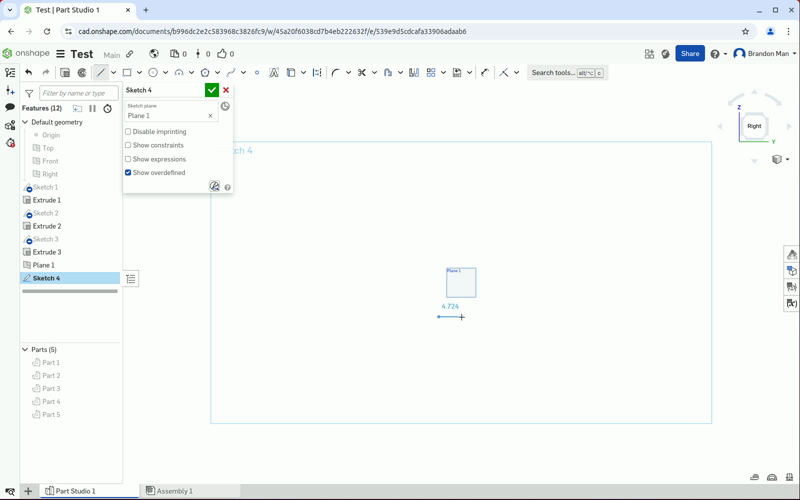
click(461, 316)
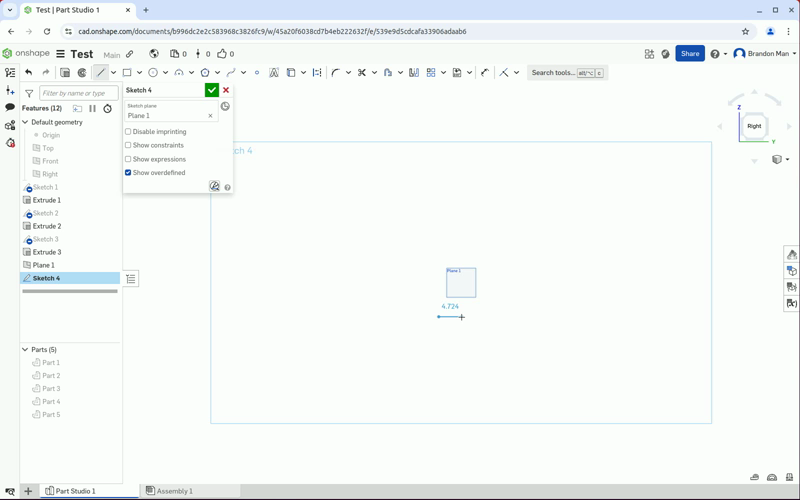
key_up(shift)
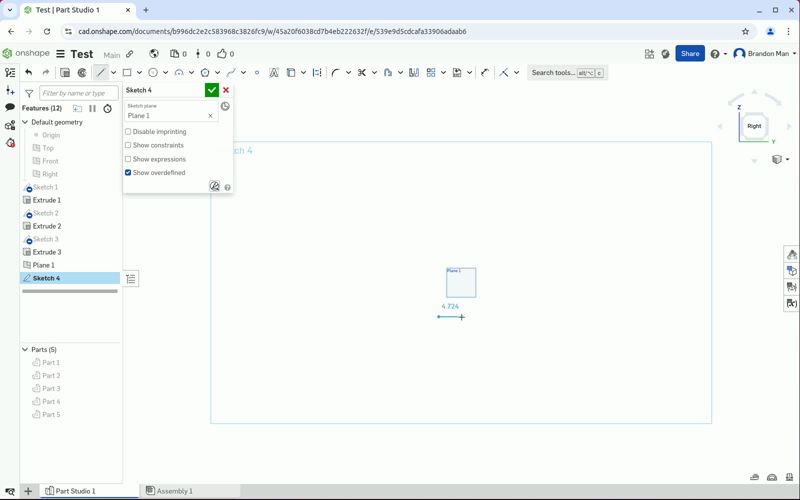
key_down(shift)
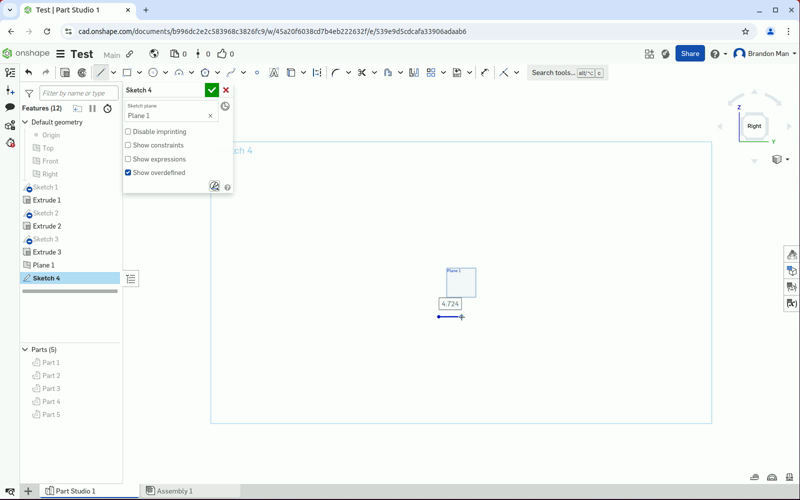
mouse_move(491, 316)
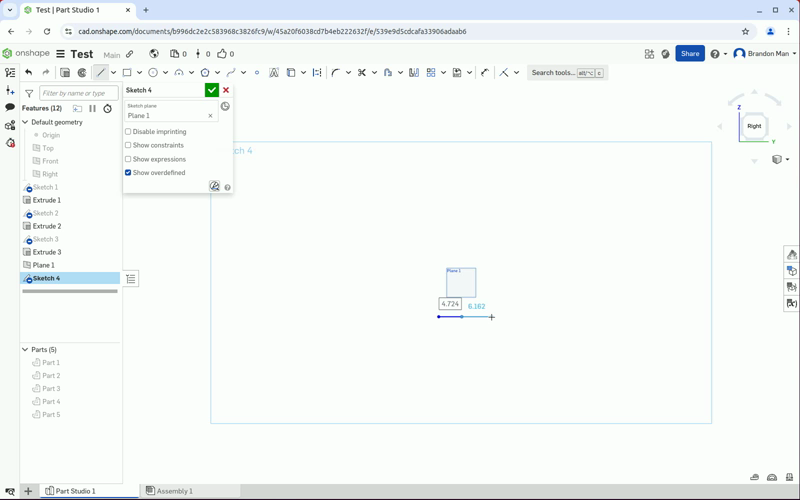
mouse_move(461, 282)
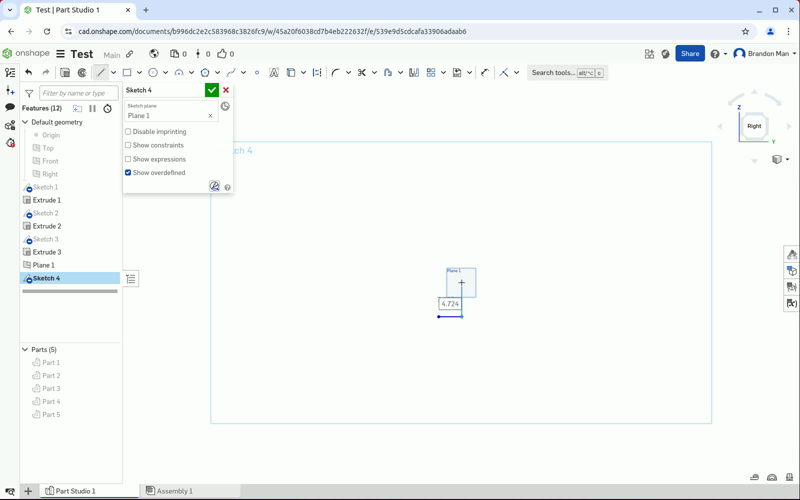
click(461, 282)
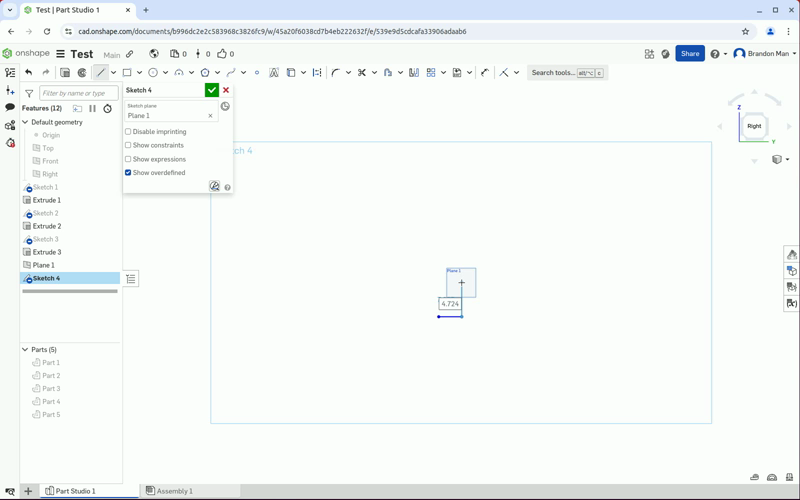
key_up(shift)
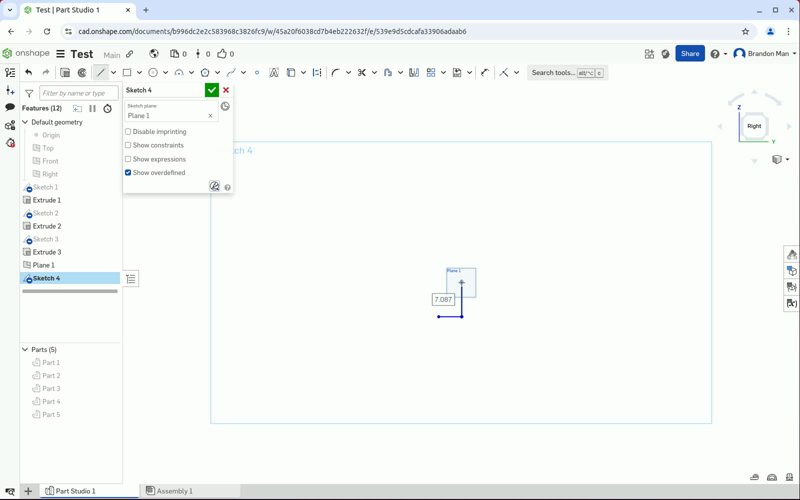
key_down(shift)
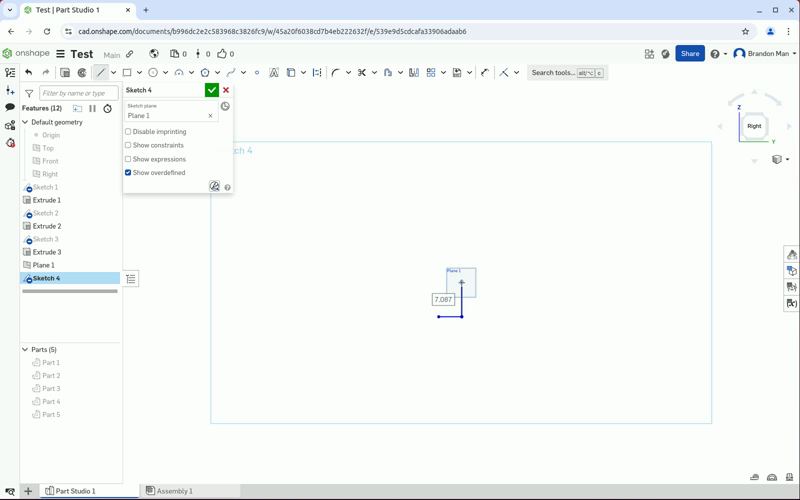
mouse_move(491, 282)
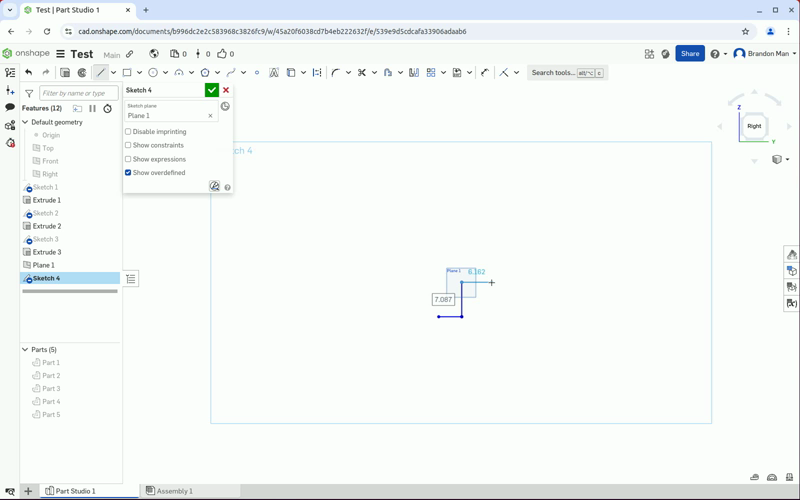
mouse_move(438, 282)
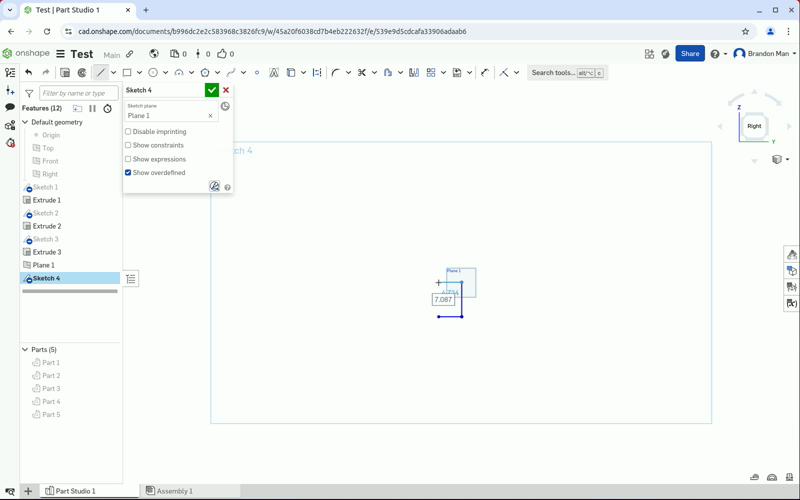
click(438, 282)
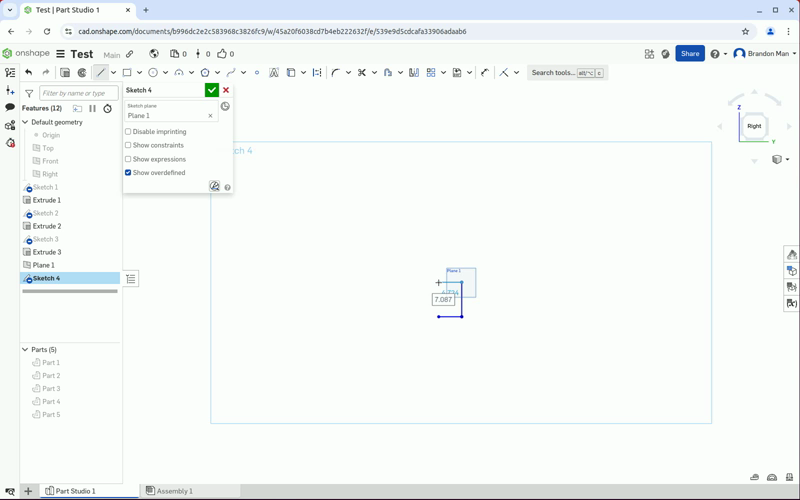
key_up(shift)
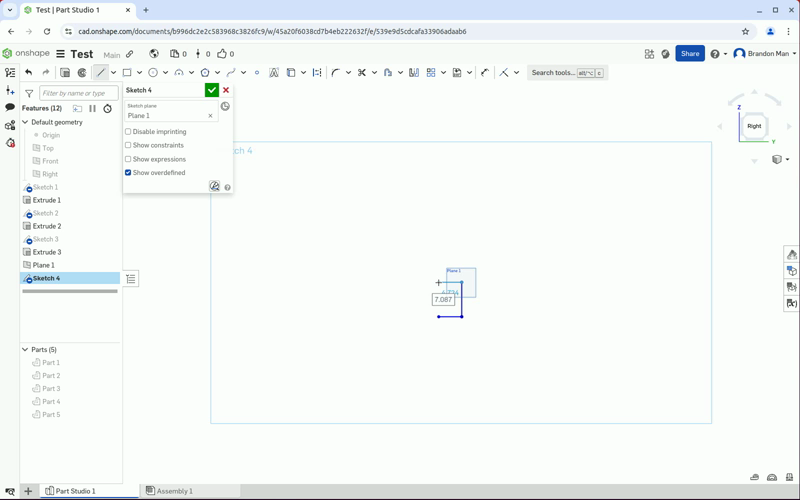
mouse_move(468, 282)
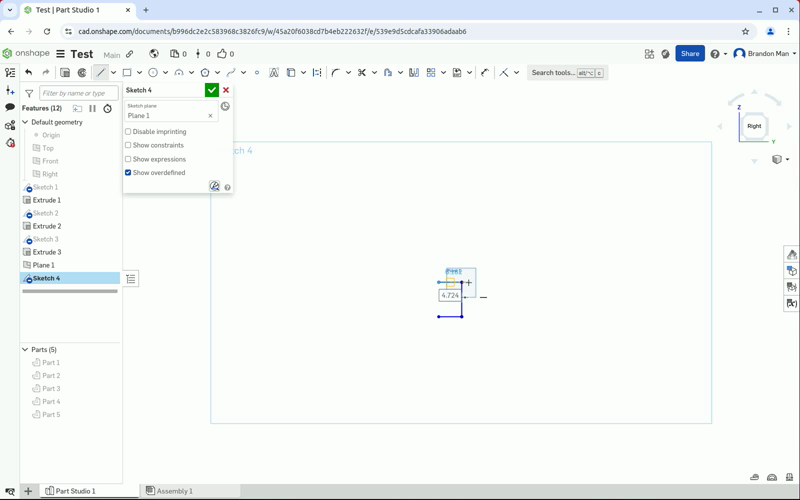
key_down(shift)
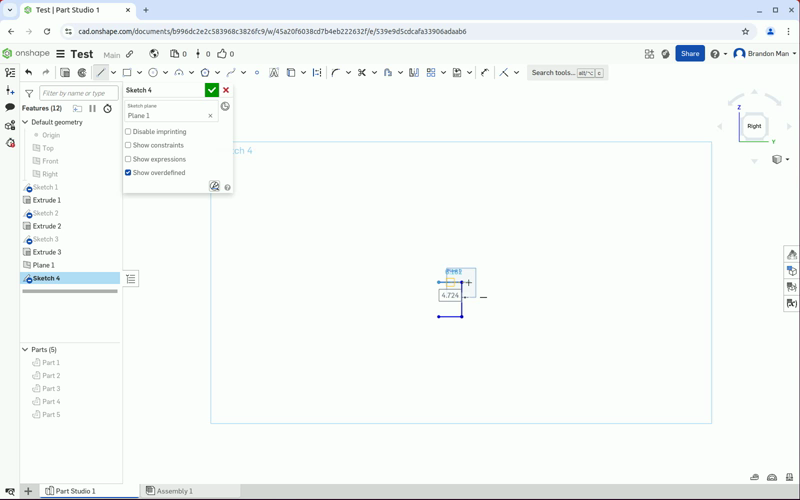
mouse_move(438, 316)
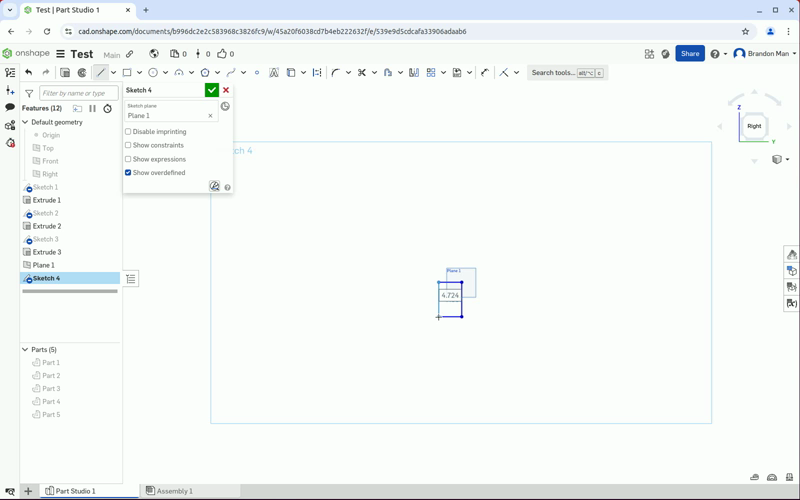
key_up(shift)
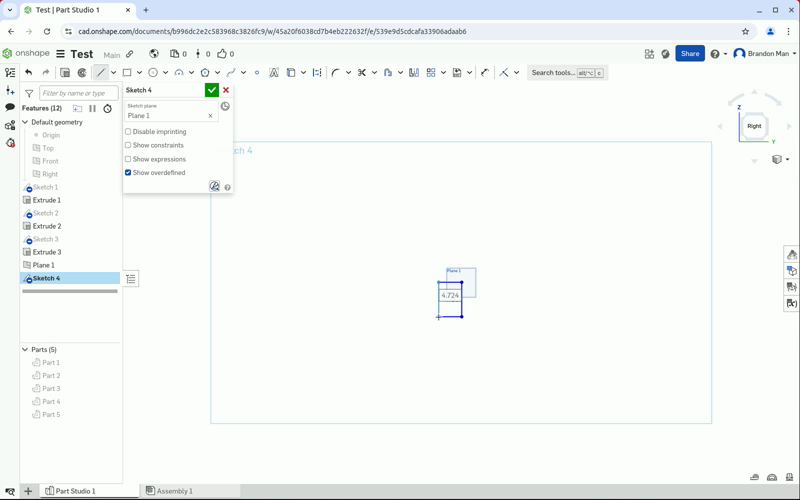
click(438, 316)
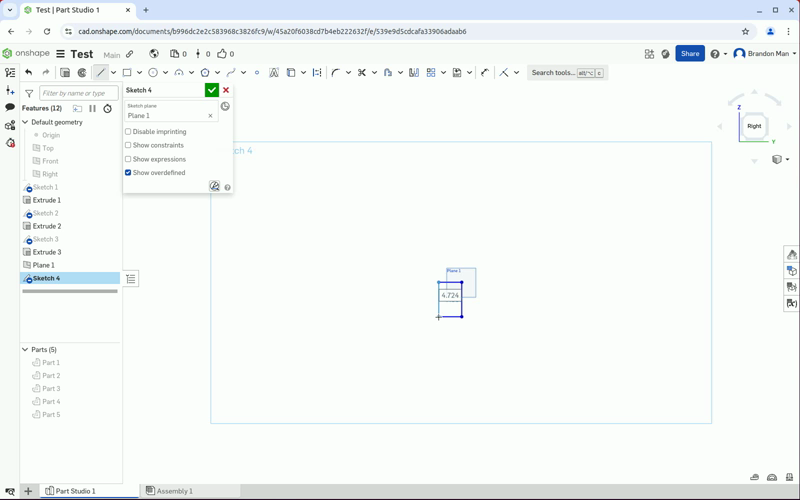
key(esc)
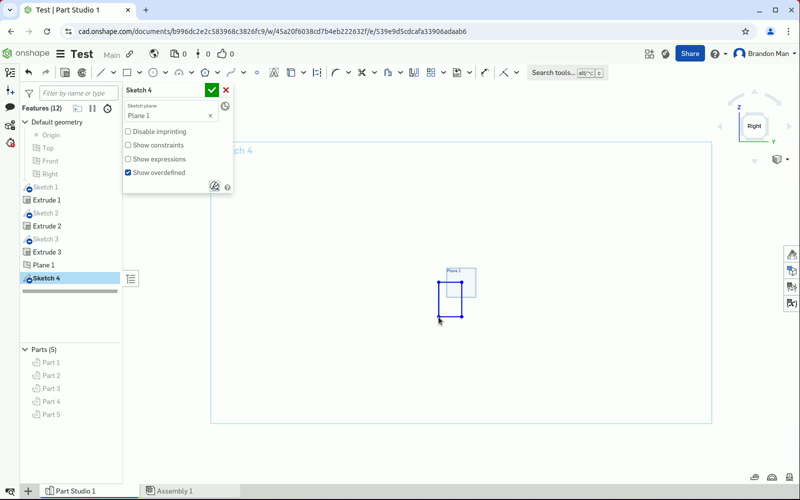
mouse_move(455, 282)
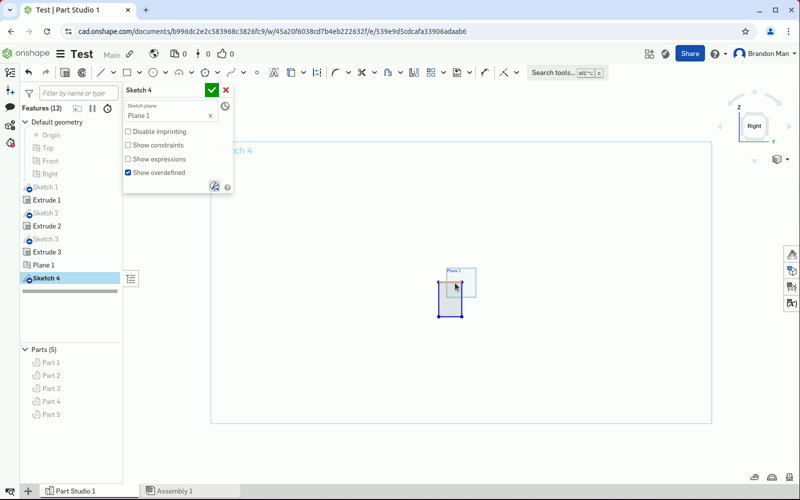
scroll(6)
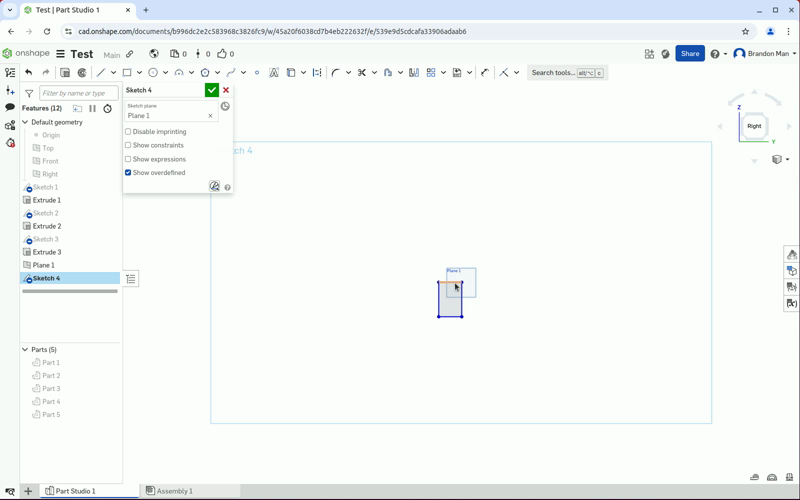
scroll(6)
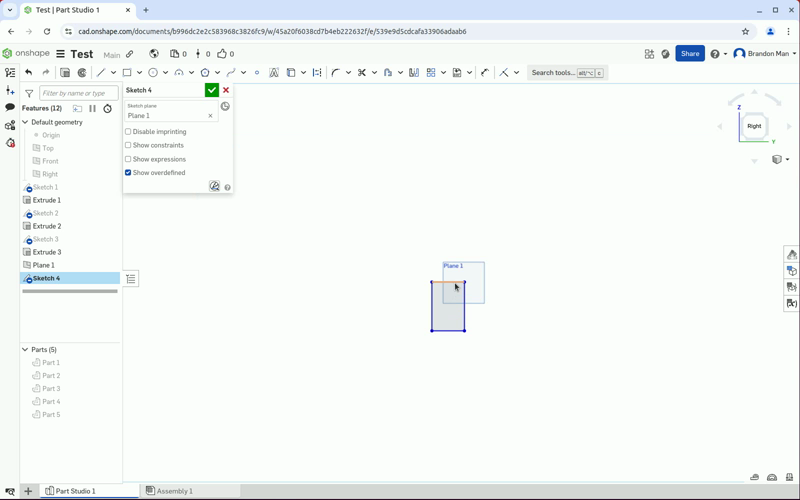
scroll(6)
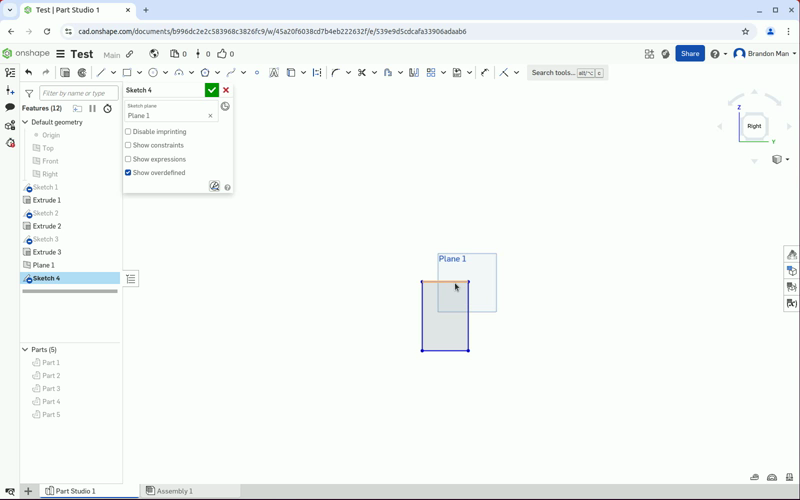
scroll(6)
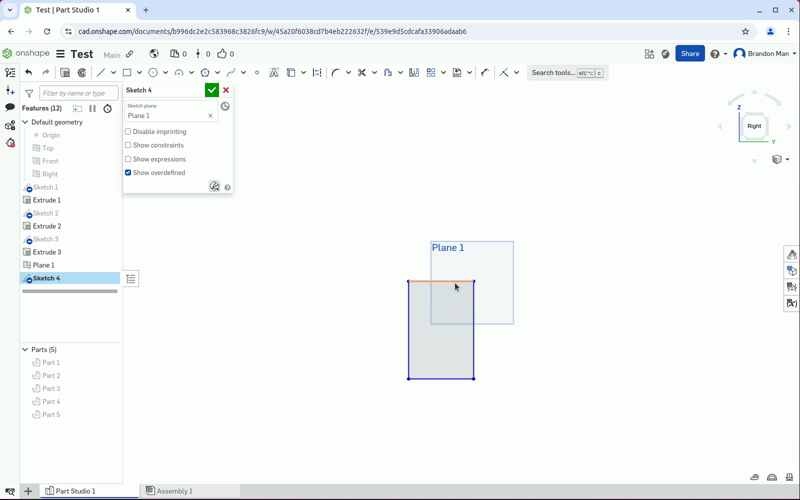
scroll(6)
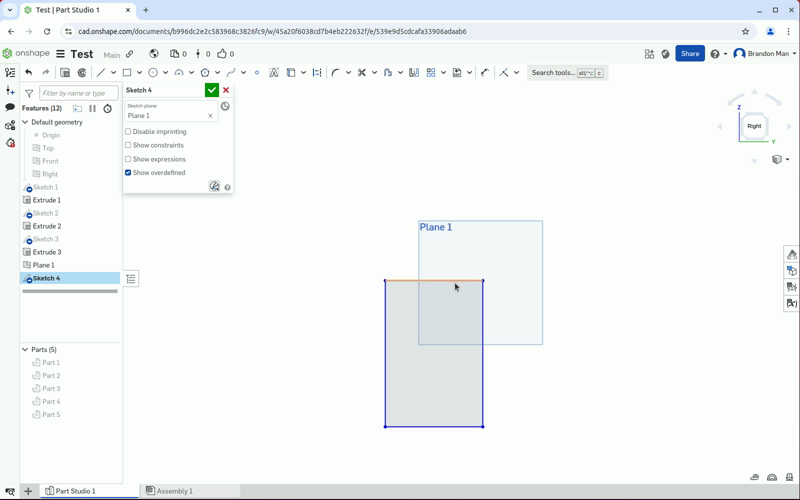
scroll(6)
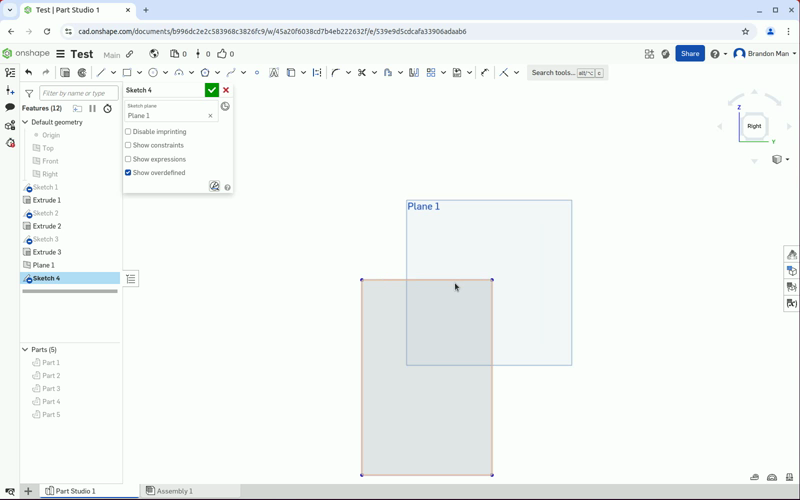
scroll(6)
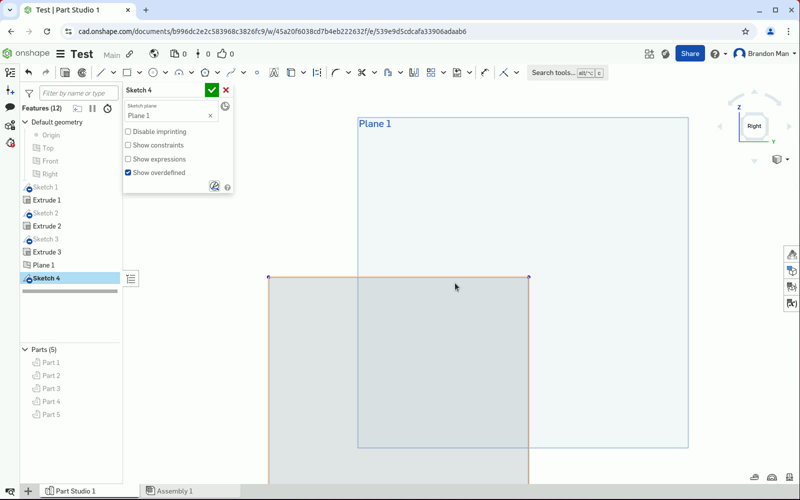
click(455, 282)
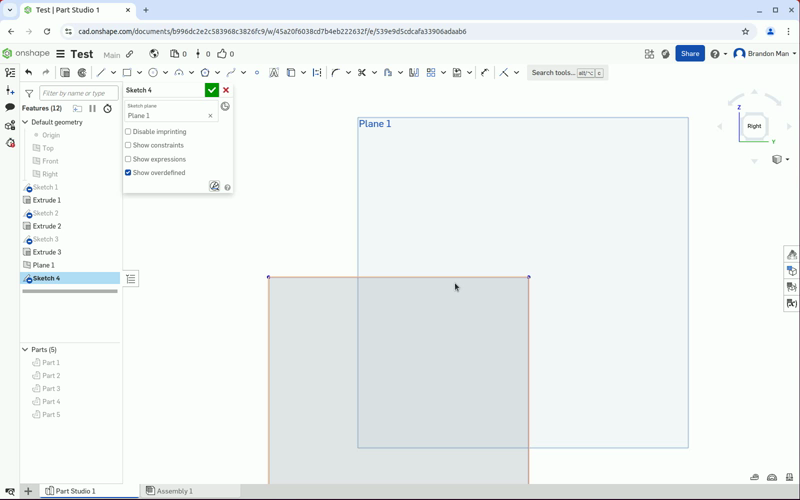
scroll(-6)
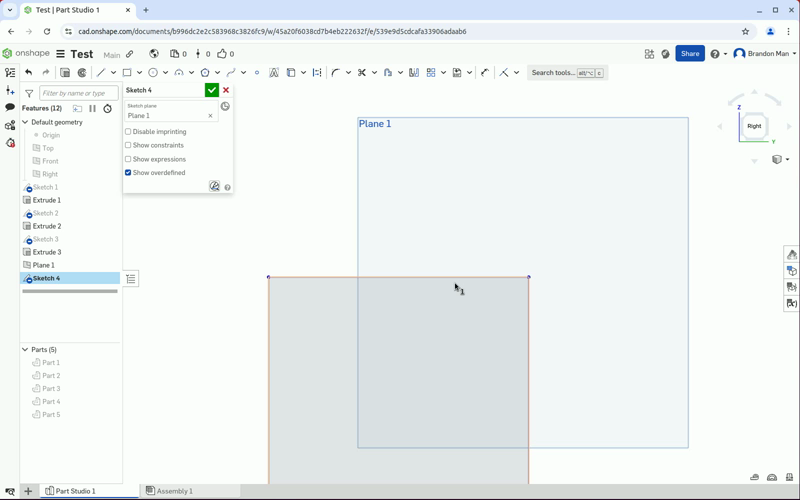
scroll(-6)
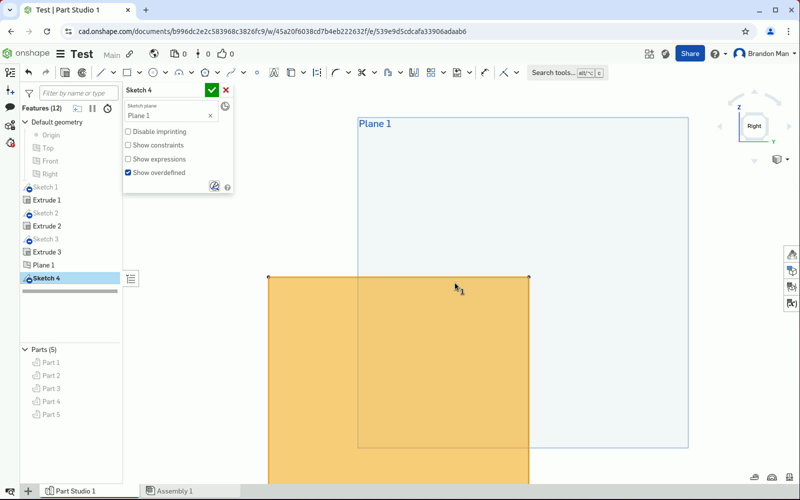
scroll(-6)
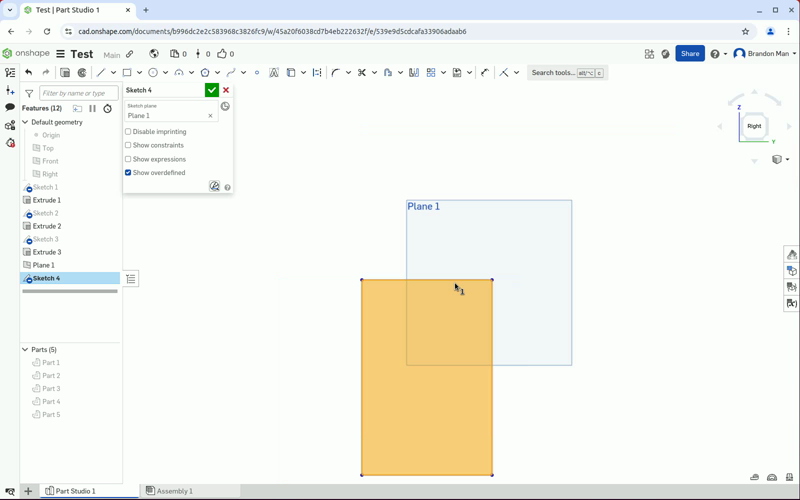
scroll(-6)
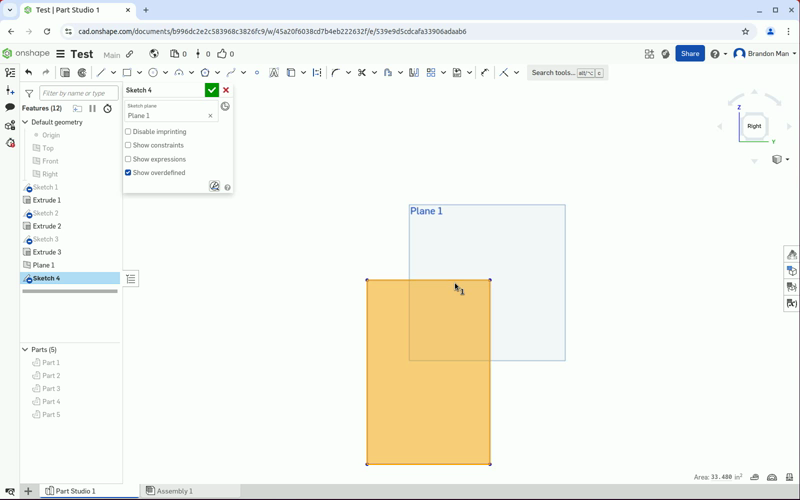
scroll(-6)
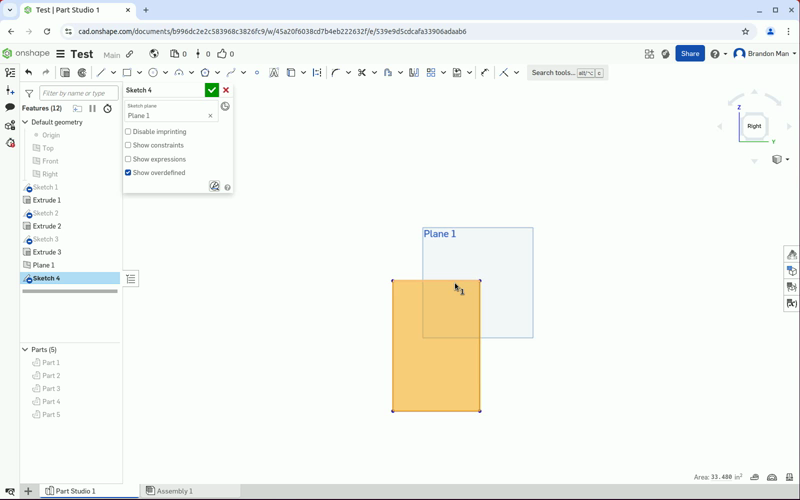
scroll(-6)
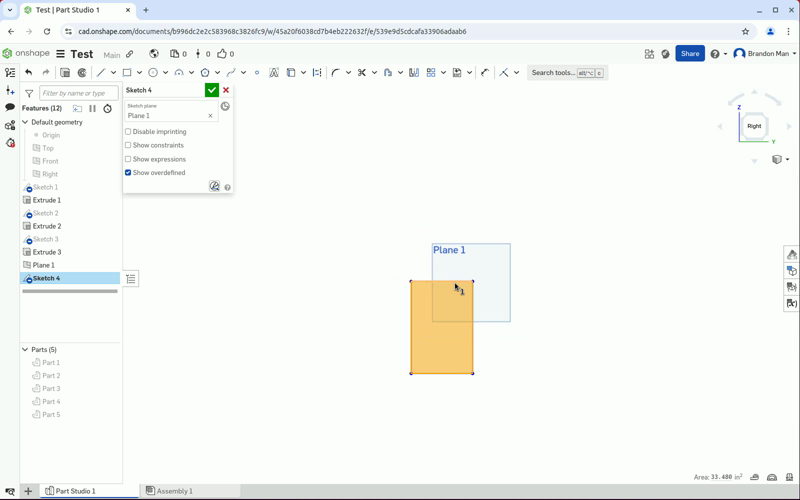
scroll(-6)
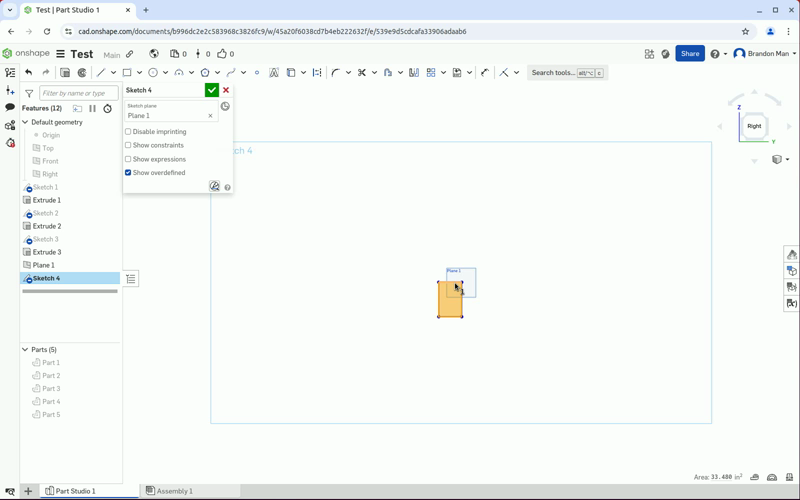
mouse_move(73, 352)
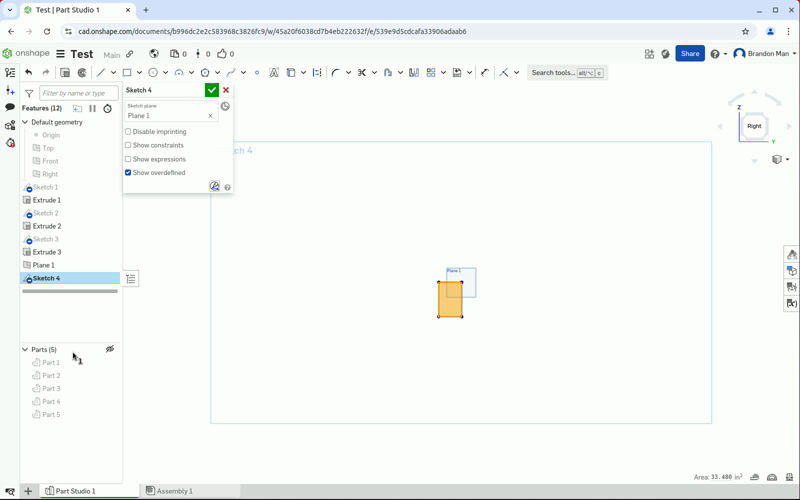
key(shift+y)
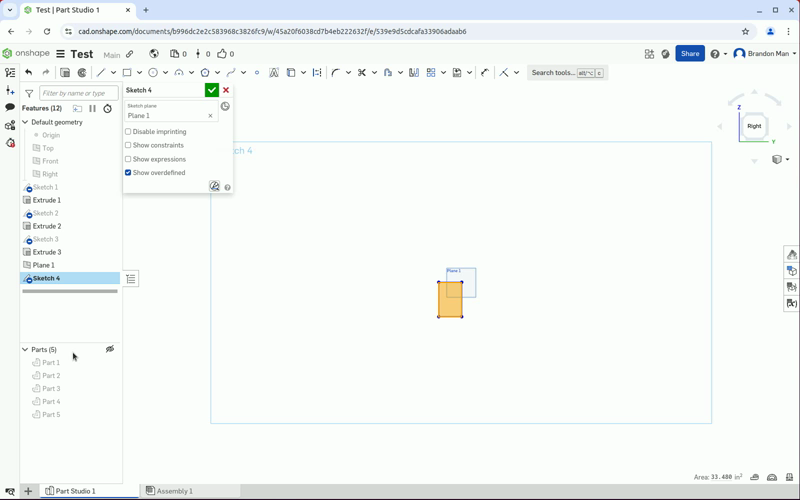
key(shift+e)
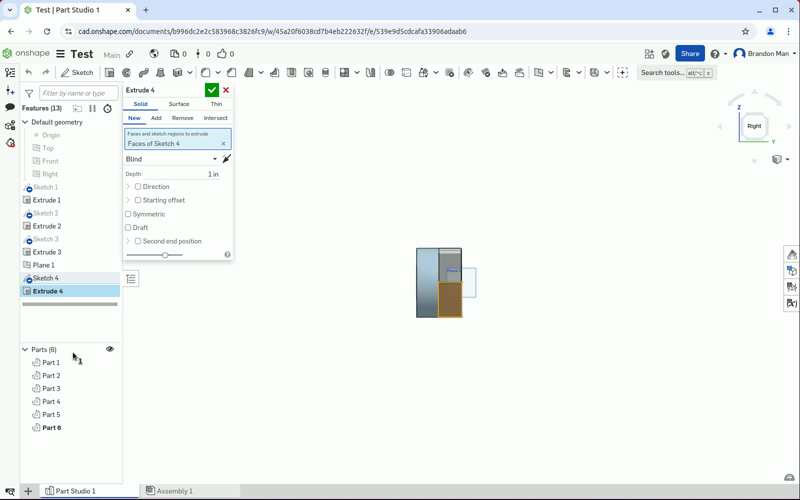
mouse_move(143, 106)
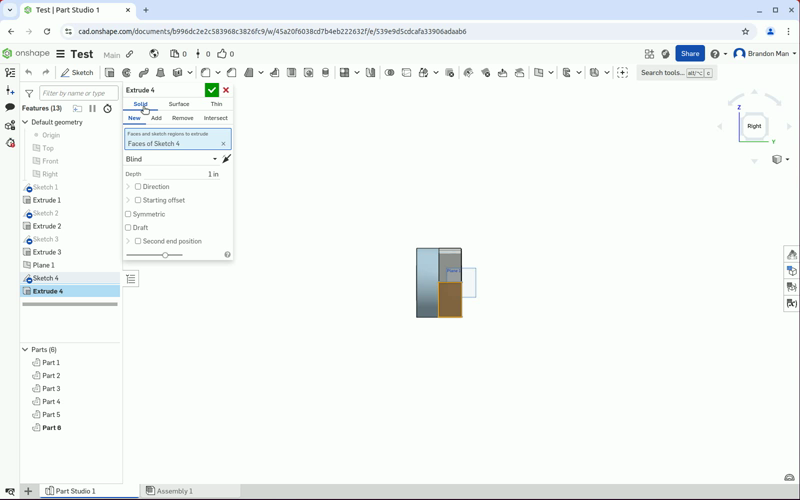
click(143, 106)
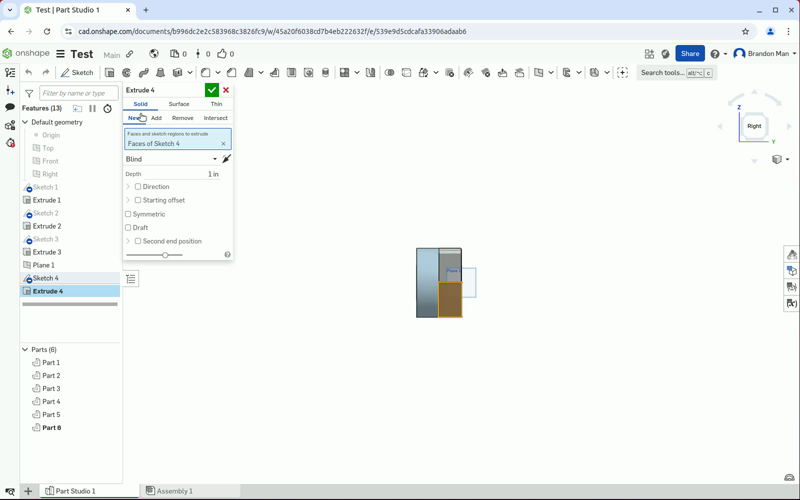
mouse_move(137, 120)
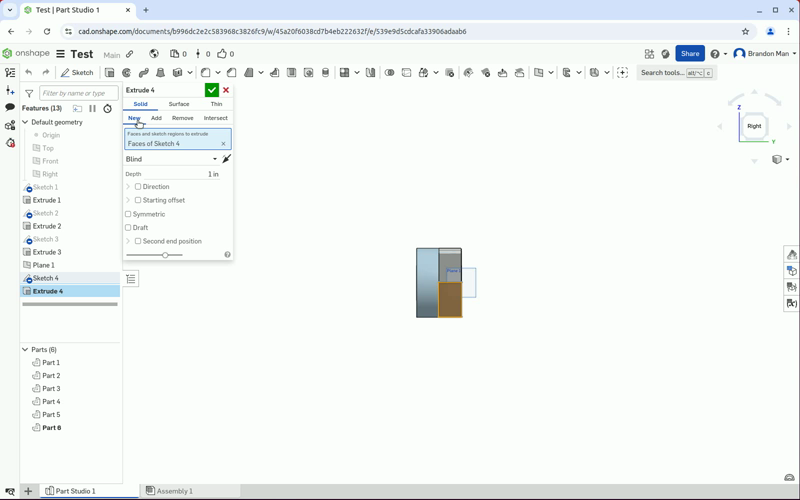
click(137, 120)
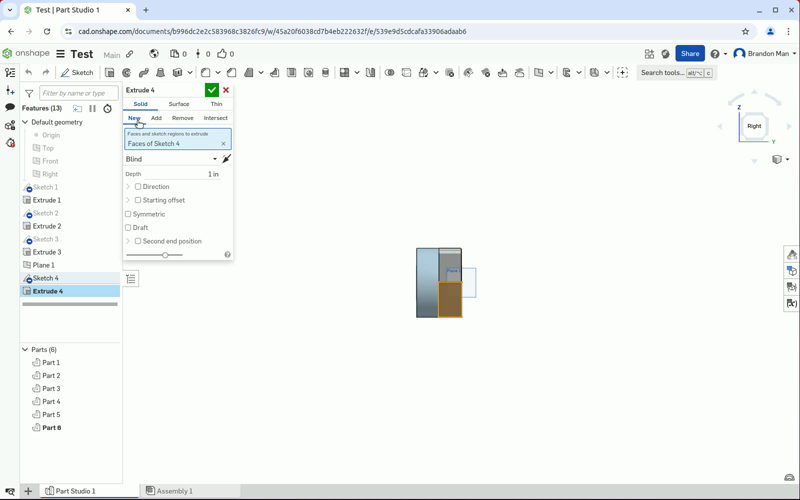
key(tab, 4)
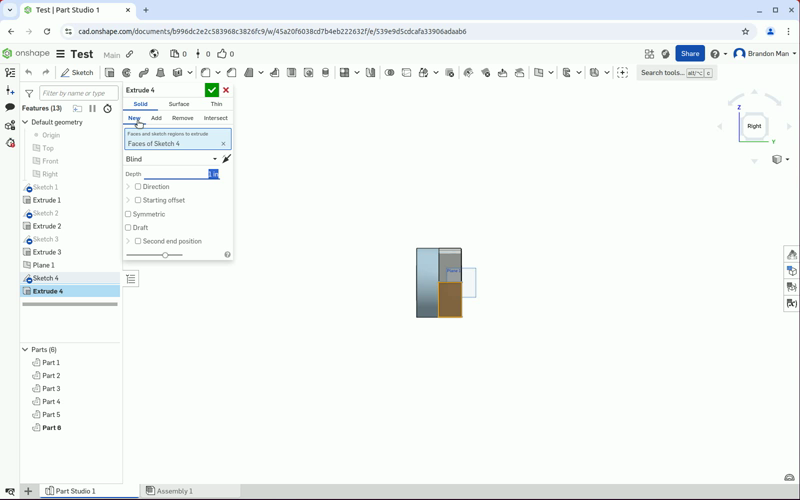
text(-4.574)
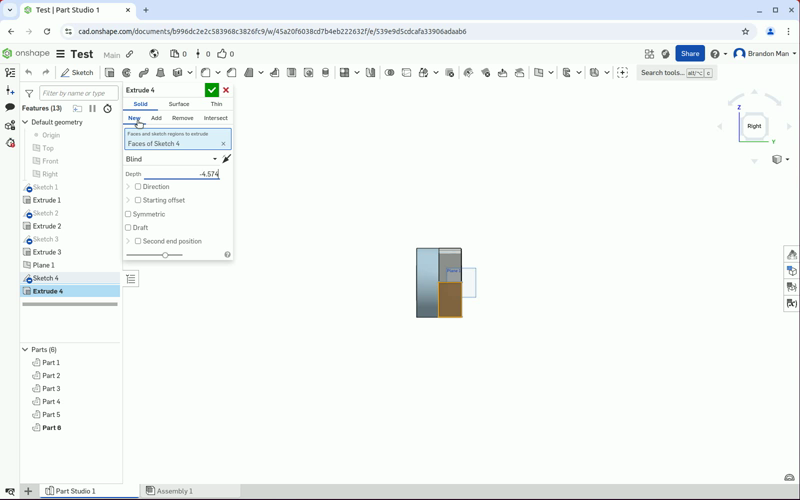
key(enter)
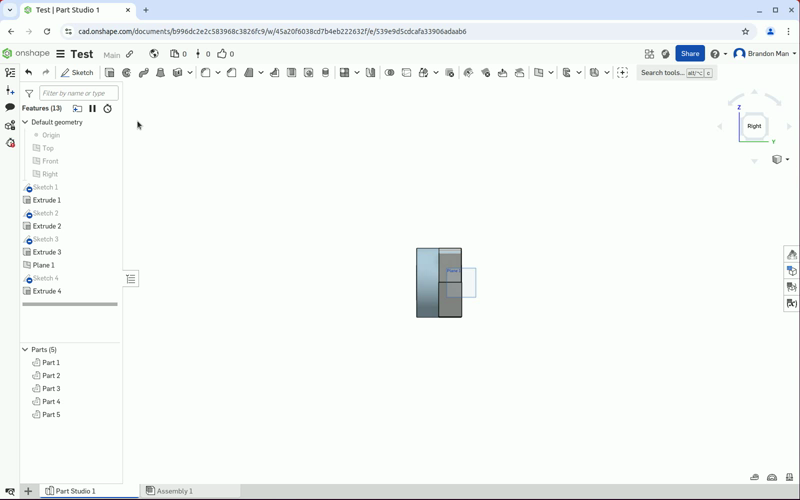
key(shift+h)
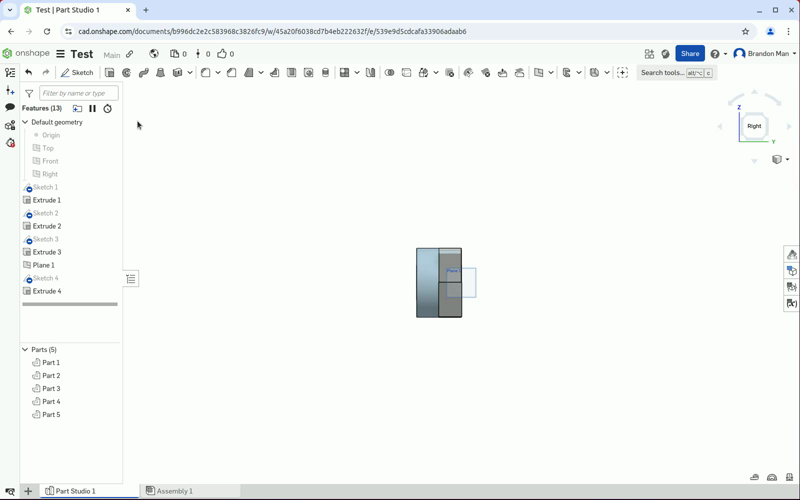
key(shift+h)
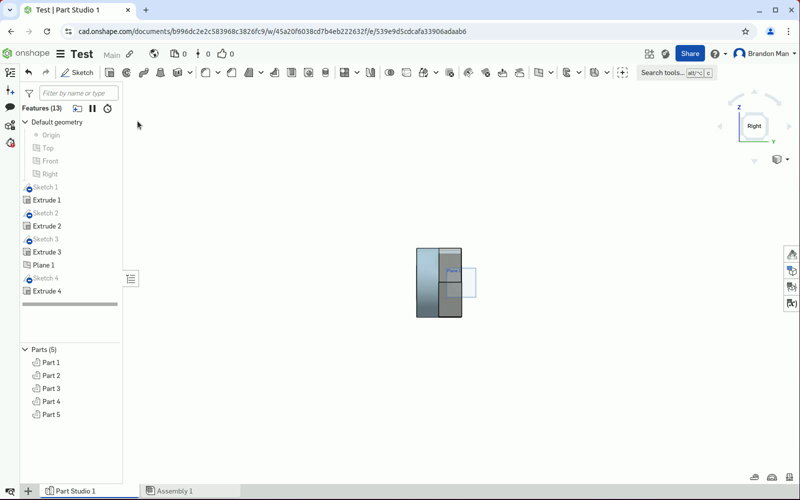
mouse_move(73, 189)
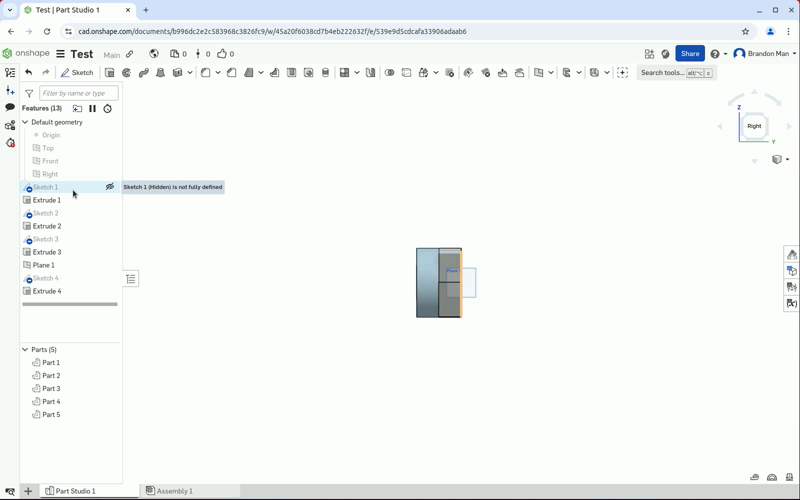
click(73, 189)
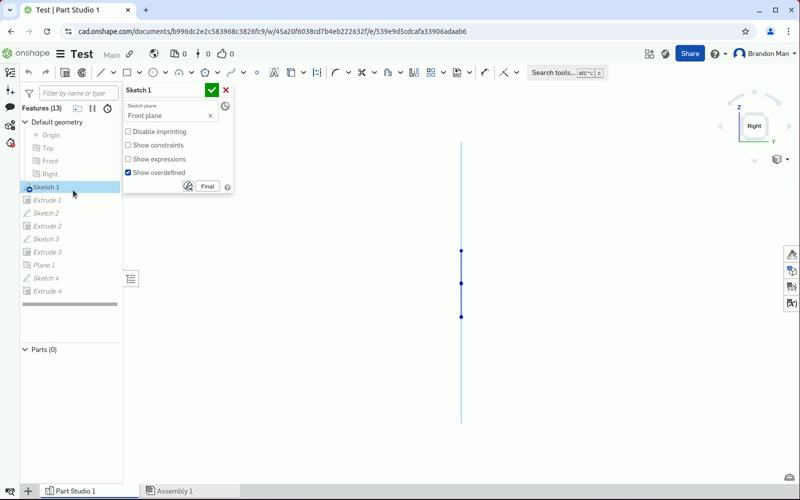
mouse_move(229, 92)
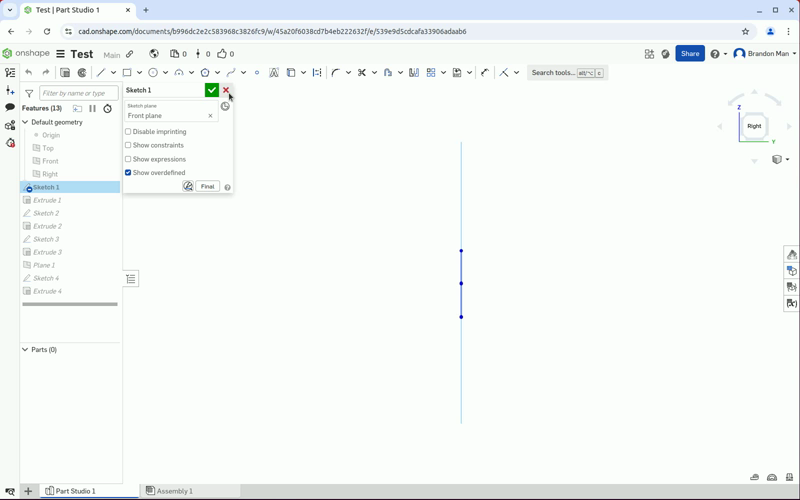
click(229, 92)
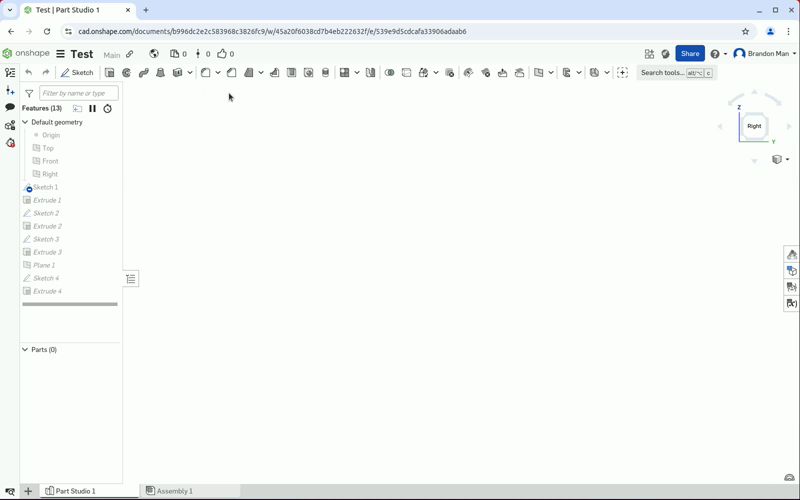
key(shift+s)
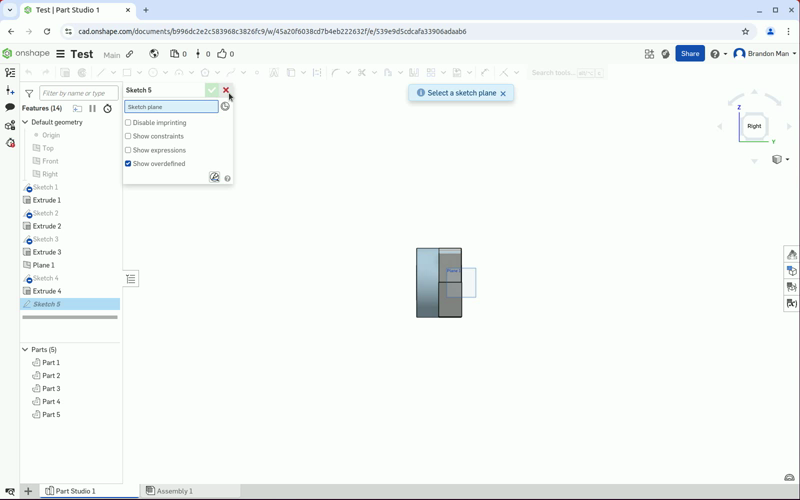
mouse_move(73, 267)
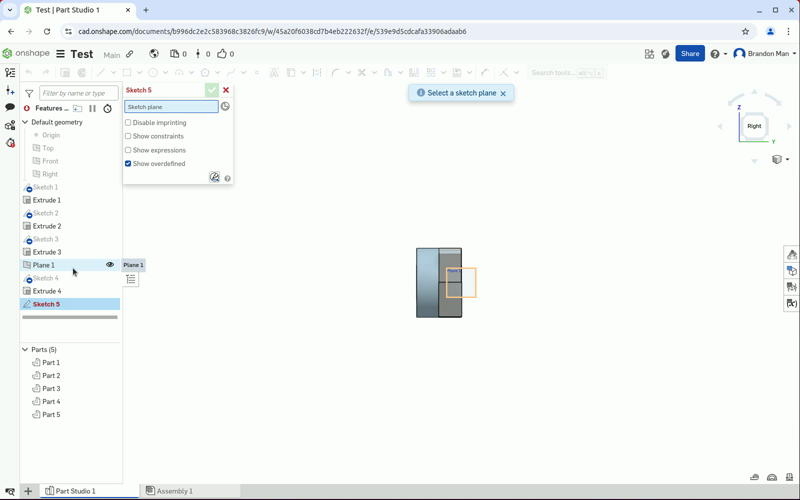
click(73, 267)
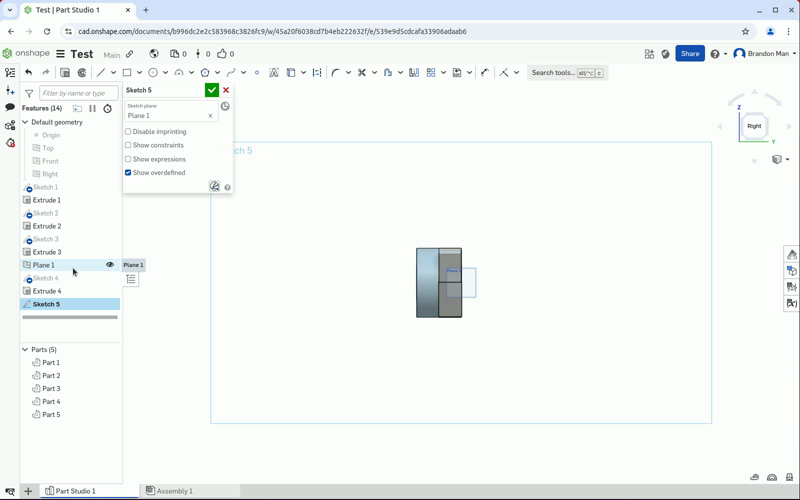
mouse_move(73, 352)
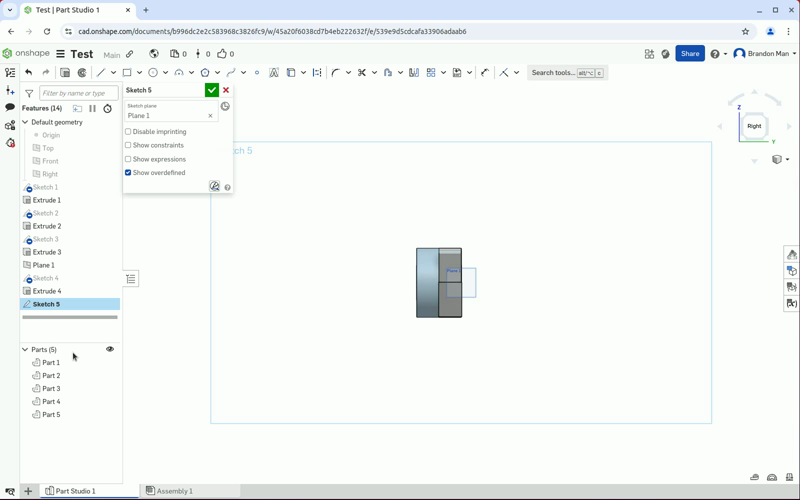
key(y)
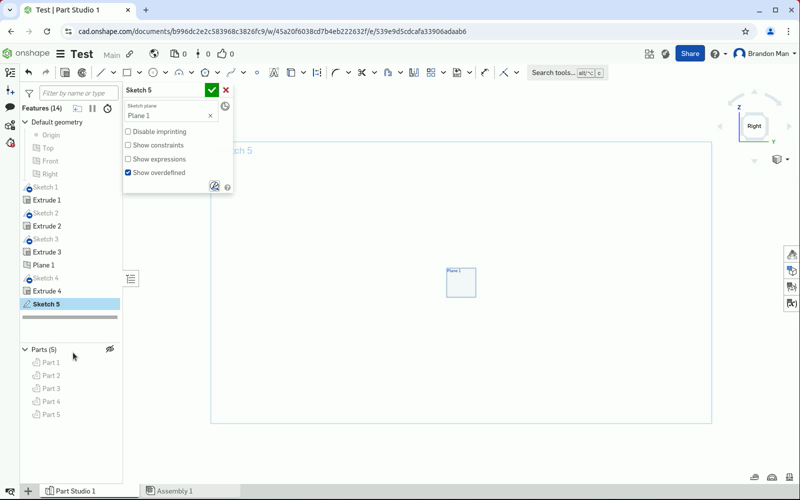
key(l)
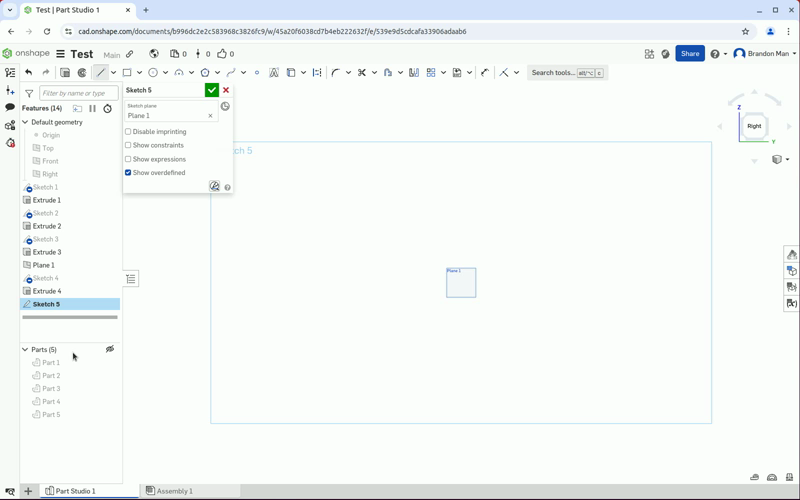
key_down(shift)
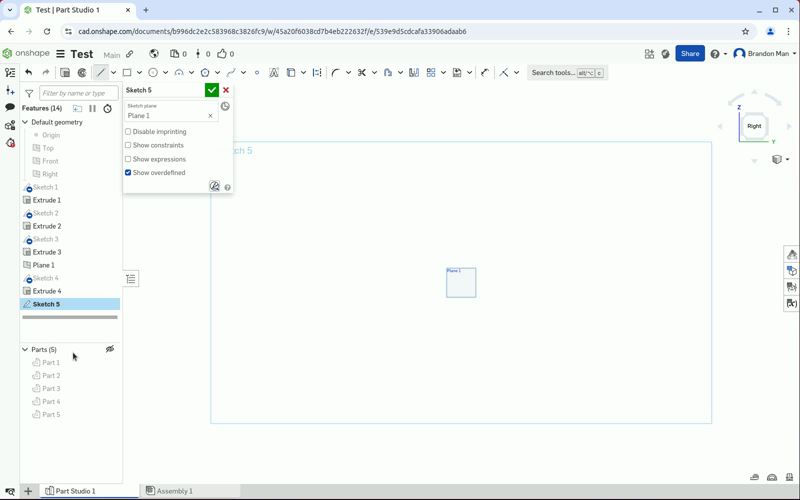
mouse_move(416, 316)
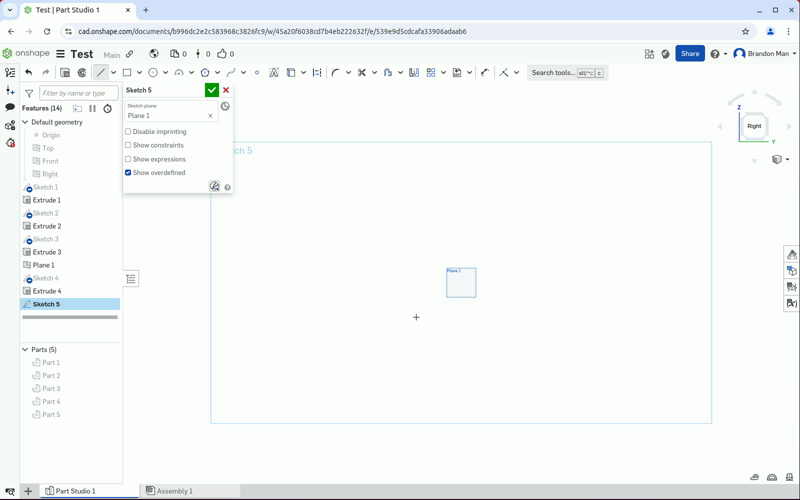
click(416, 316)
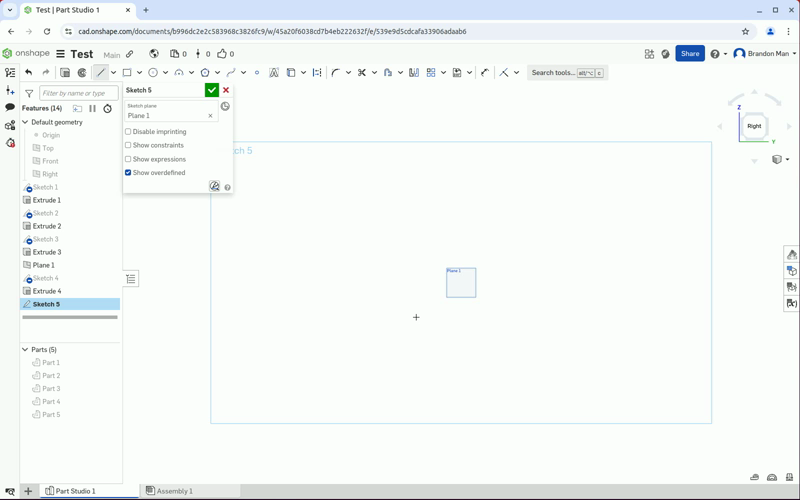
key_up(shift)
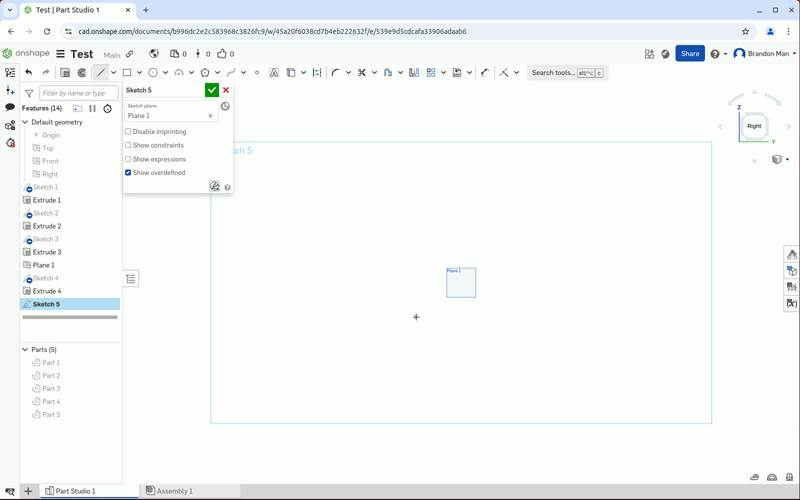
key_down(shift)
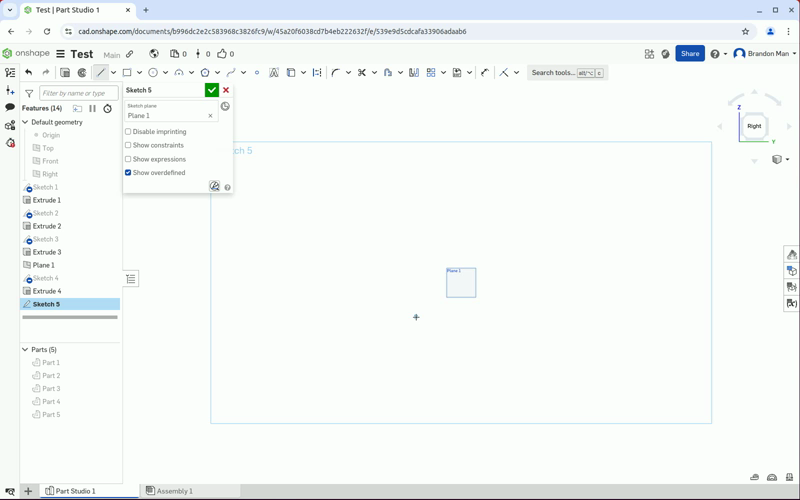
mouse_move(446, 316)
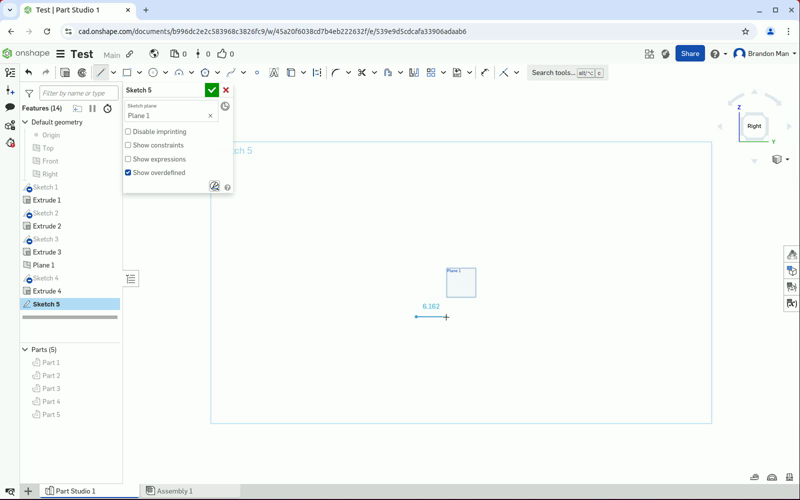
mouse_move(439, 316)
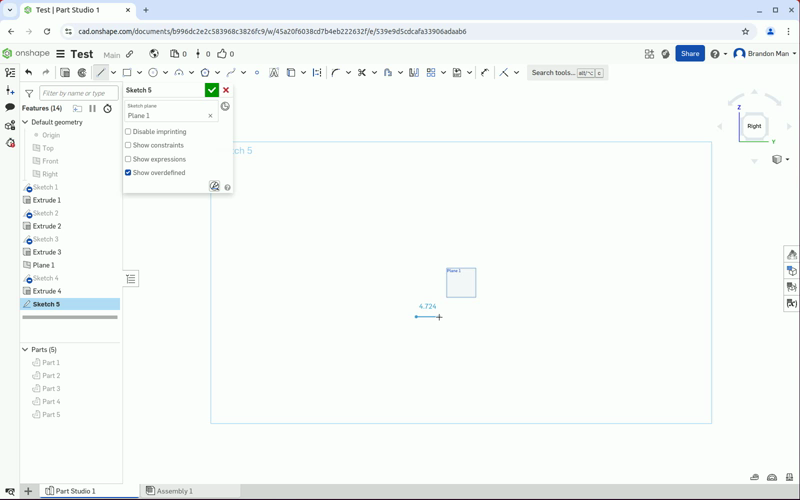
click(439, 316)
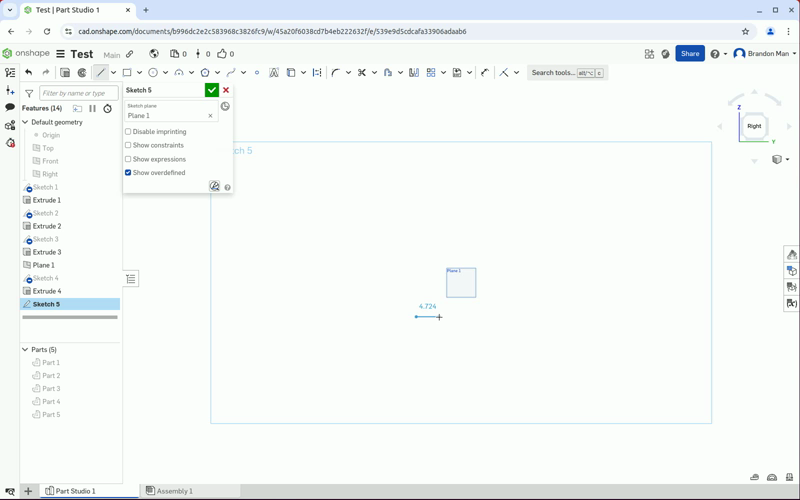
key_up(shift)
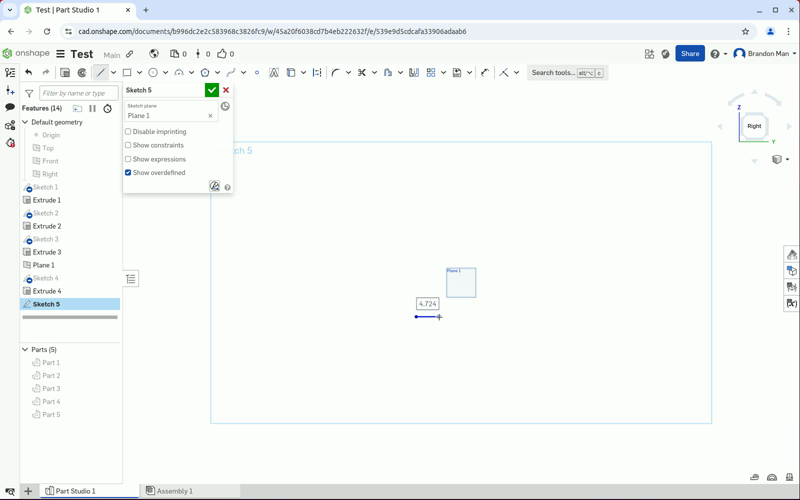
key_down(shift)
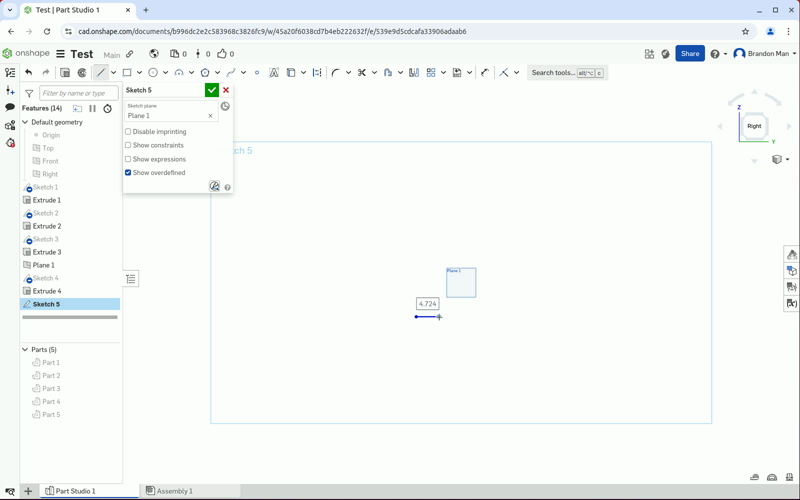
mouse_move(469, 316)
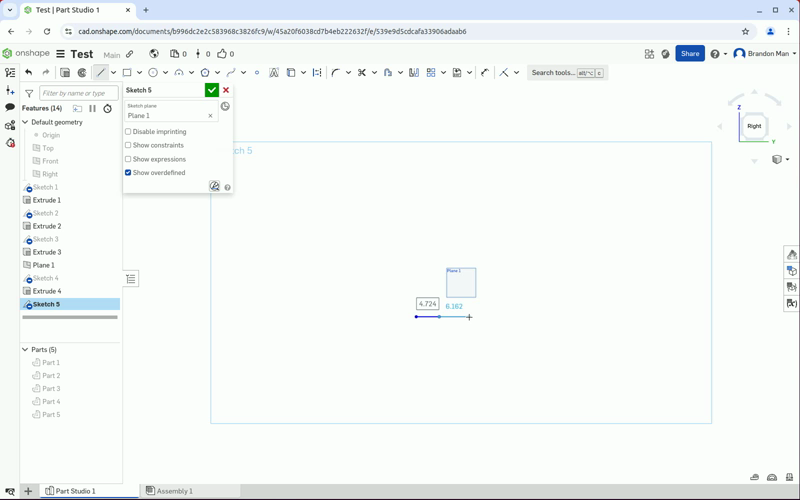
mouse_move(439, 282)
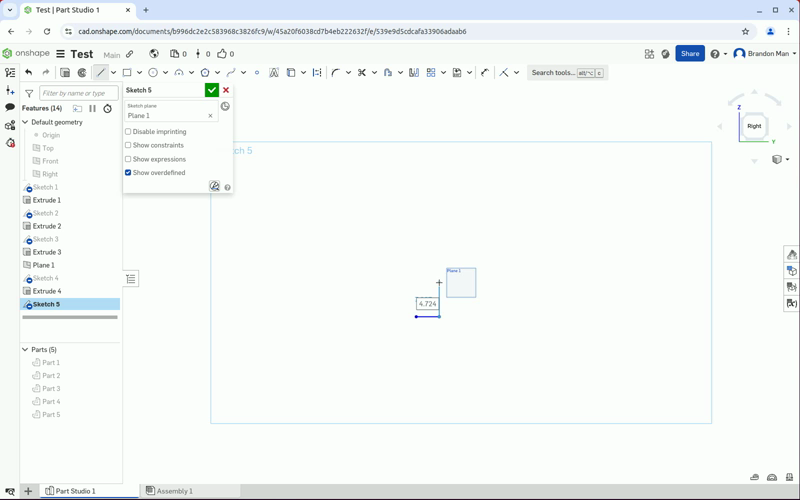
click(439, 282)
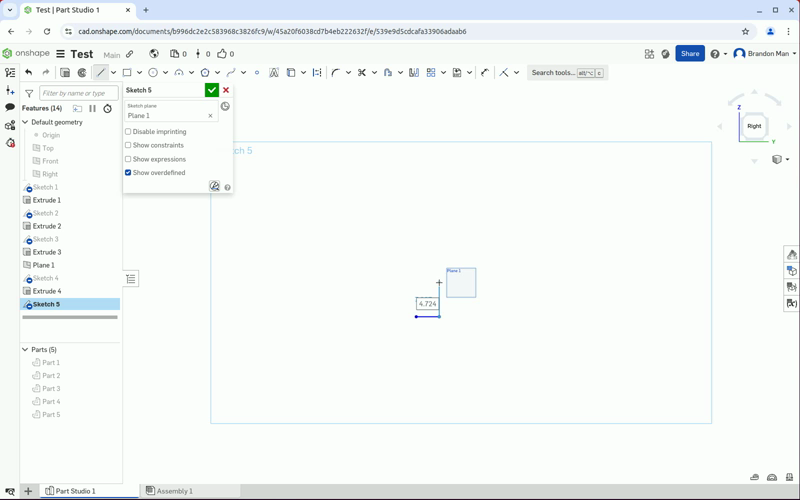
key_up(shift)
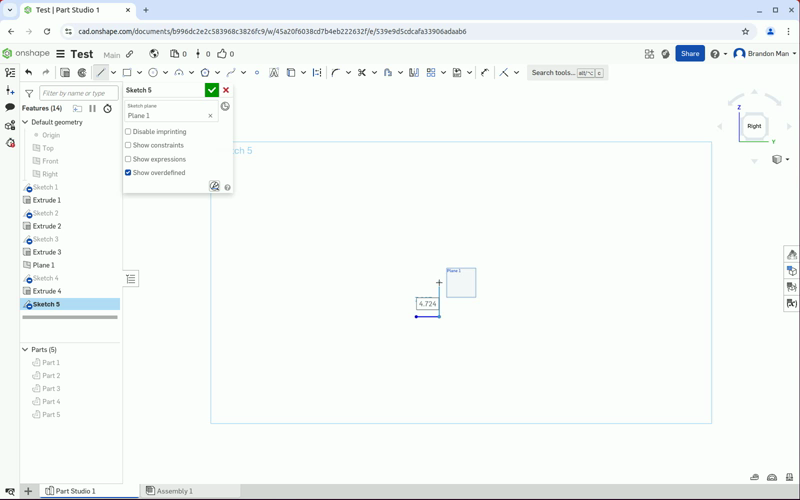
key_down(shift)
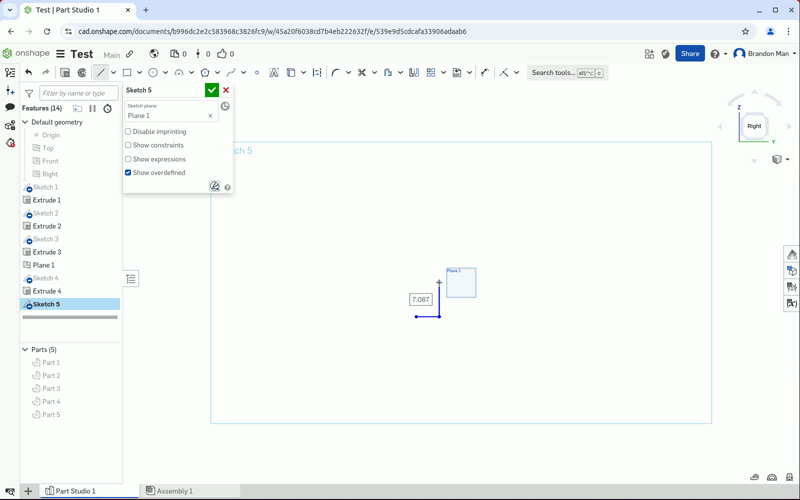
mouse_move(469, 282)
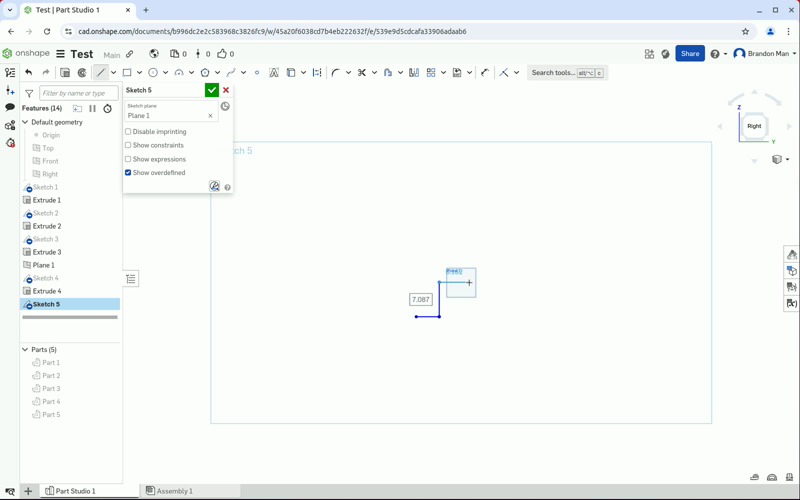
mouse_move(416, 282)
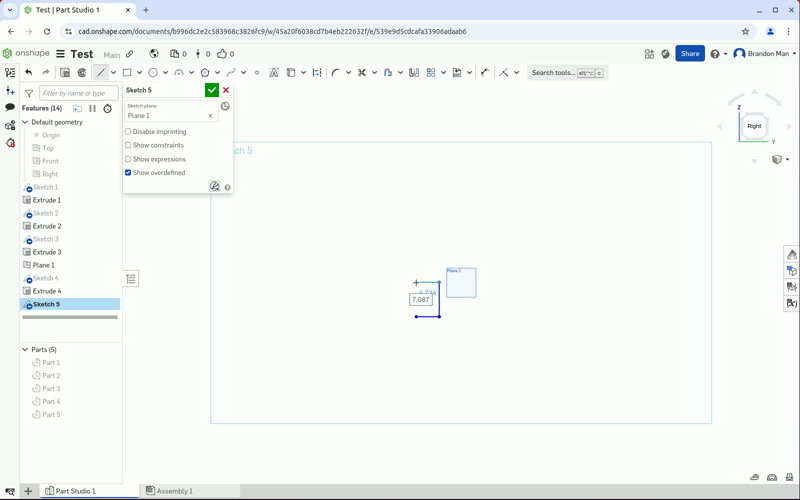
click(416, 282)
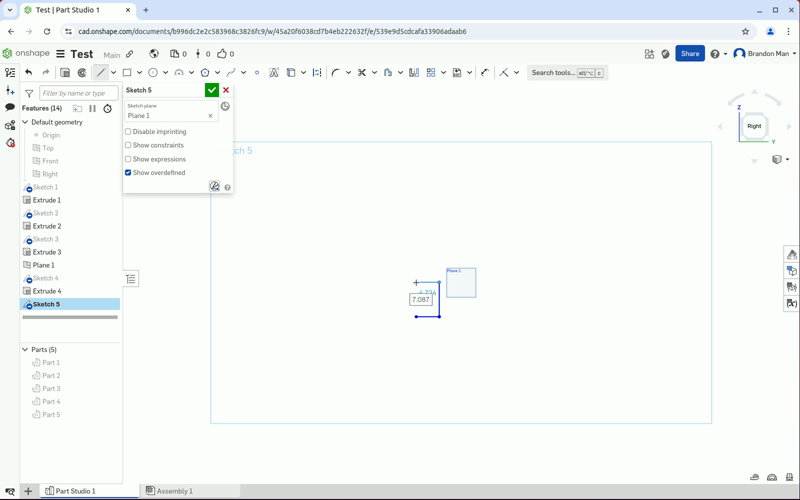
key_up(shift)
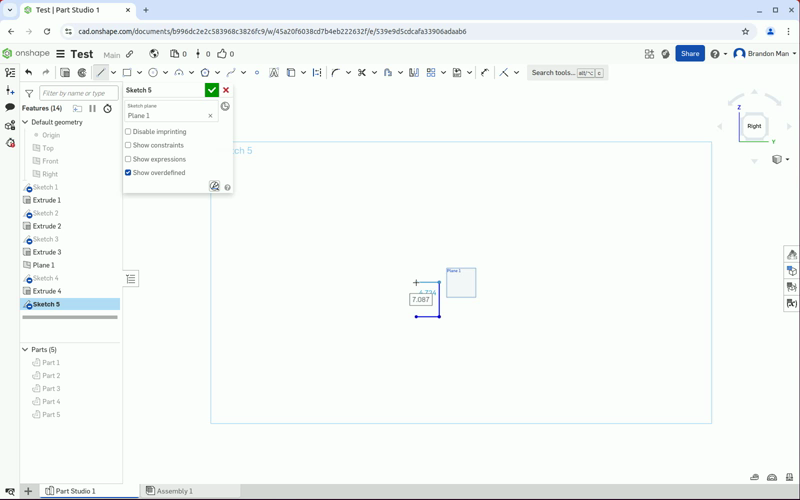
key(esc)
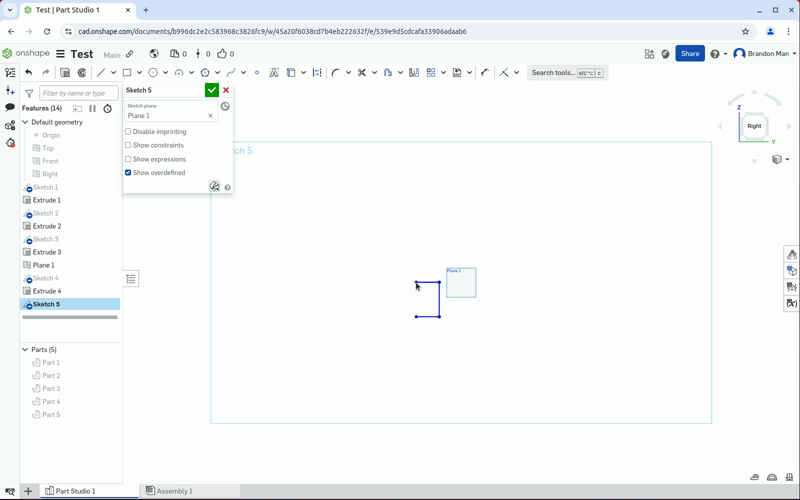
key(a)
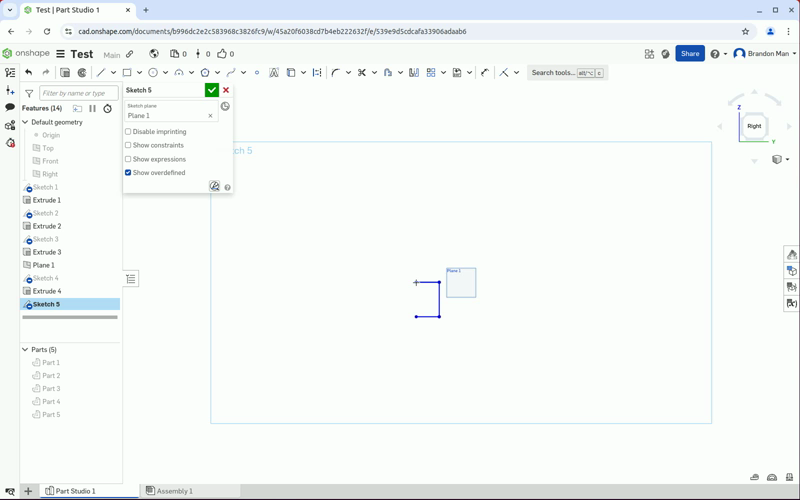
mouse_move(416, 282)
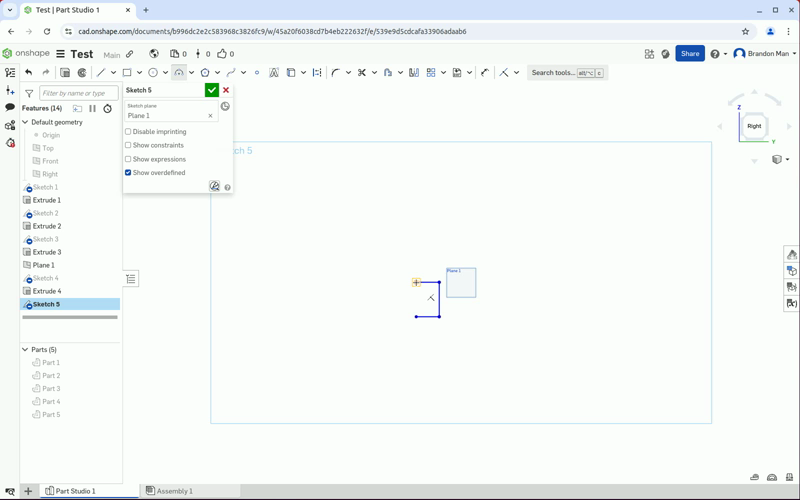
click(416, 282)
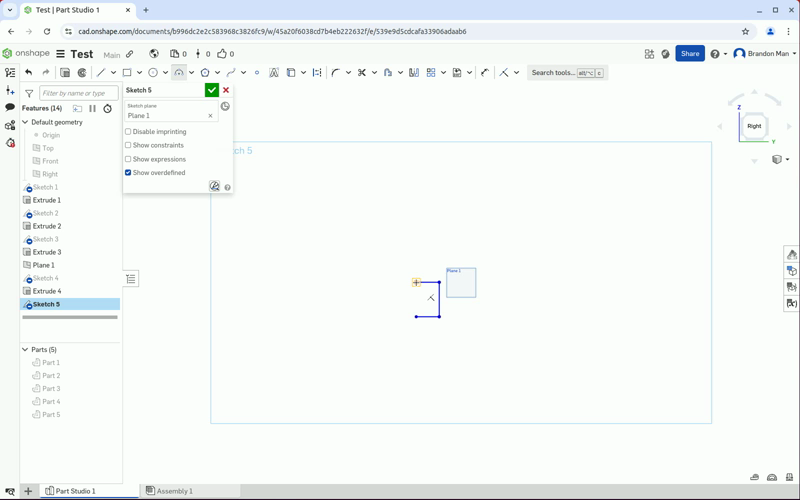
mouse_move(416, 316)
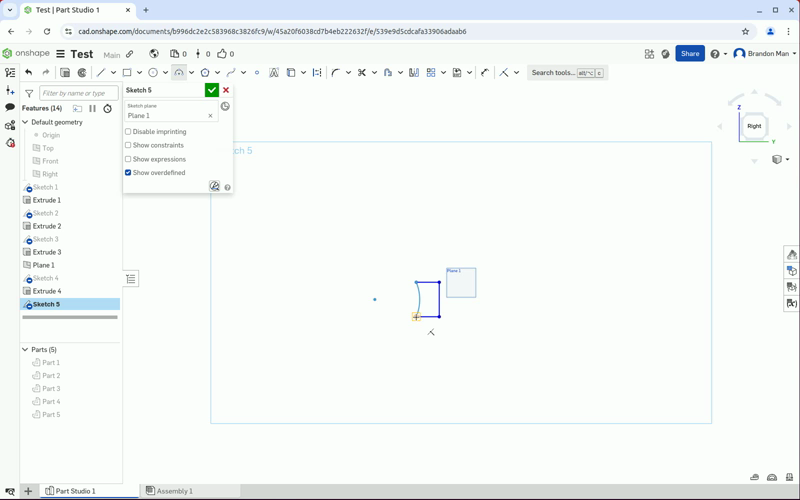
click(416, 316)
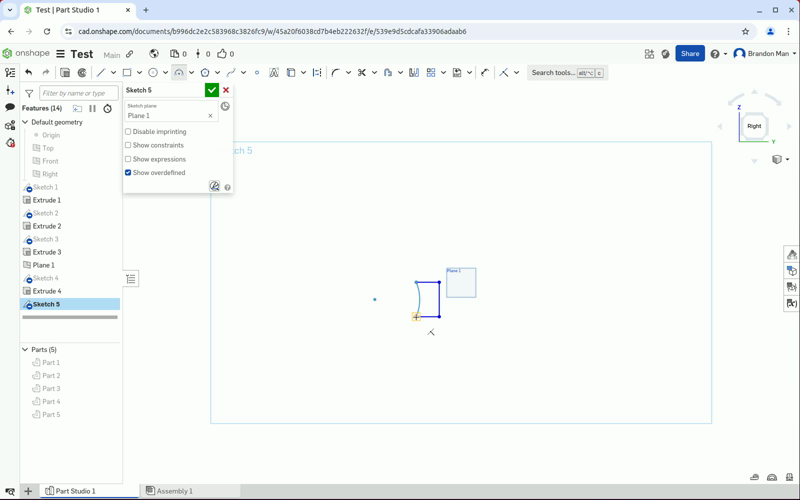
key_down(shift)
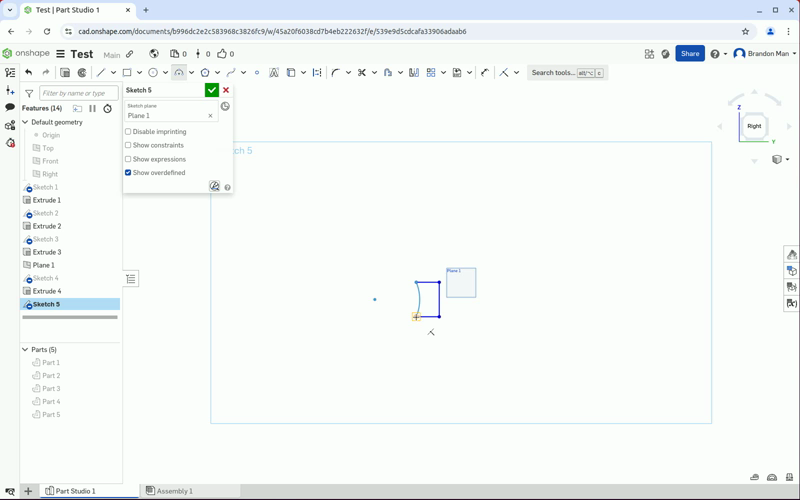
mouse_move(398, 299)
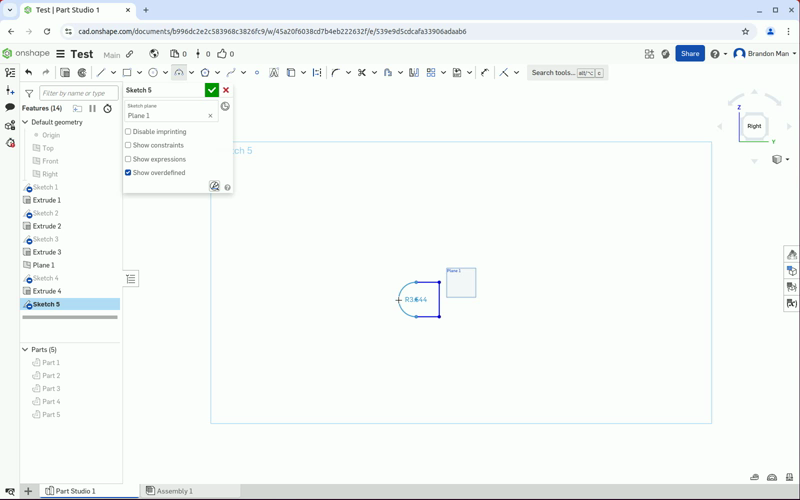
click(398, 299)
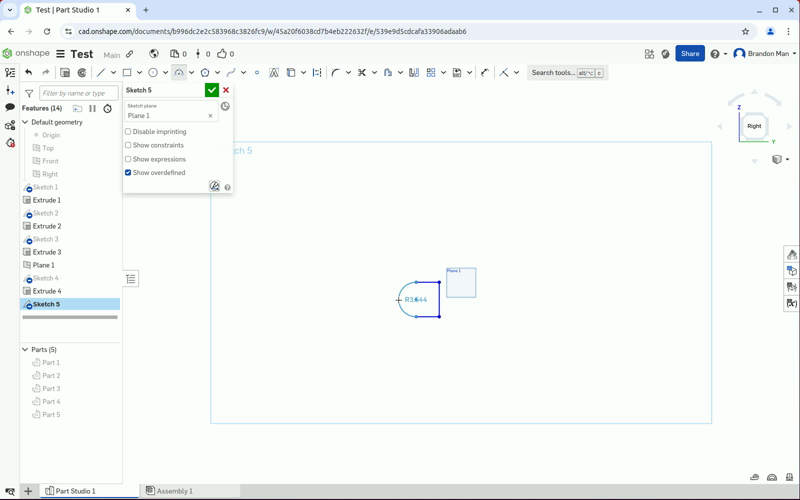
key_up(shift)
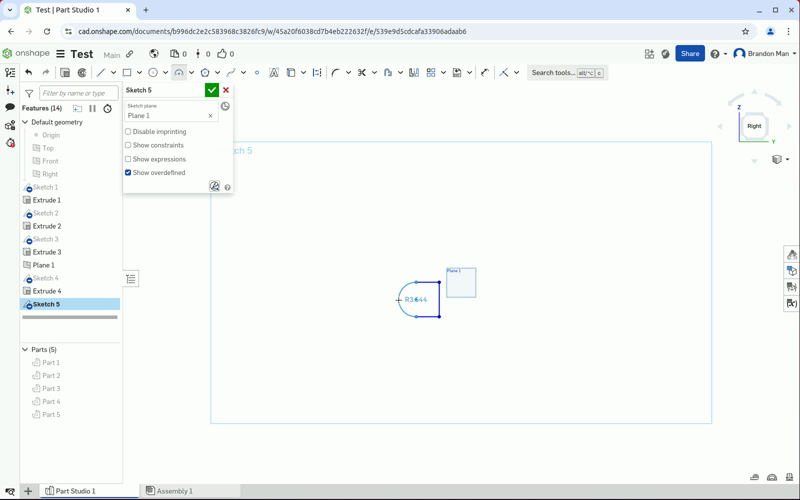
key(esc)
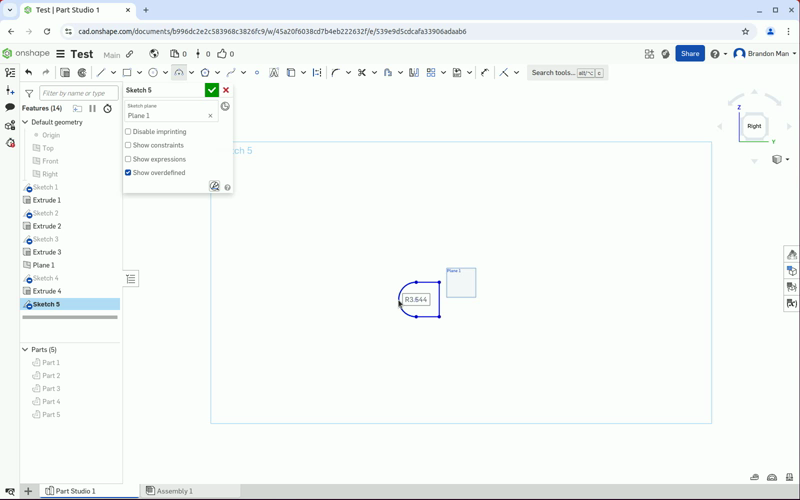
key(c)
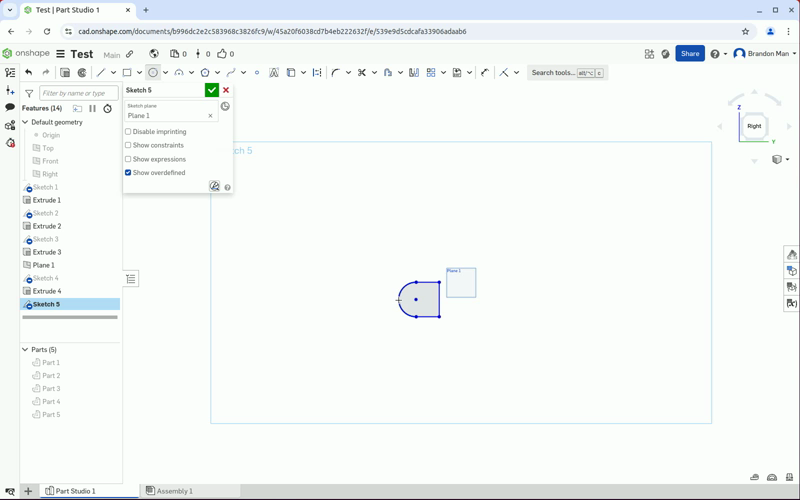
key_down(shift)
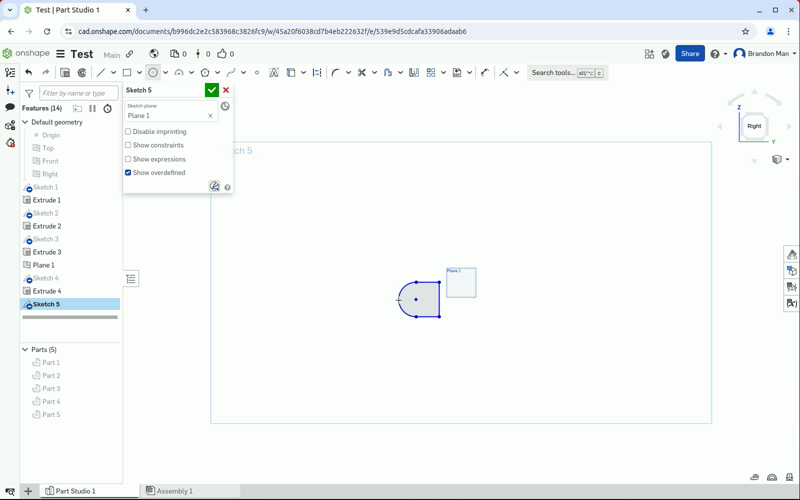
mouse_move(416, 299)
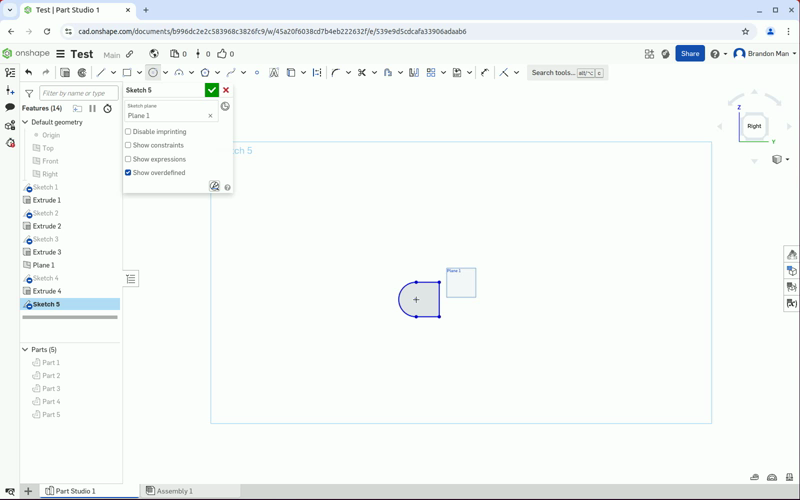
click(416, 299)
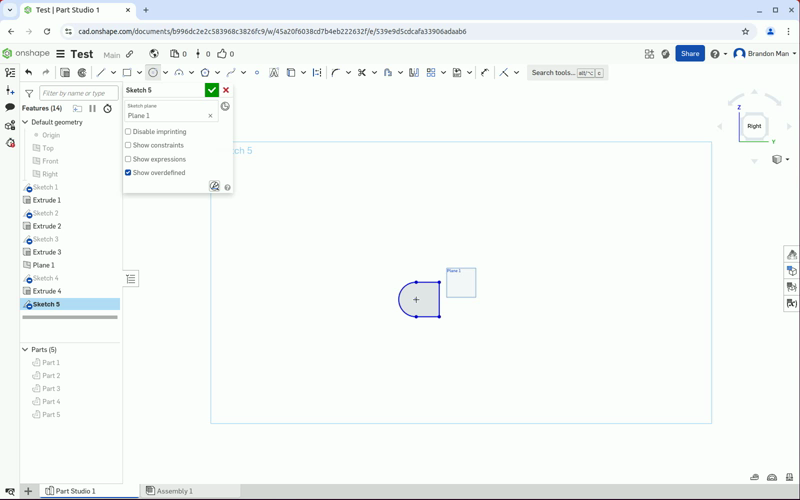
key_up(shift)
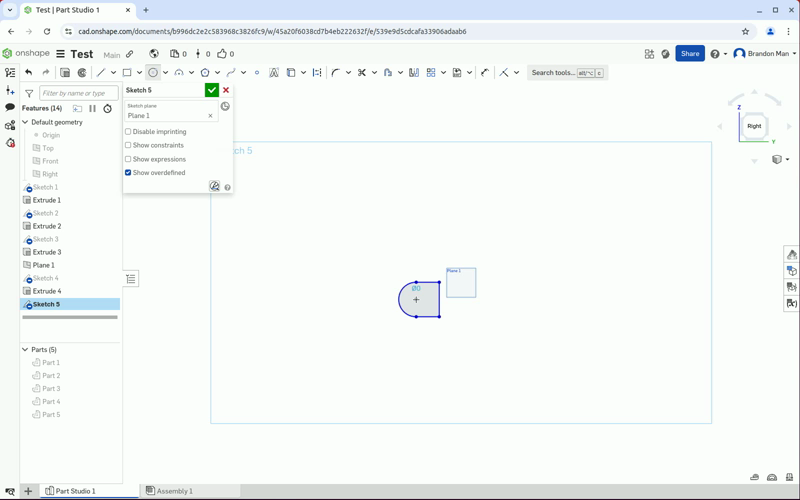
mouse_move(427, 299)
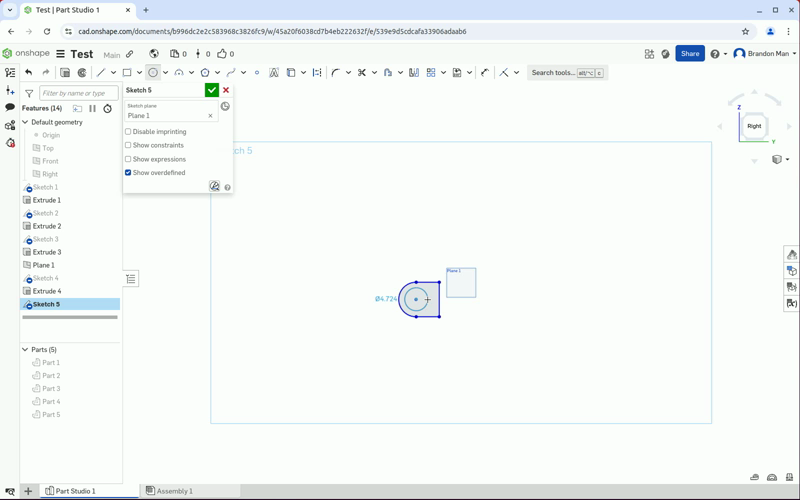
click(427, 299)
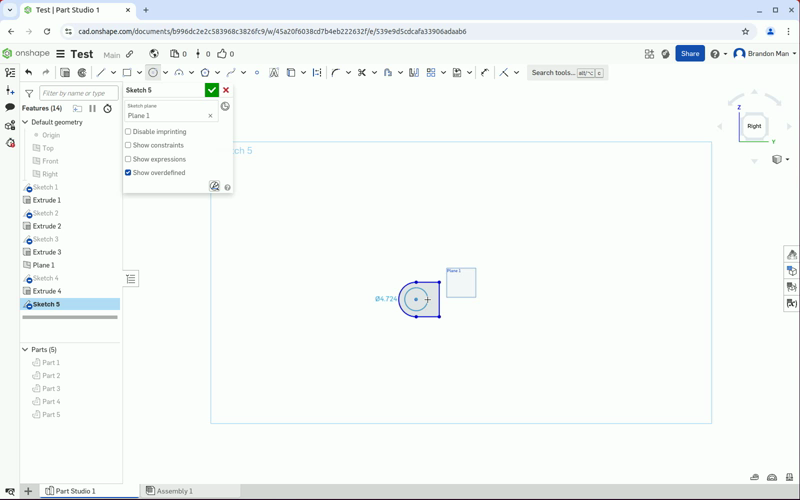
key(esc)
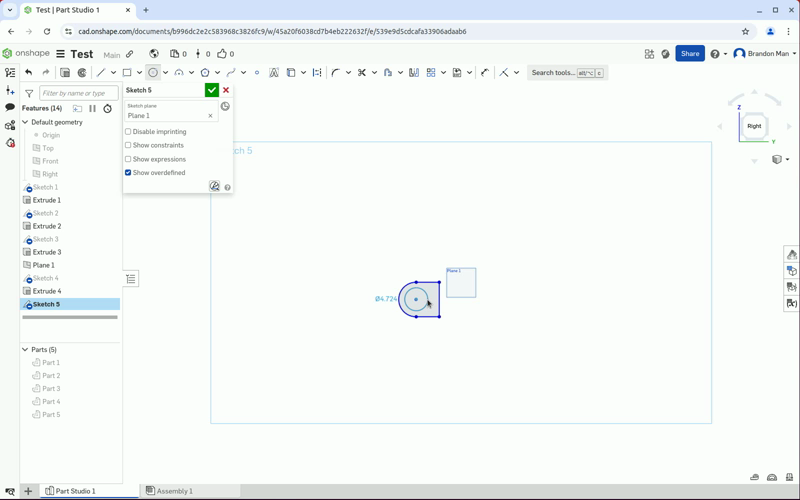
mouse_move(424, 312)
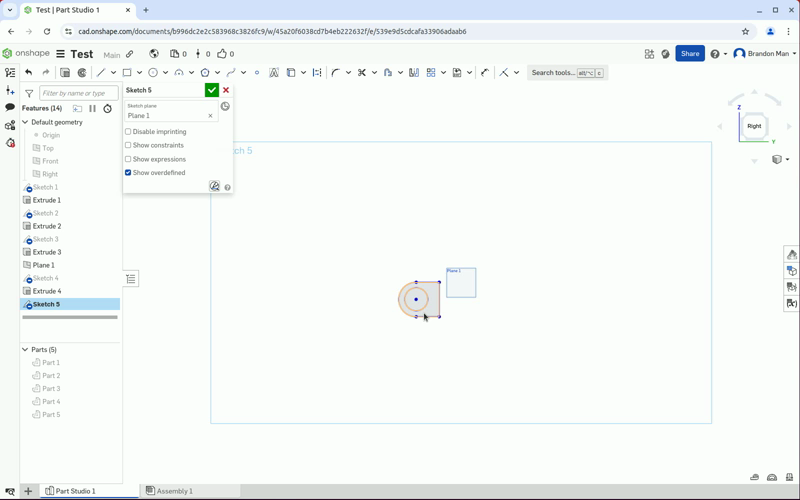
scroll(6)
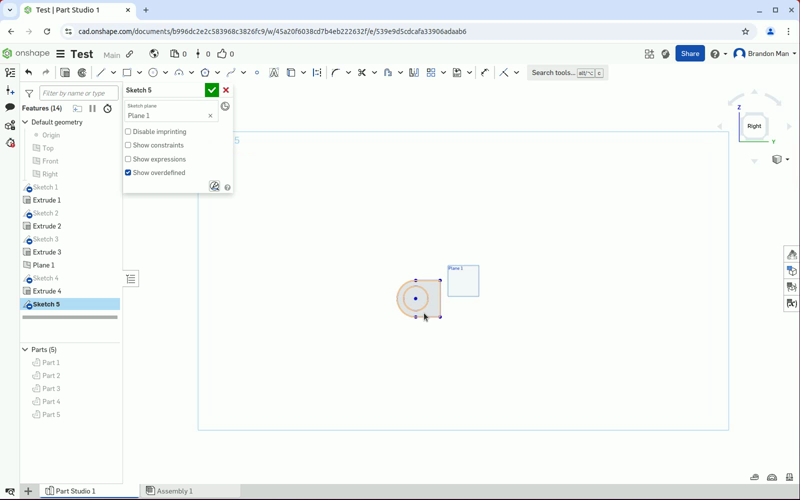
scroll(6)
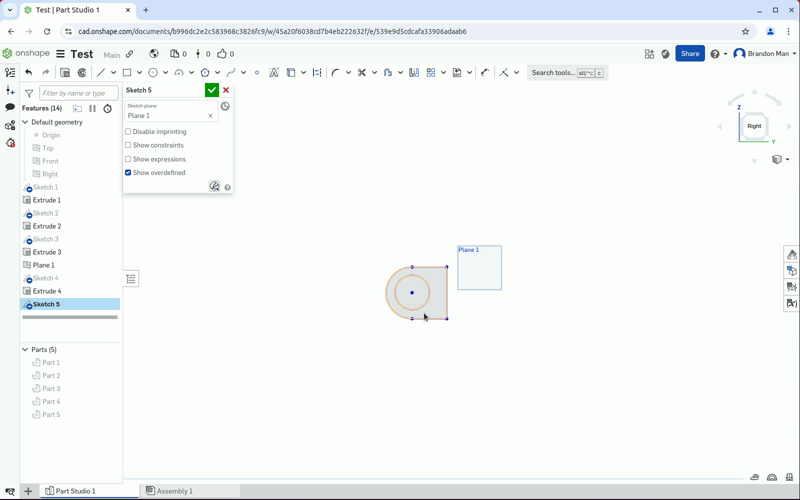
scroll(6)
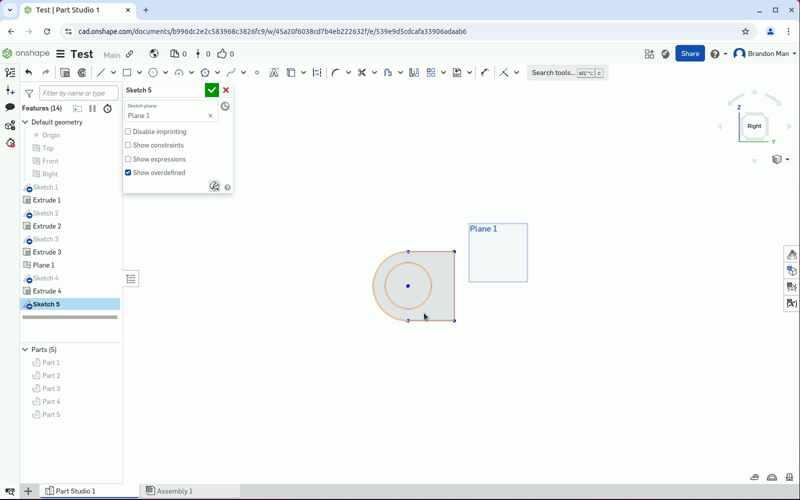
scroll(6)
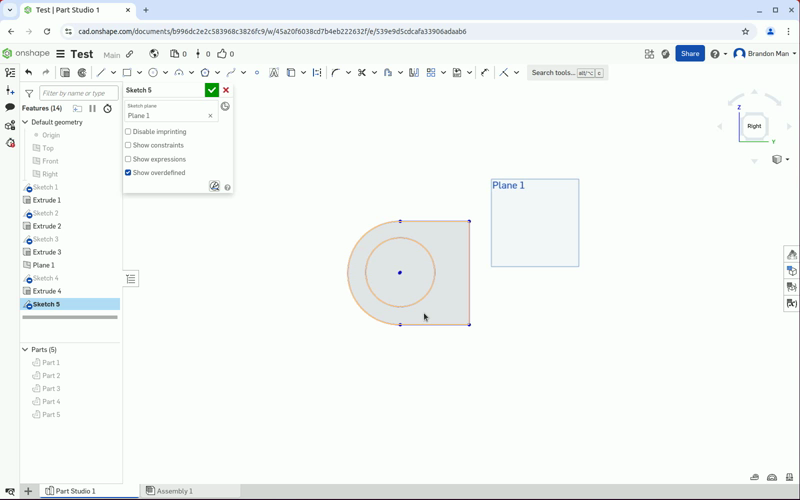
scroll(6)
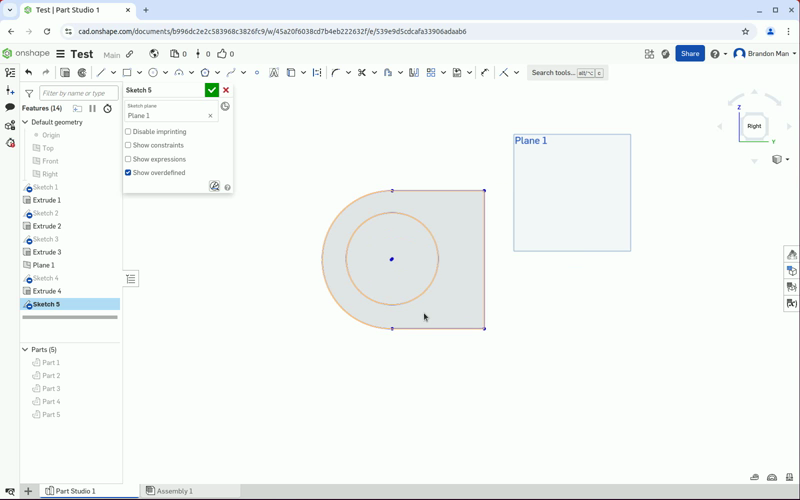
scroll(6)
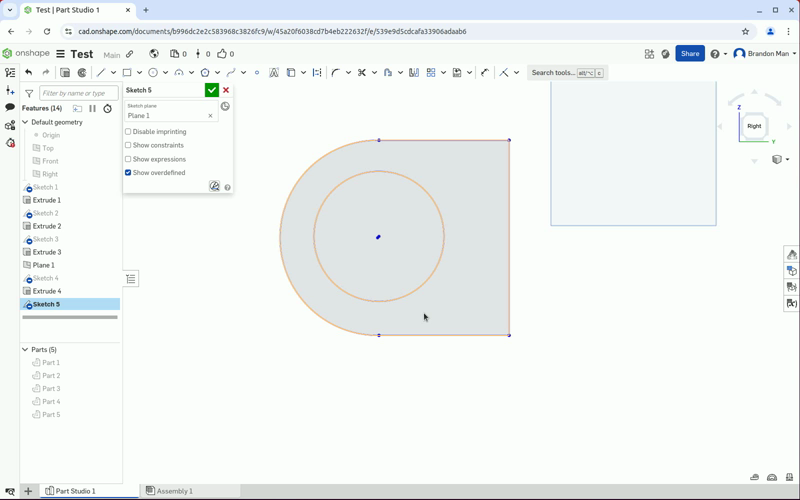
scroll(6)
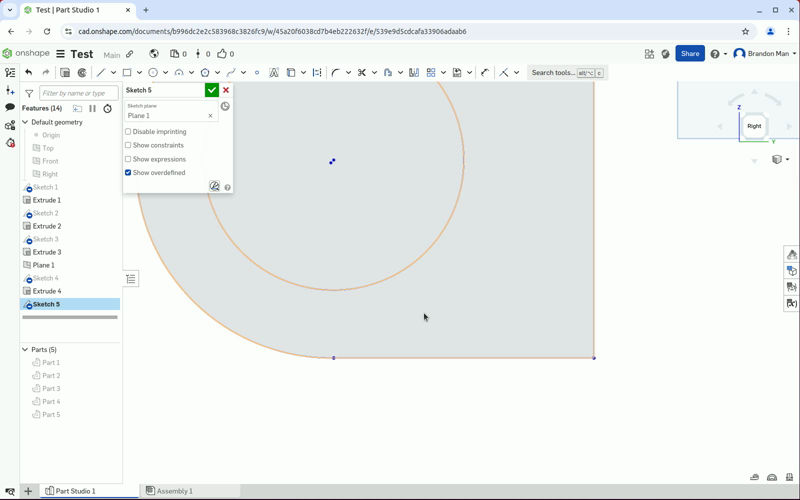
click(424, 312)
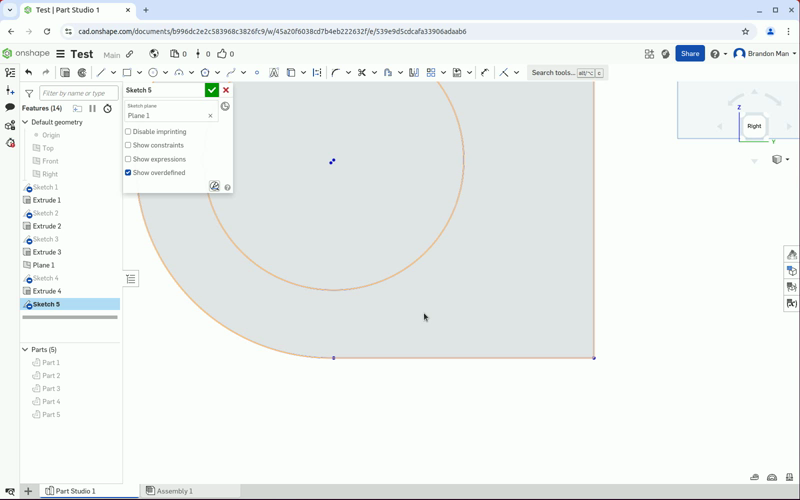
scroll(-6)
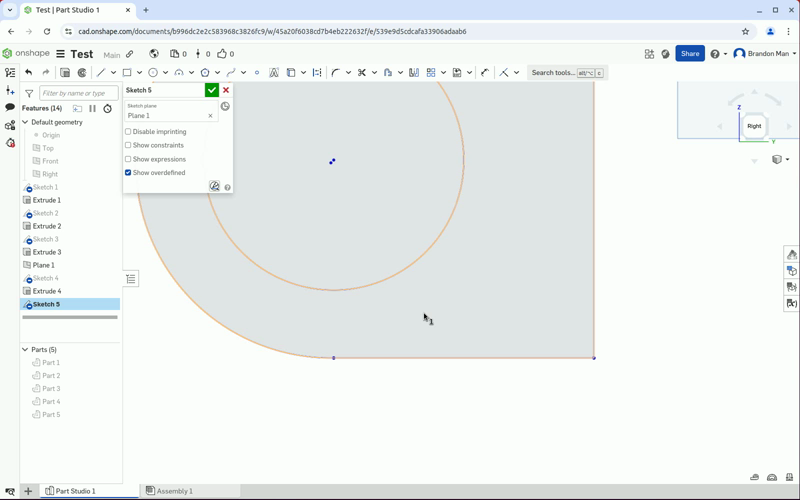
scroll(-6)
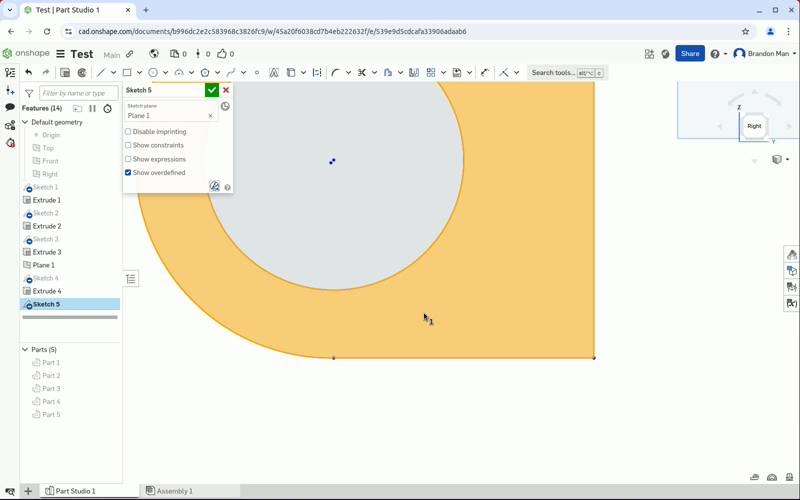
scroll(-6)
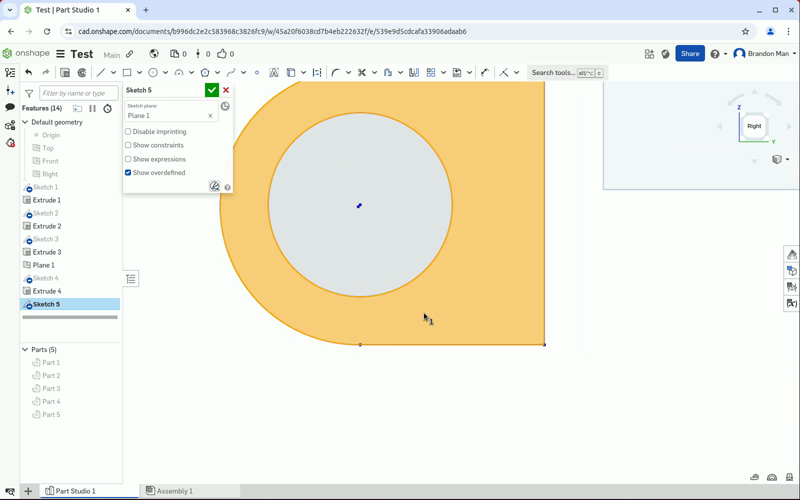
scroll(-6)
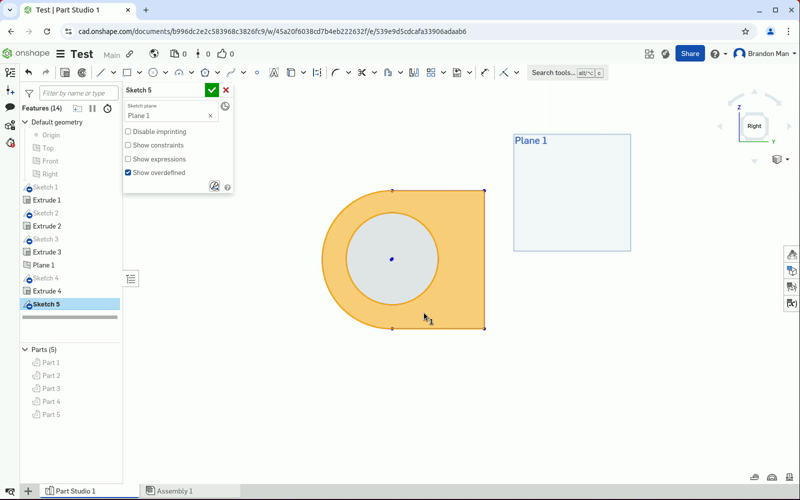
scroll(-6)
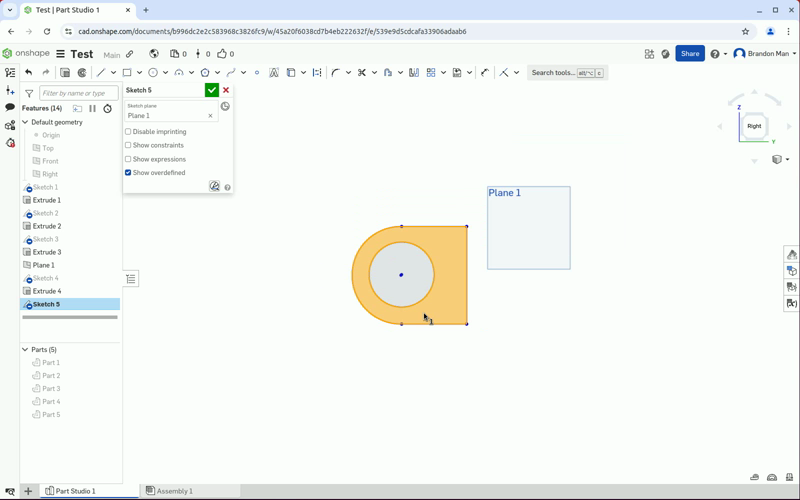
scroll(-6)
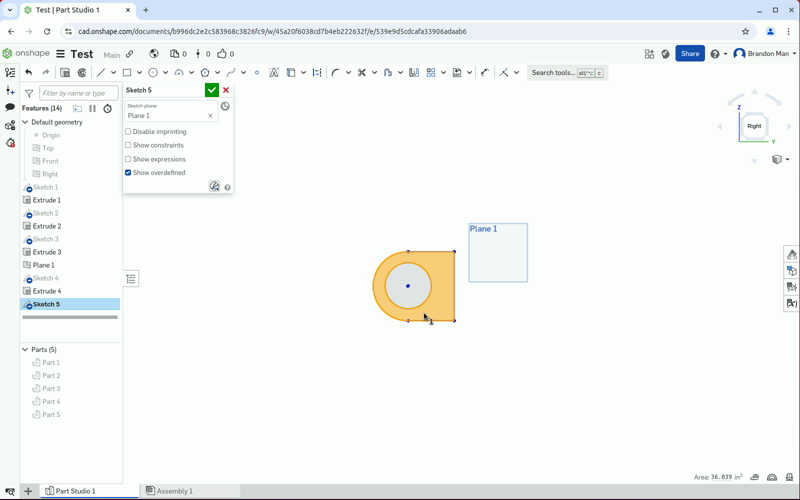
scroll(-6)
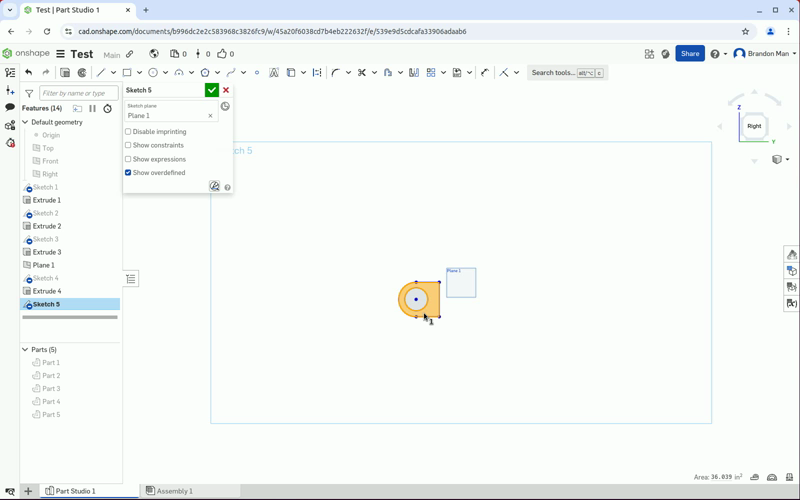
mouse_move(73, 352)
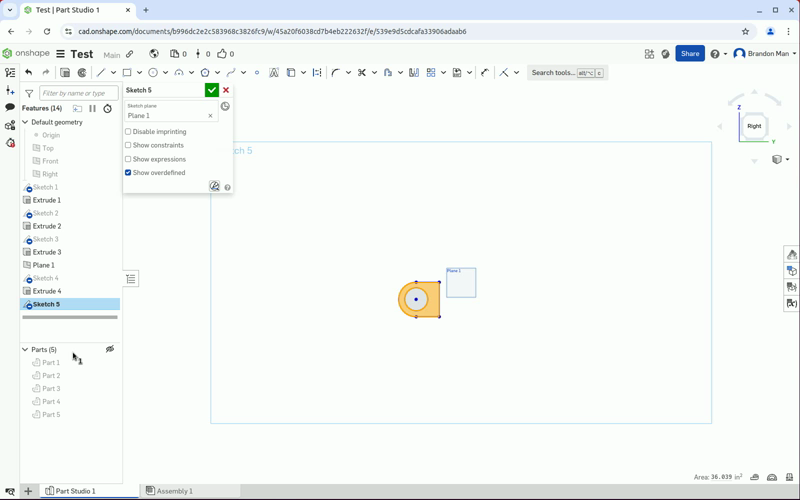
key(shift+y)
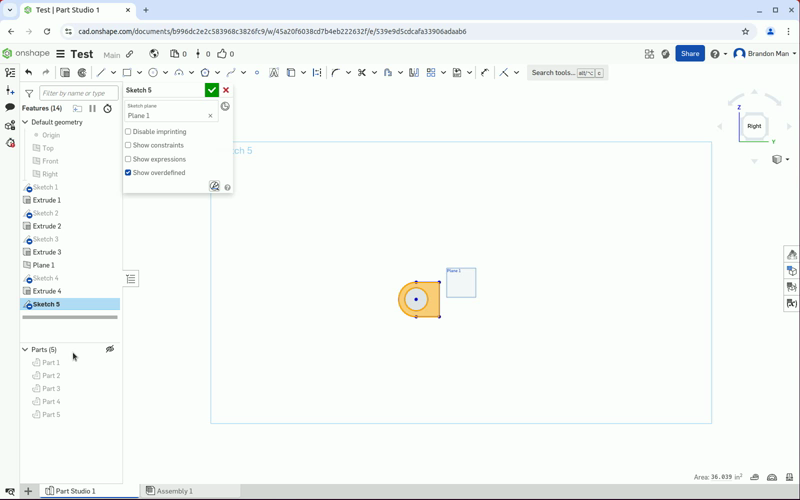
key(shift+e)
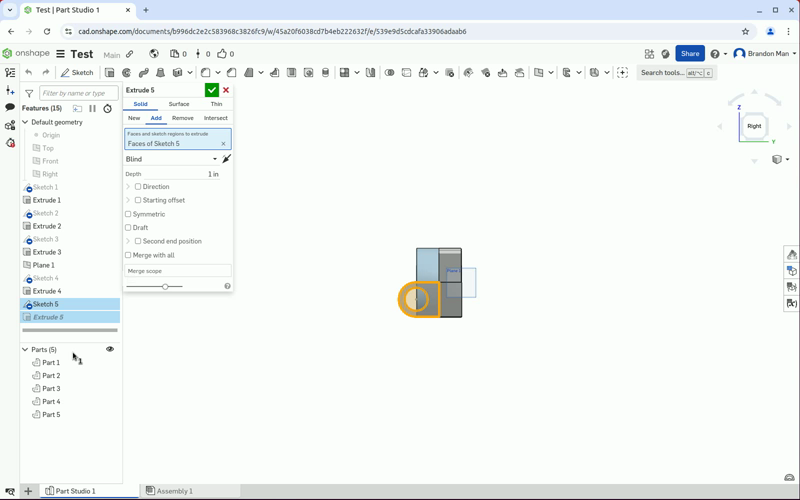
mouse_move(143, 106)
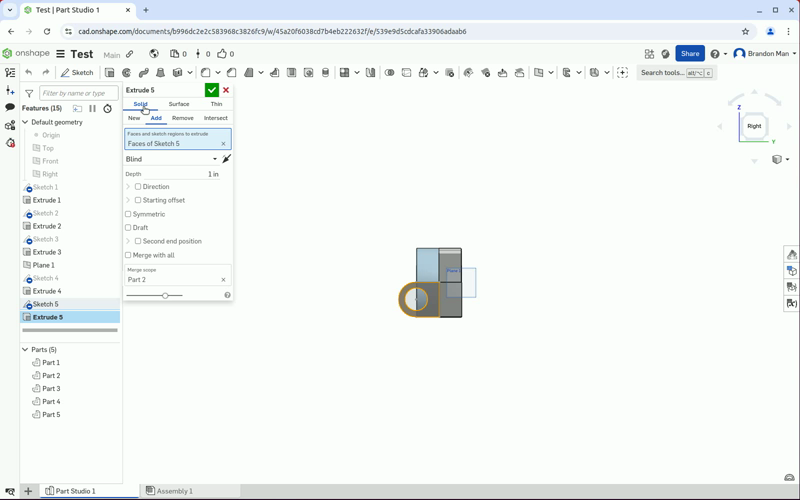
click(143, 106)
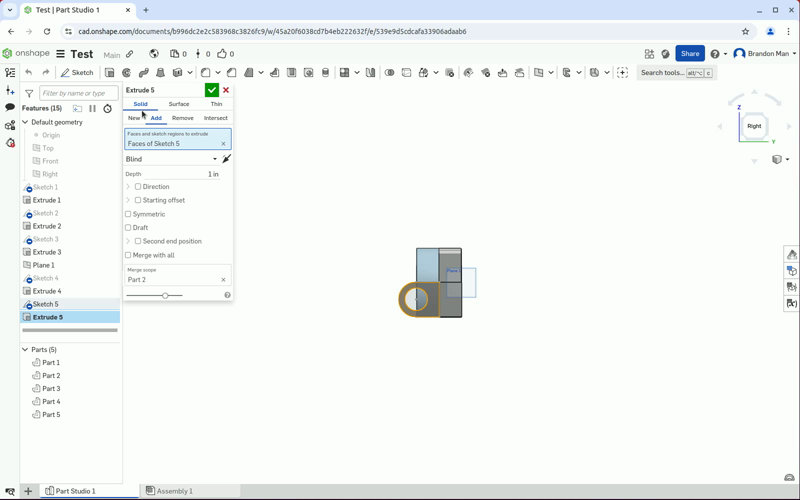
mouse_move(137, 120)
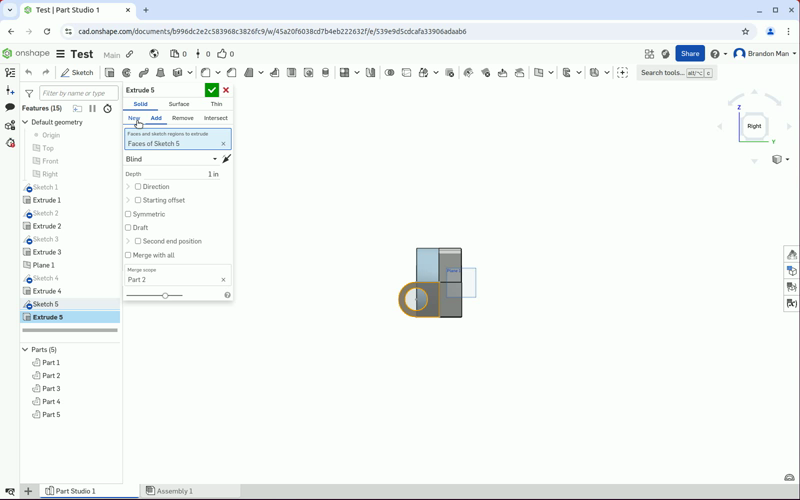
click(137, 120)
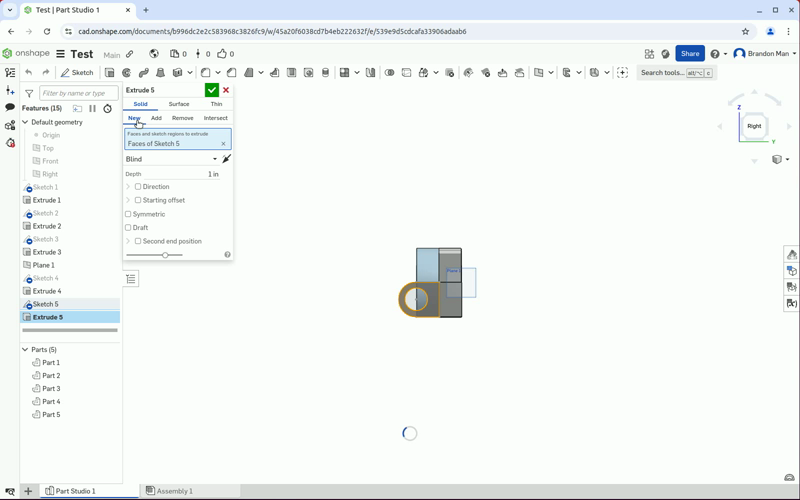
key(tab, 4)
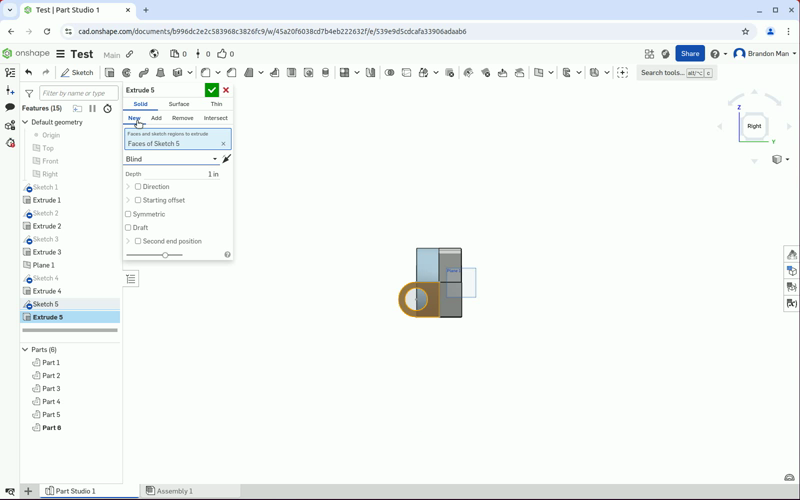
text(-4.574)
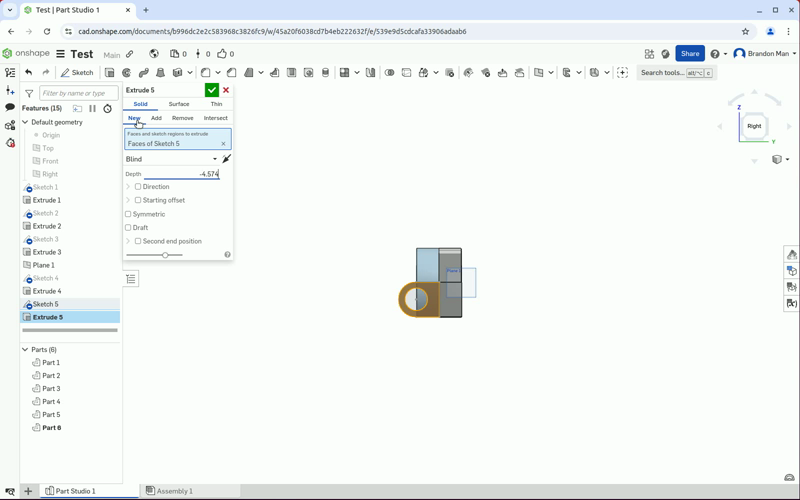
key(enter)
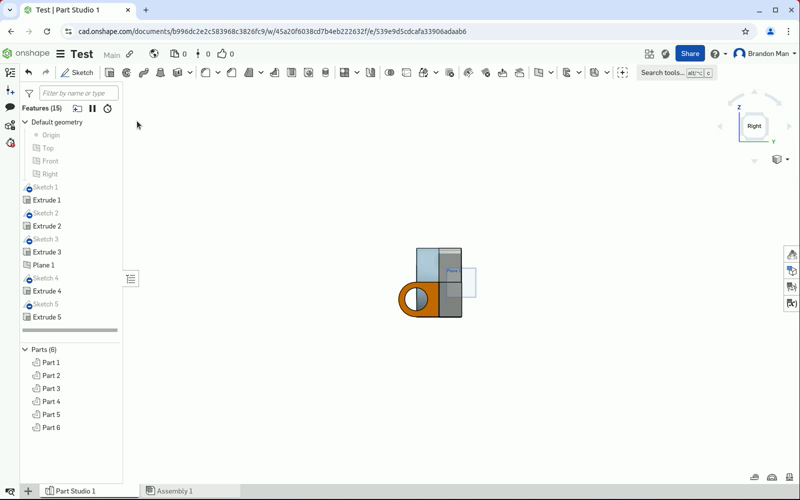
key(shift+h)
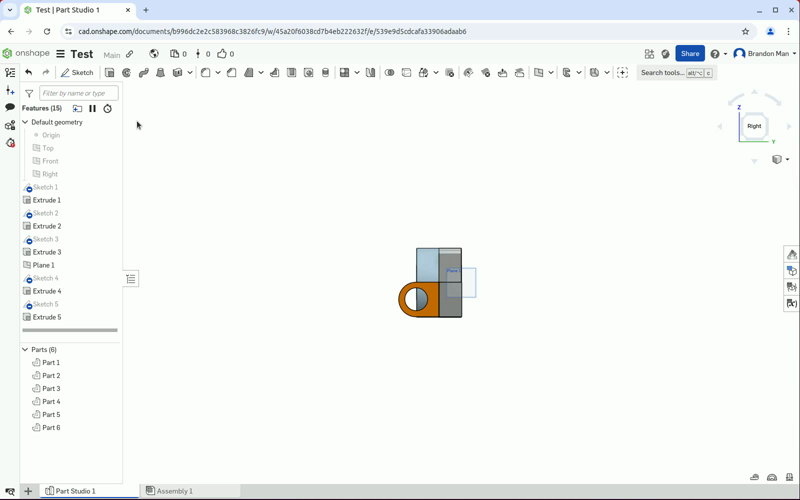
key(shift+h)
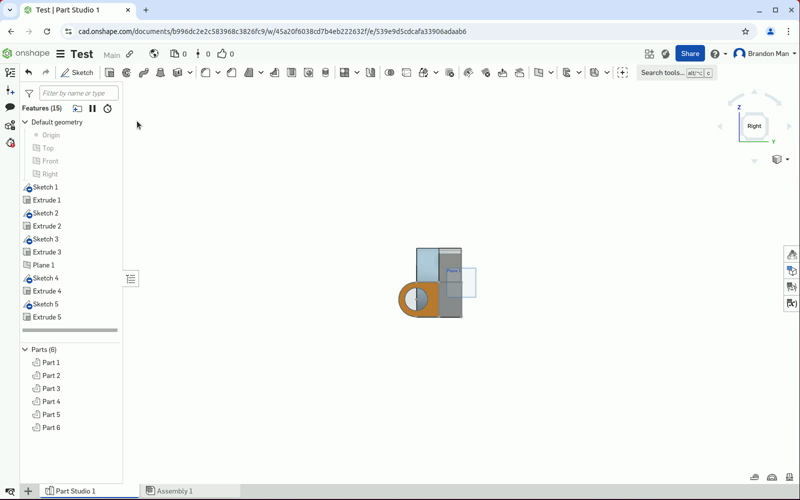
key(shift+7)
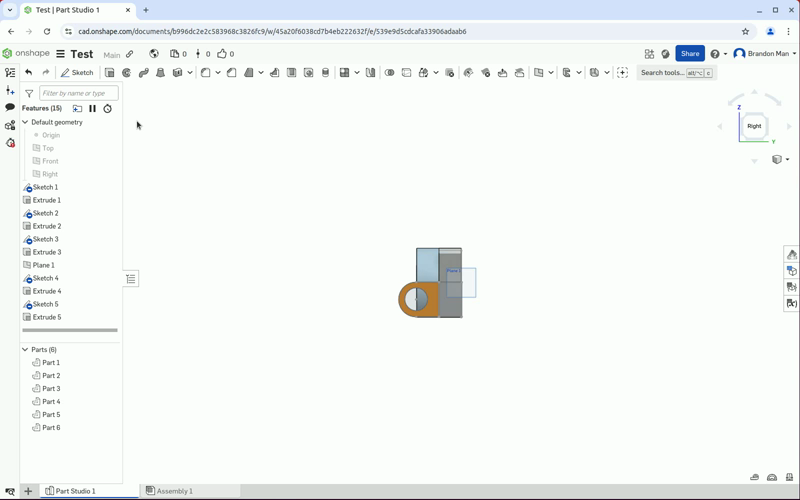
key(right, 2)
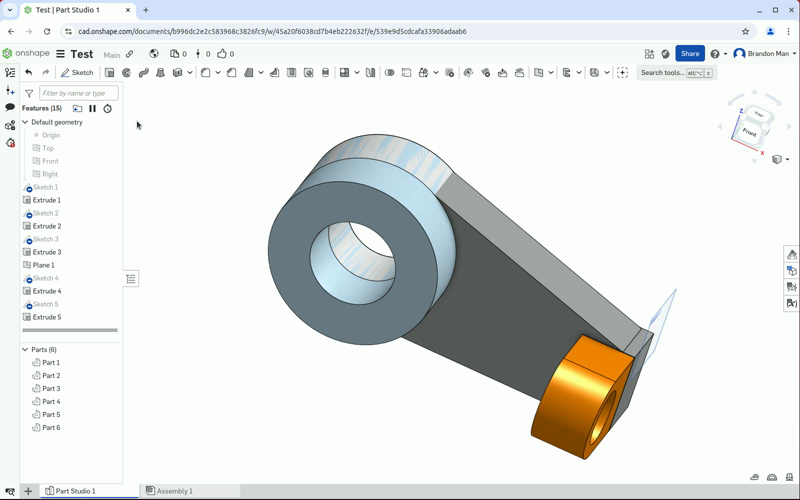
key(down, 2)
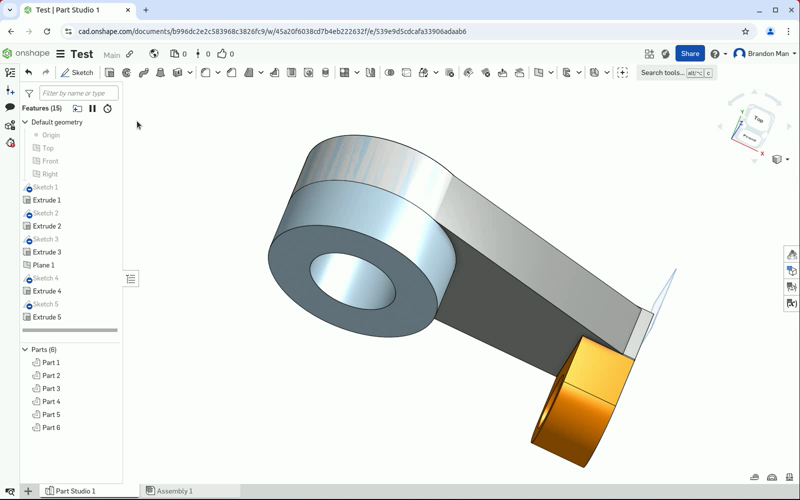
key(up, 2)
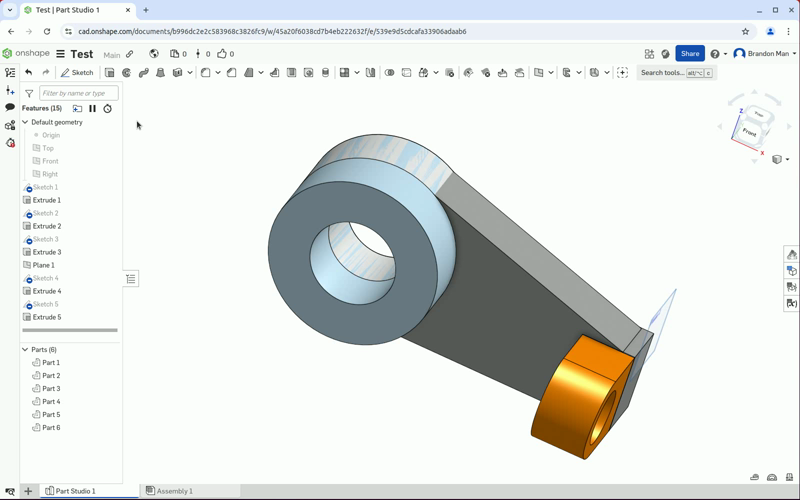
key(left, 2)
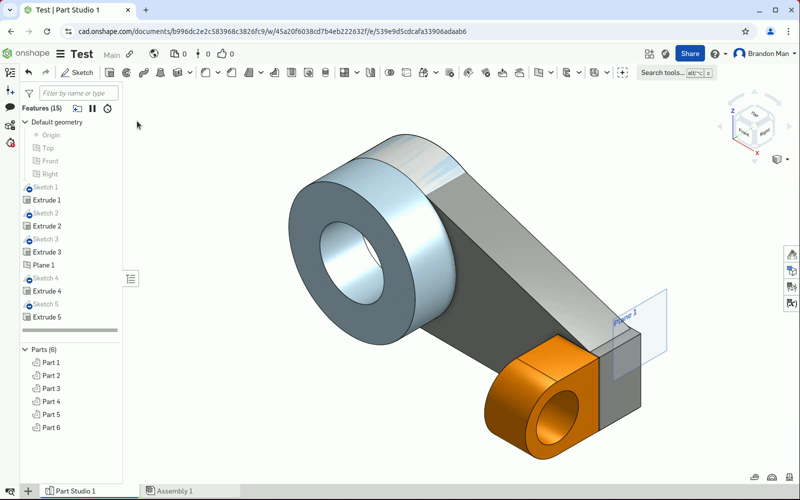
mouse_move(73, 189)
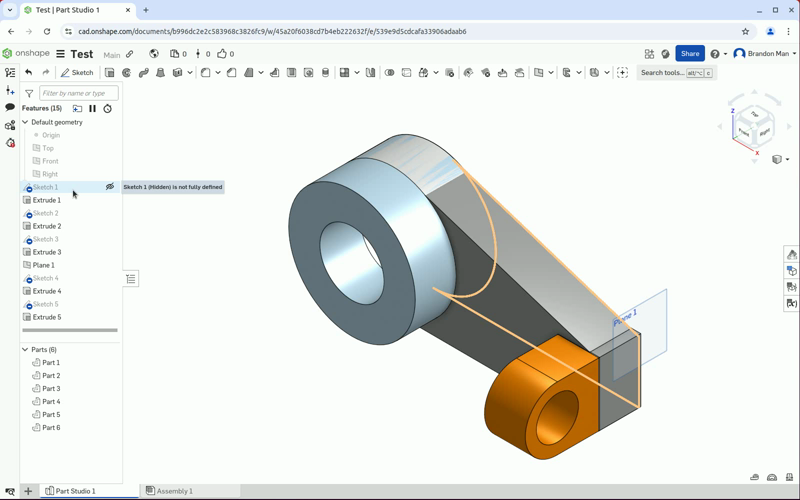
click(73, 189)